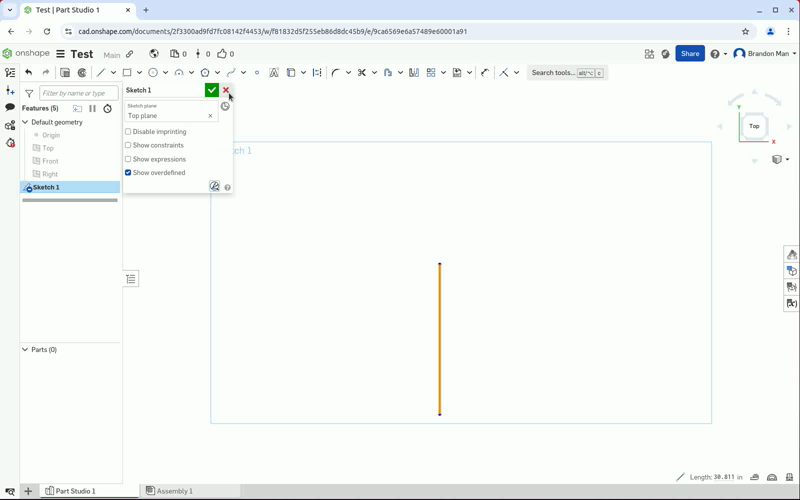
key(shift+h)
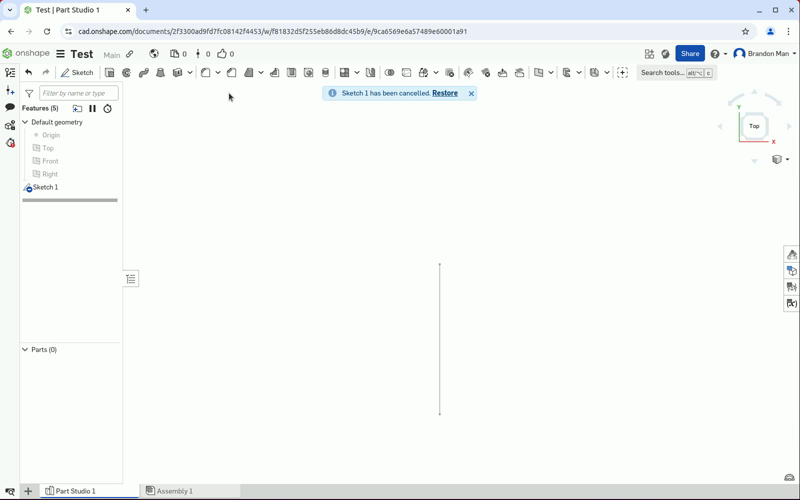
mouse_move(73, 352)
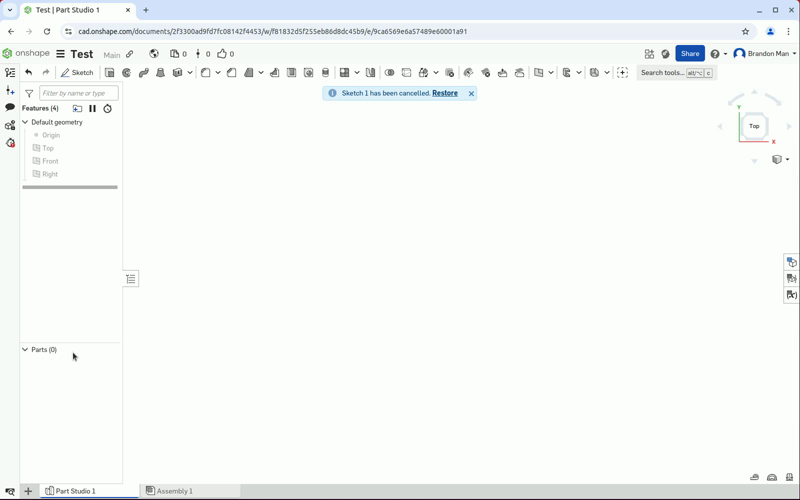
key(y)
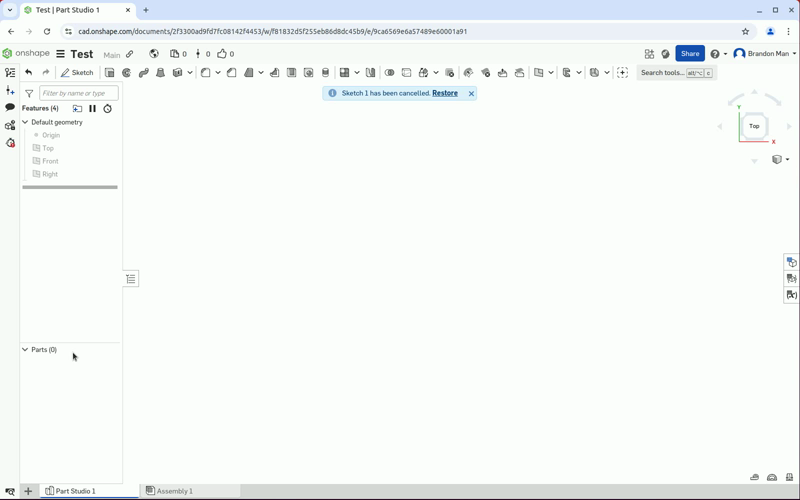
key(shift+p)
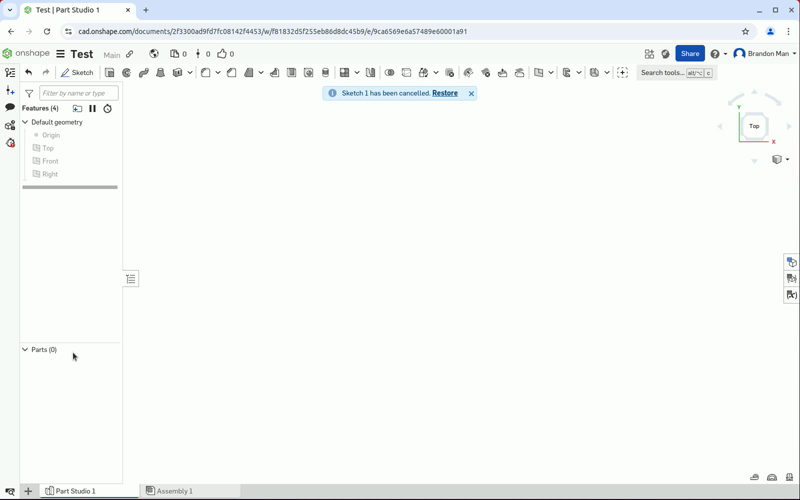
key(space)
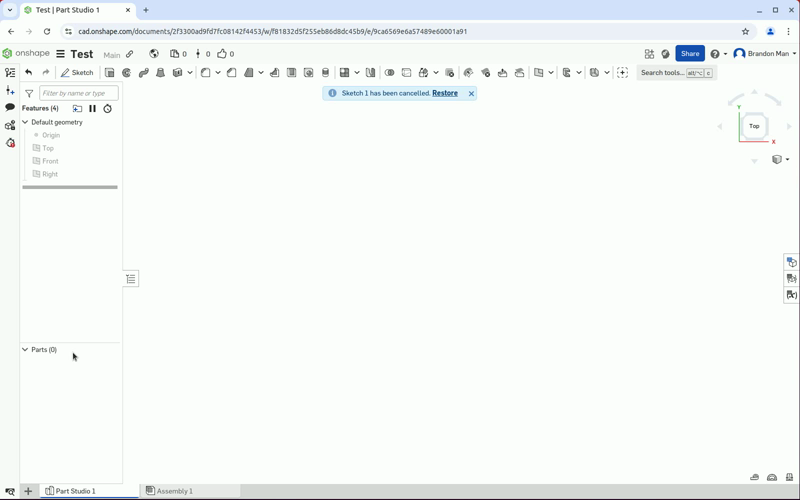
key_down(shift)
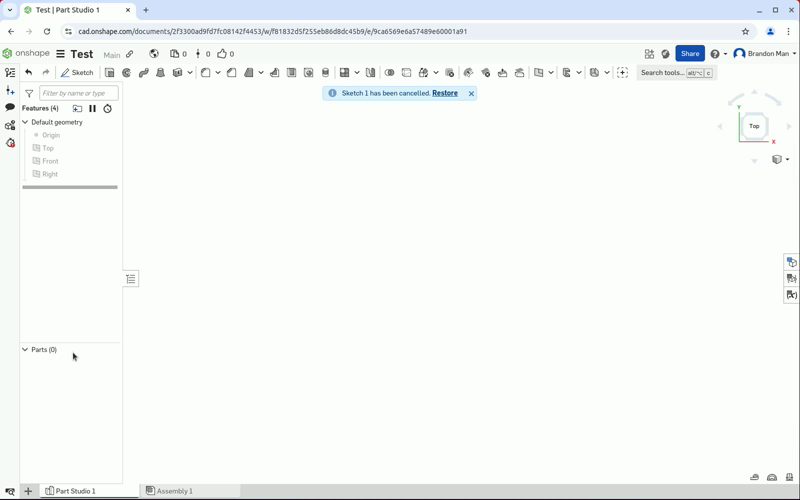
key(up)
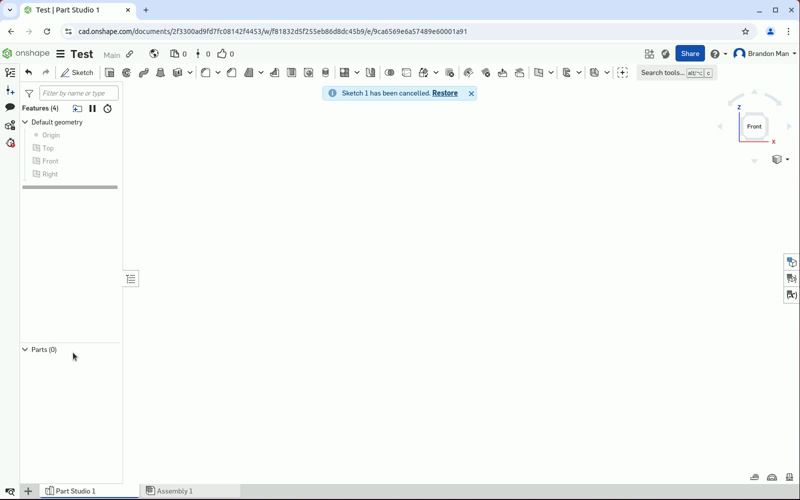
key_up(shift)
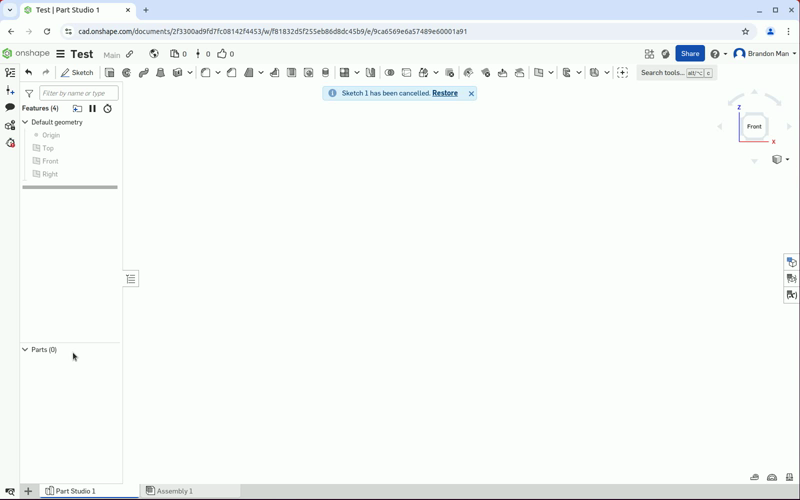
mouse_move(73, 352)
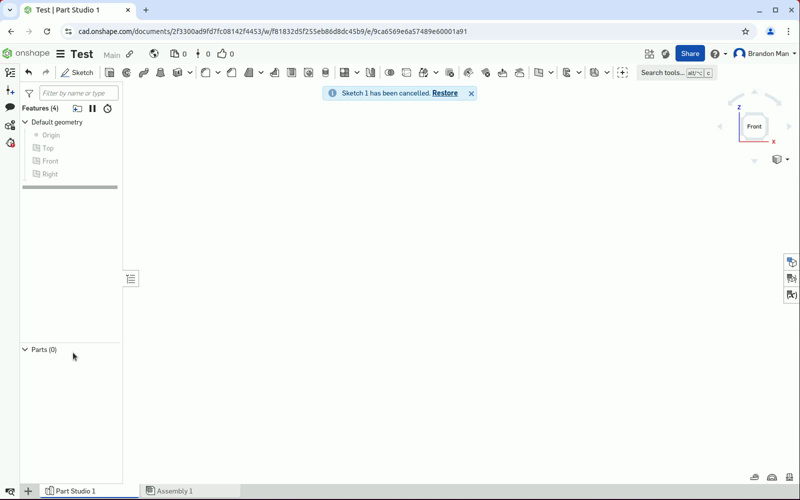
key(shift+y)
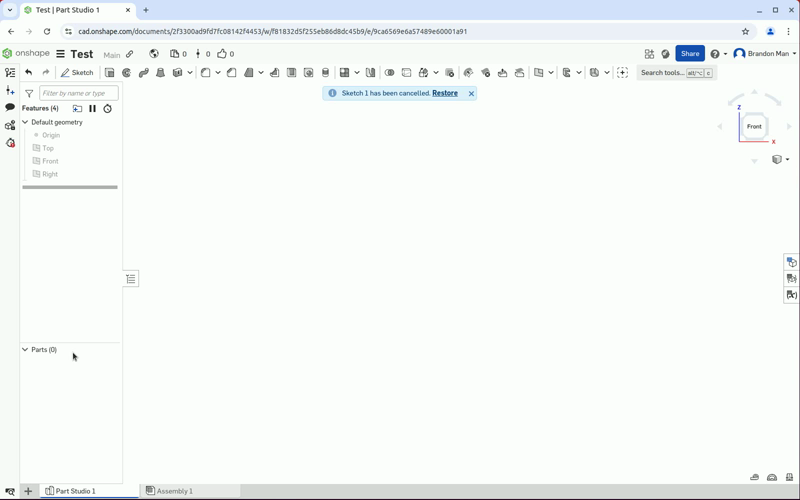
key(shift+s)
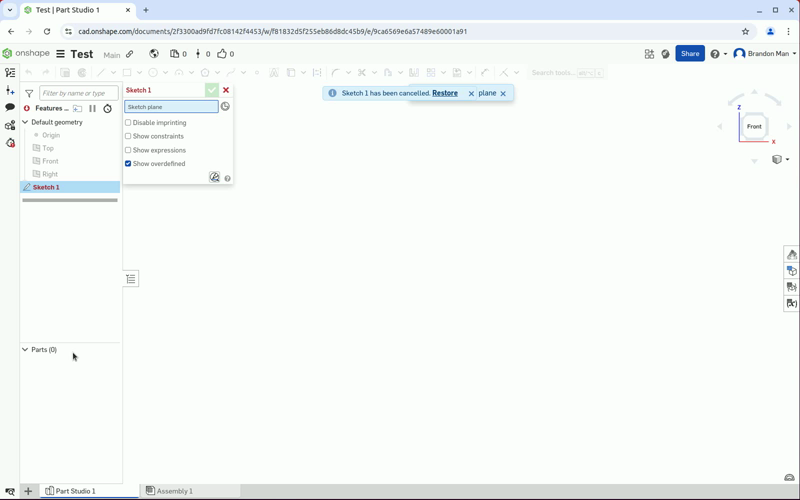
mouse_move(73, 163)
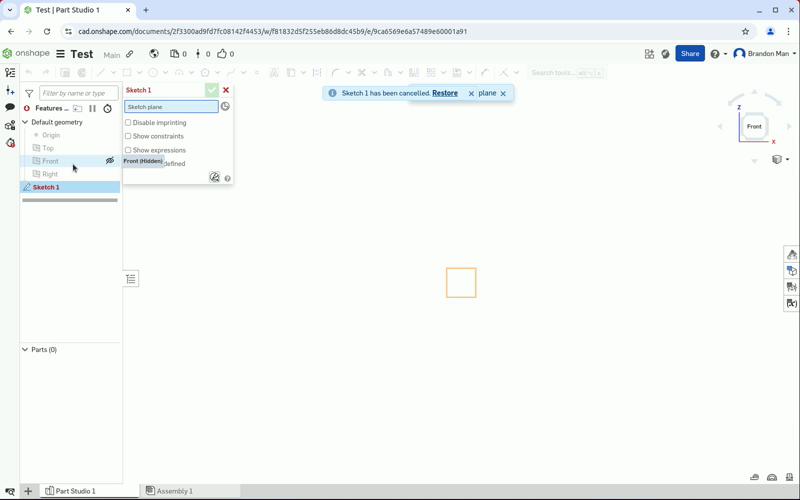
click(73, 163)
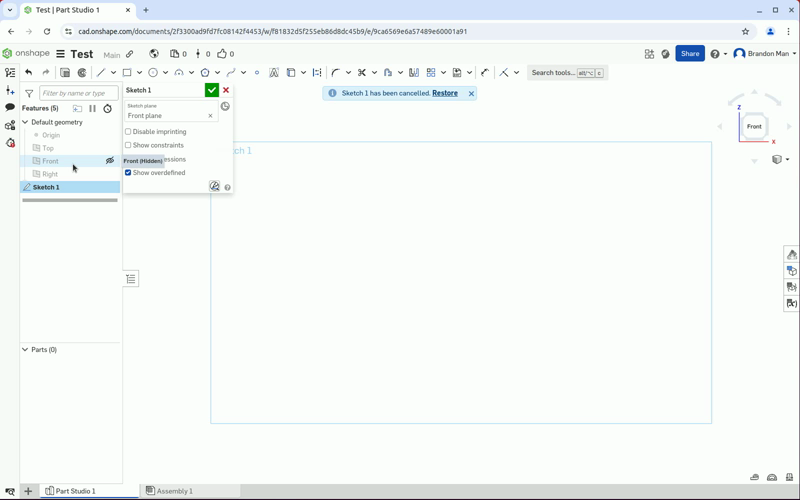
mouse_move(73, 352)
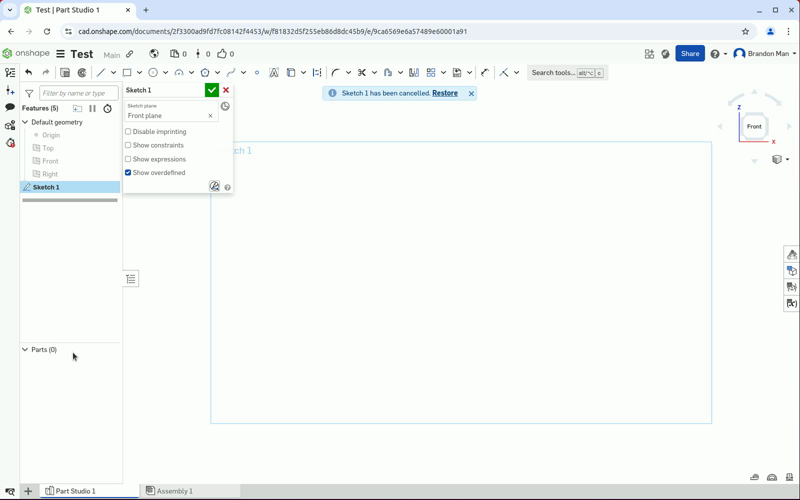
key(y)
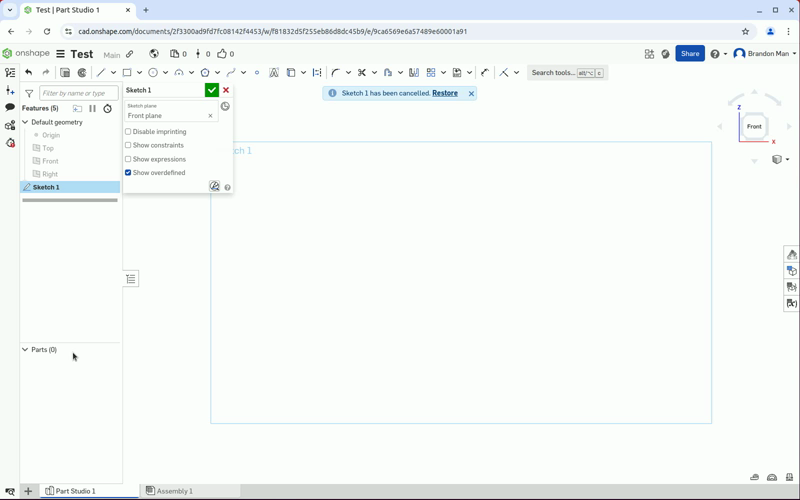
key(l)
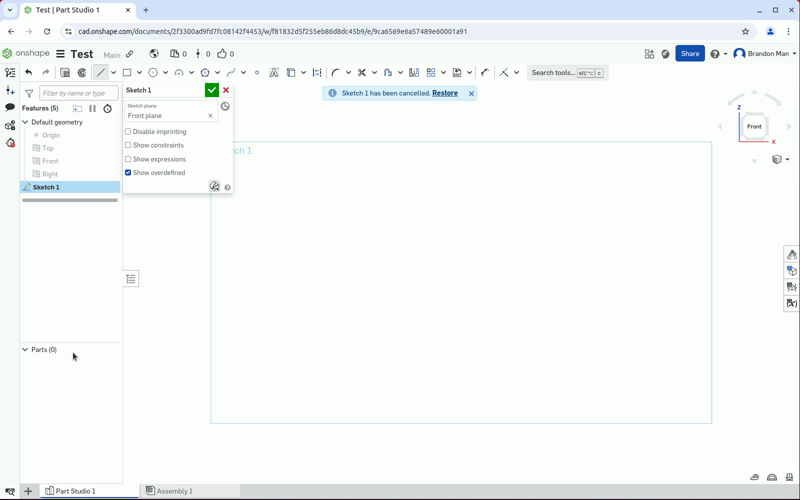
key_down(shift)
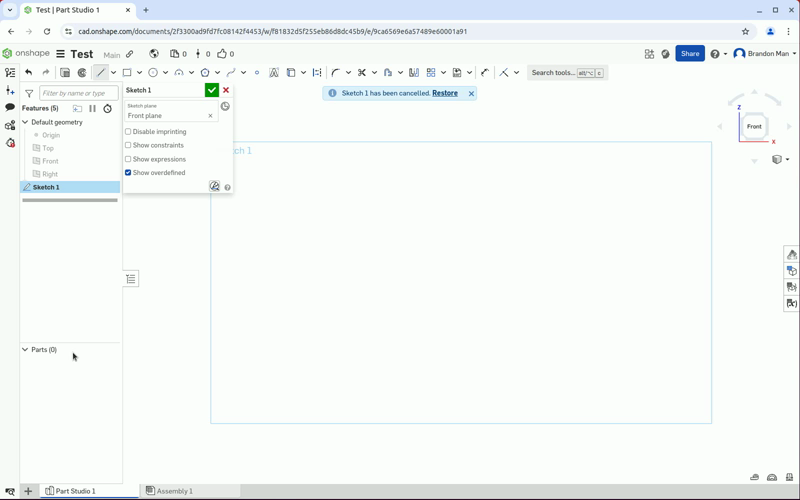
mouse_move(348, 339)
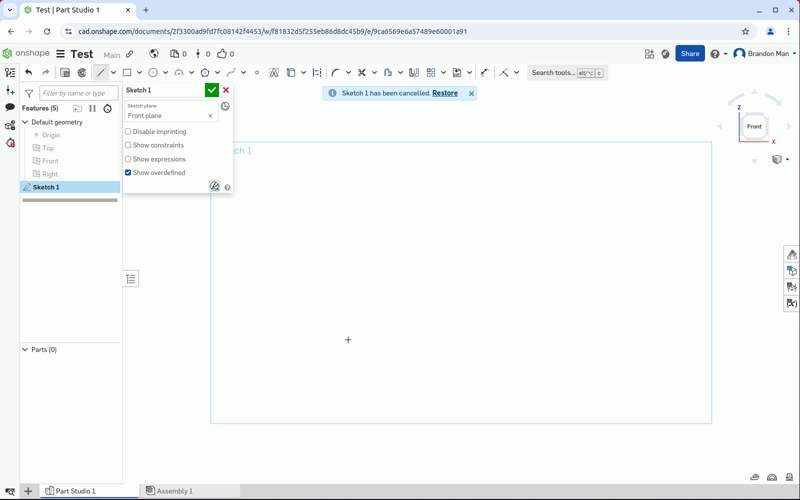
click(348, 339)
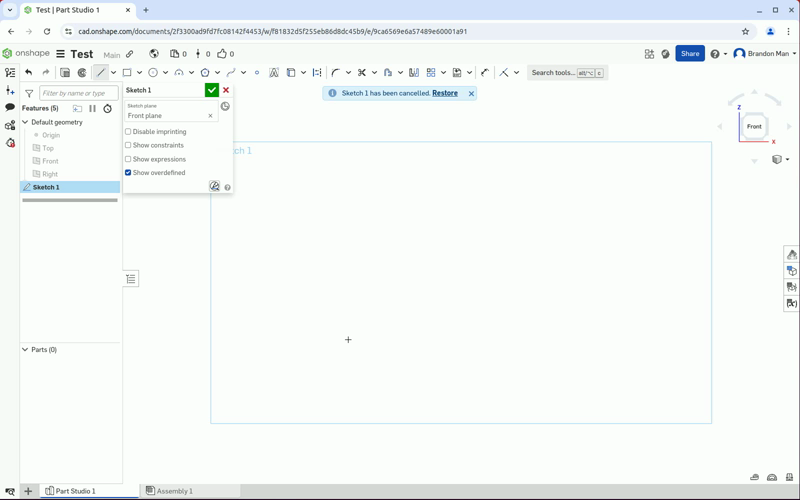
key_up(shift)
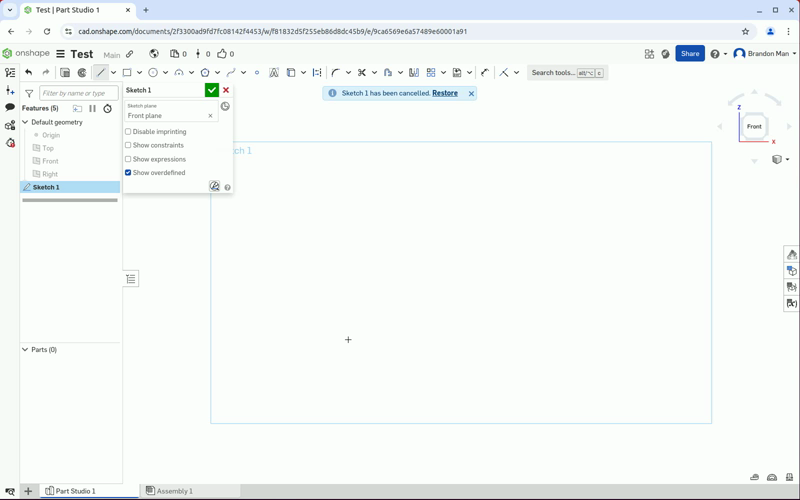
key_down(shift)
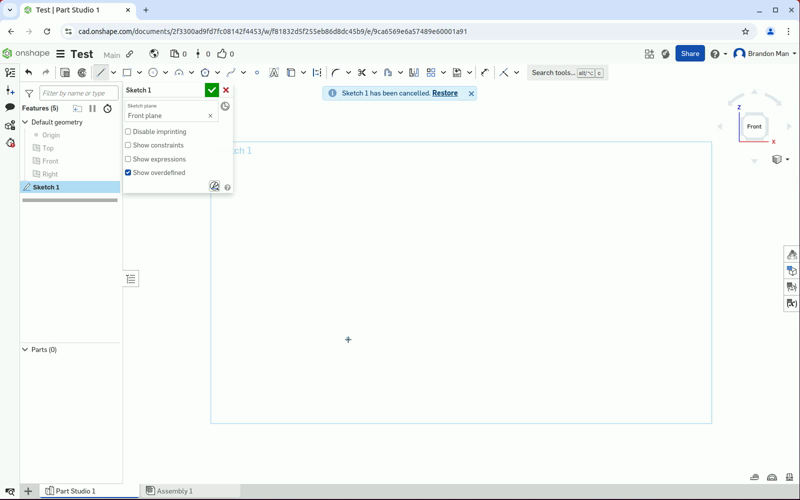
mouse_move(572, 339)
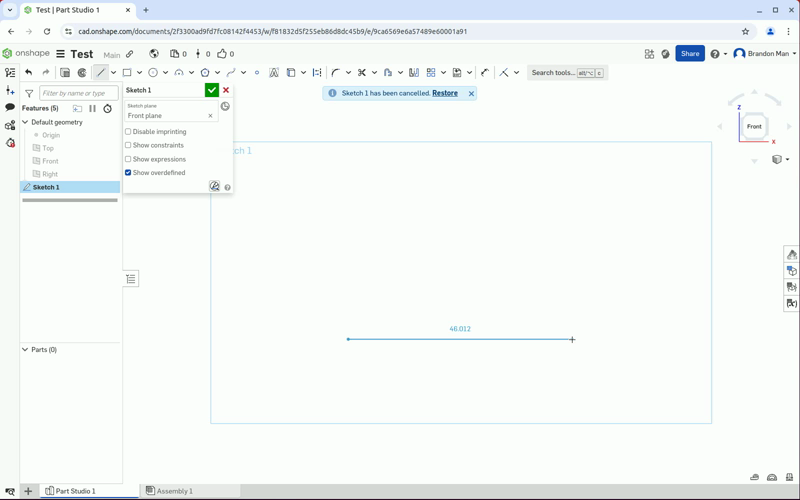
click(572, 339)
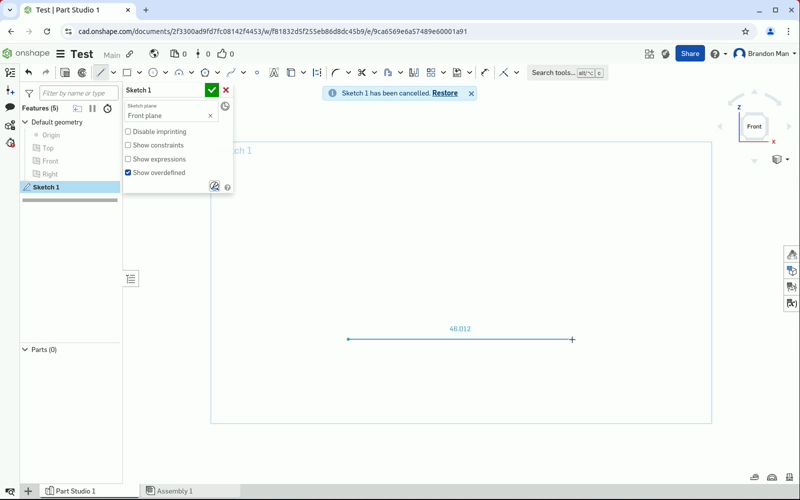
key_up(shift)
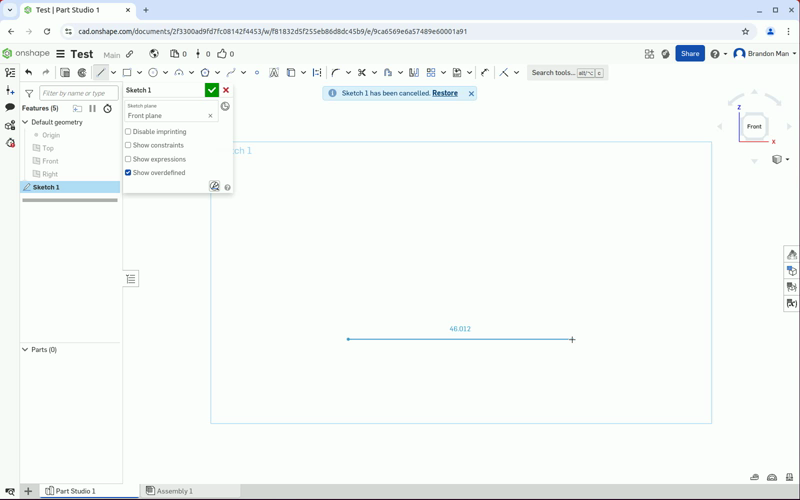
key_down(shift)
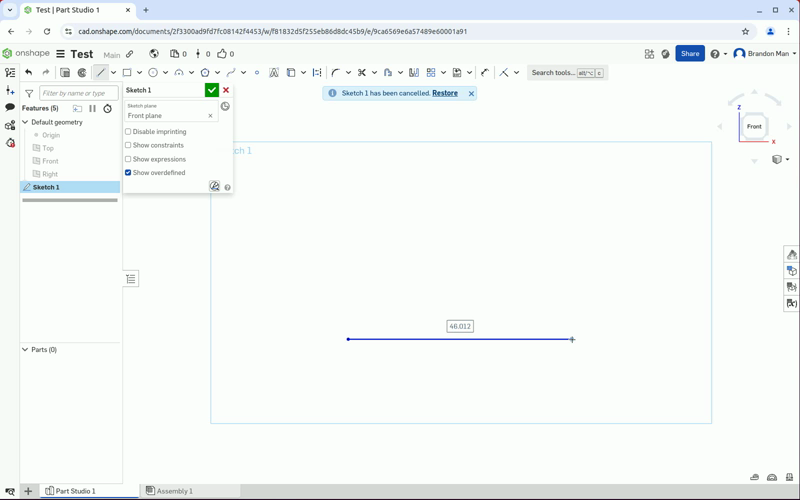
mouse_move(572, 226)
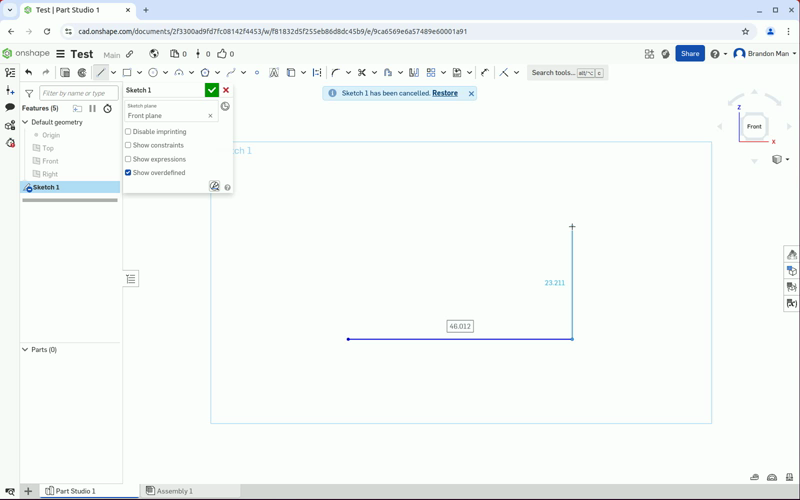
click(572, 226)
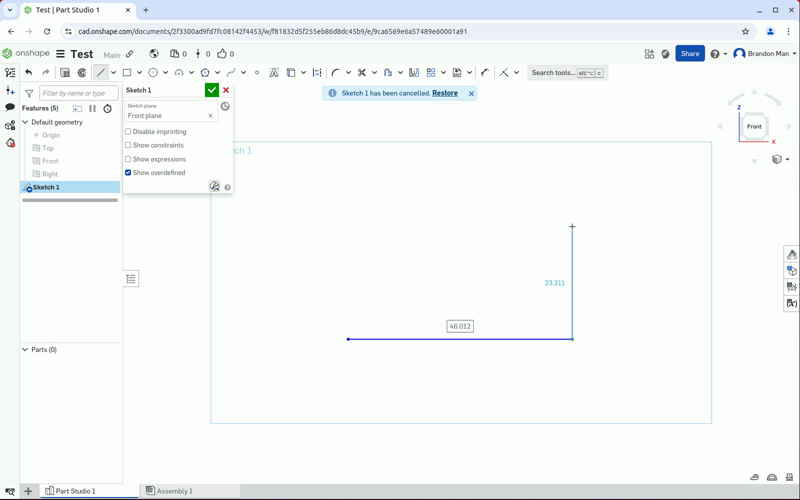
key_up(shift)
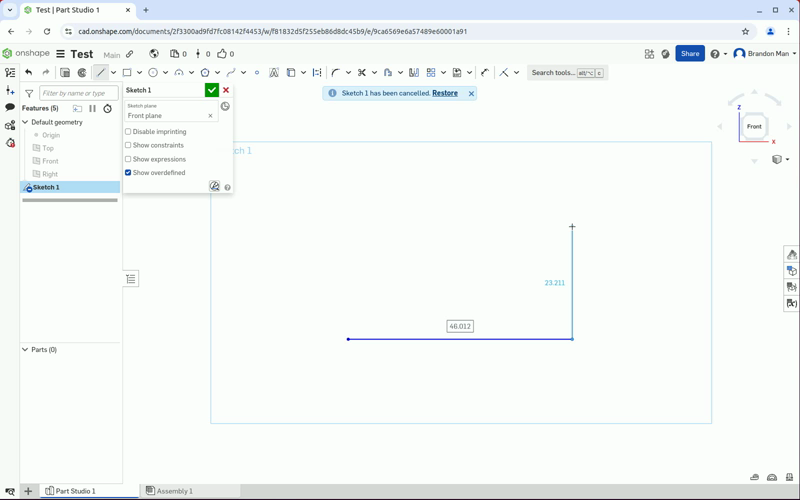
key_down(shift)
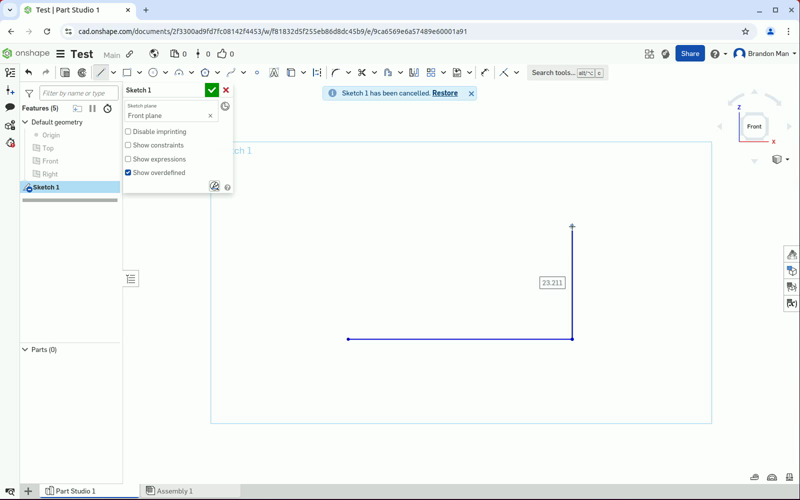
mouse_move(348, 226)
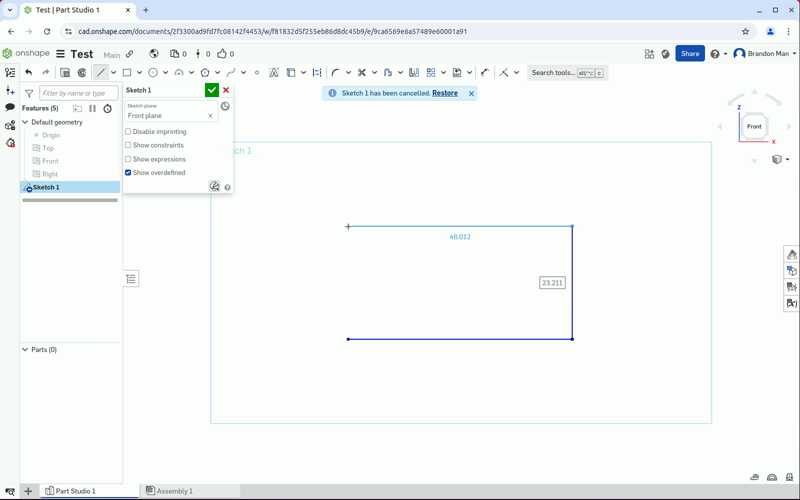
click(348, 226)
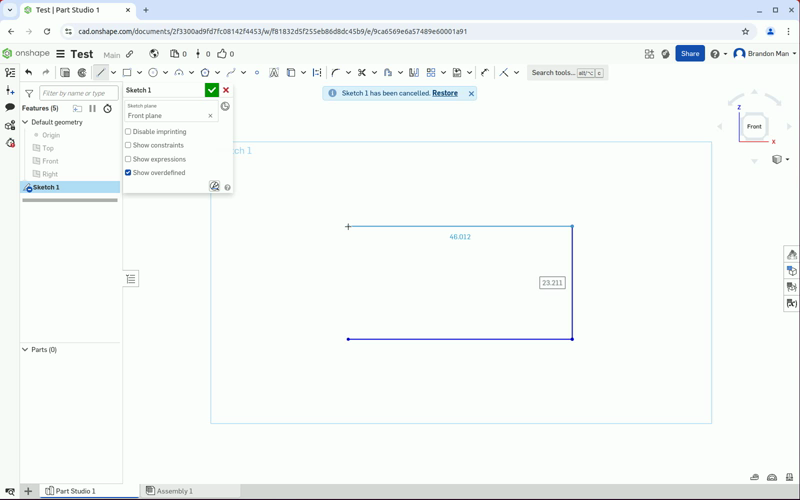
key_up(shift)
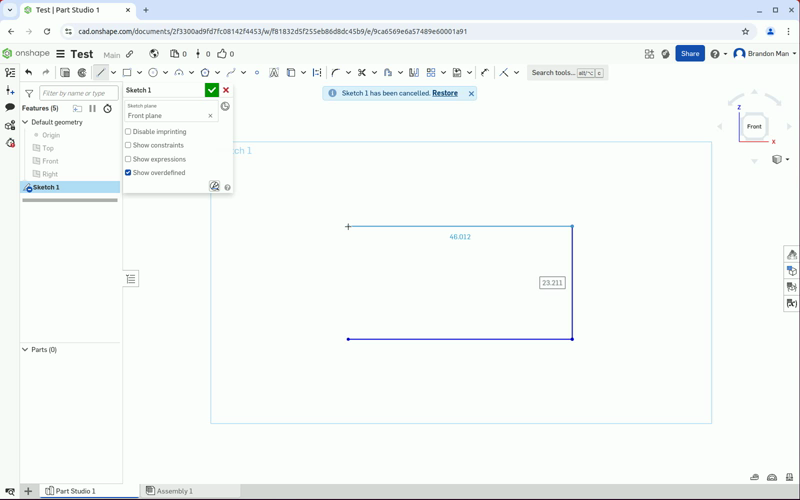
key_down(shift)
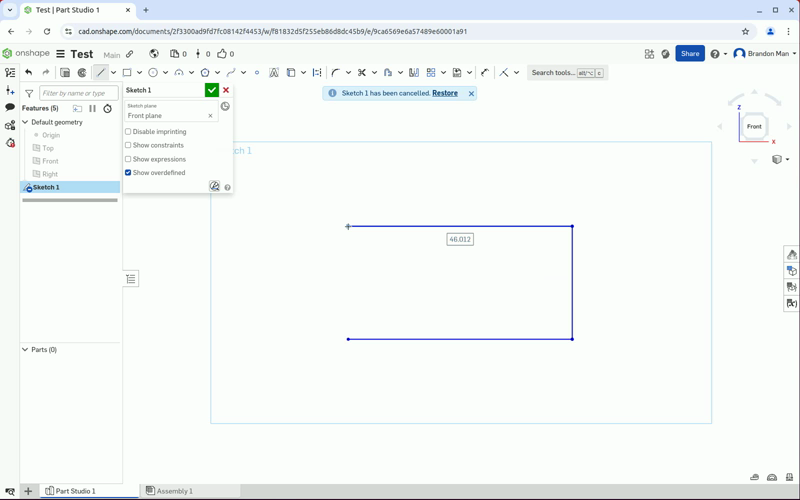
mouse_move(348, 339)
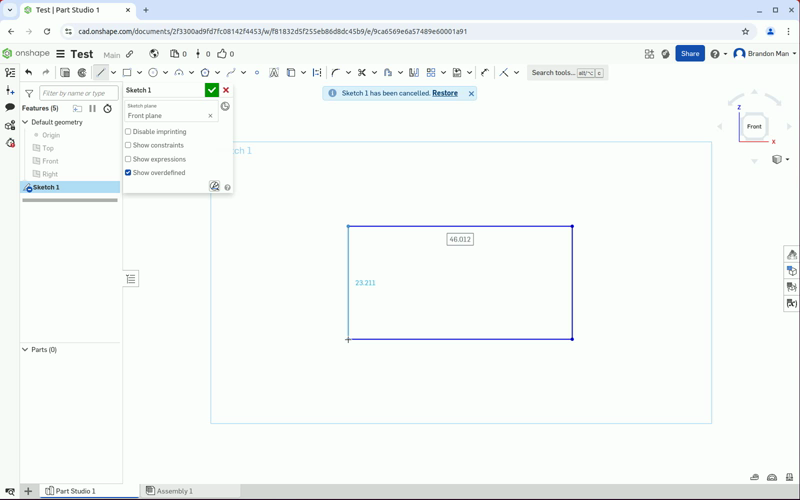
key_up(shift)
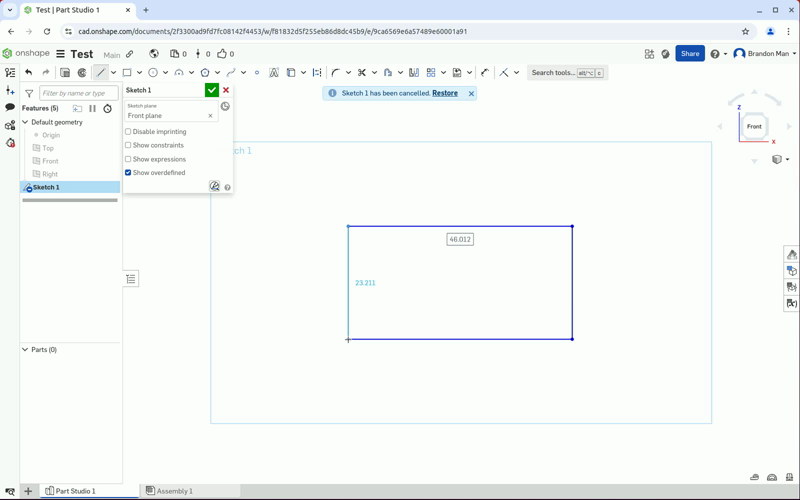
click(348, 339)
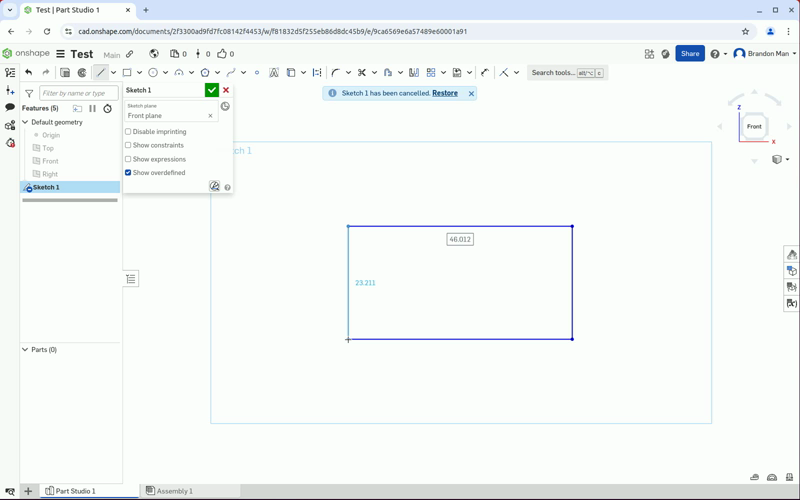
key(esc)
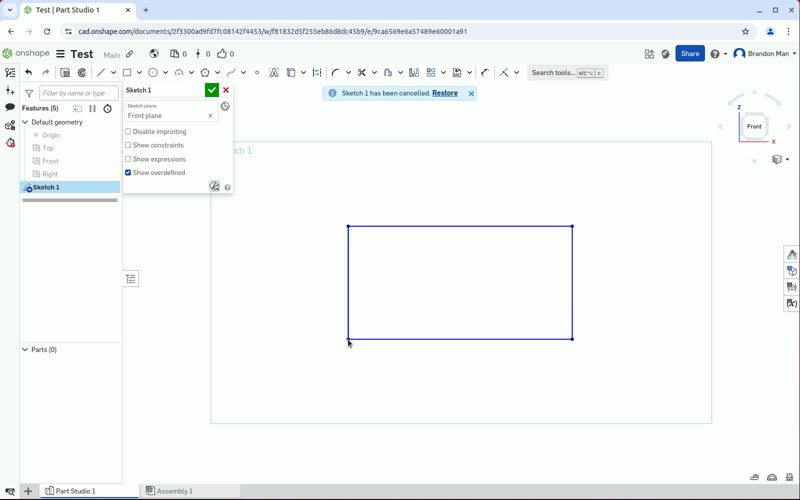
mouse_move(484, 271)
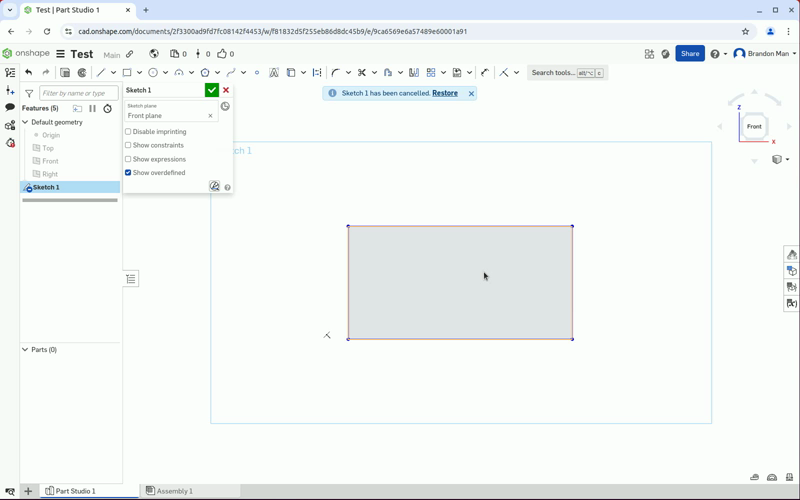
click(484, 271)
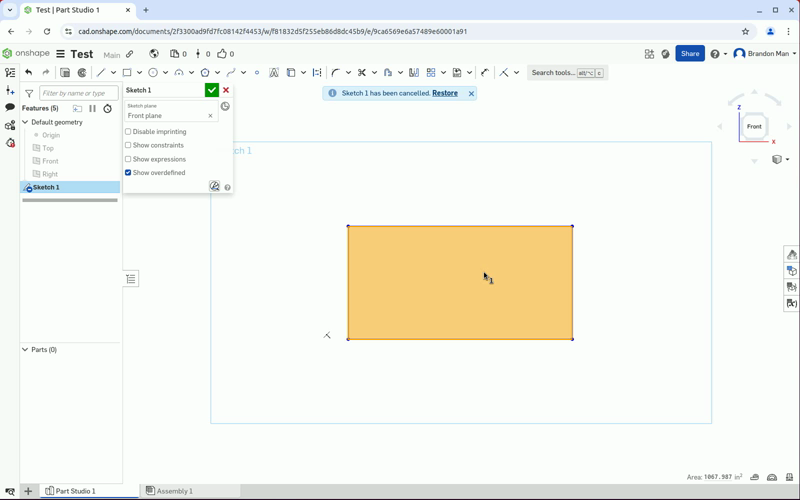
mouse_move(73, 352)
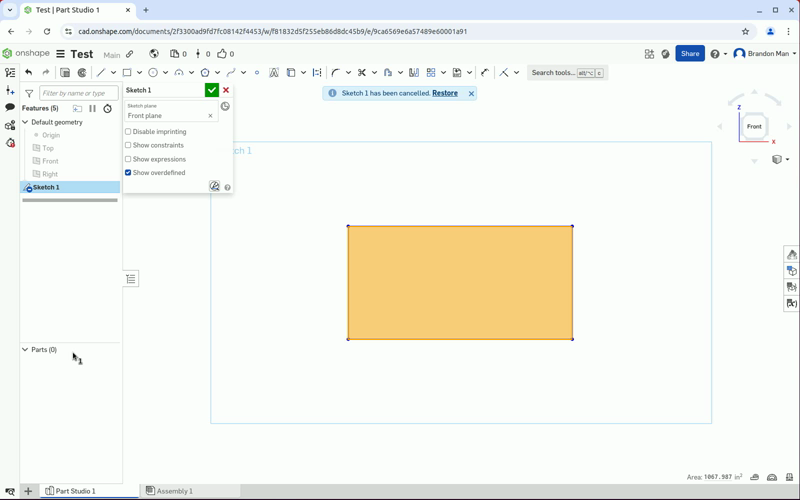
key(shift+y)
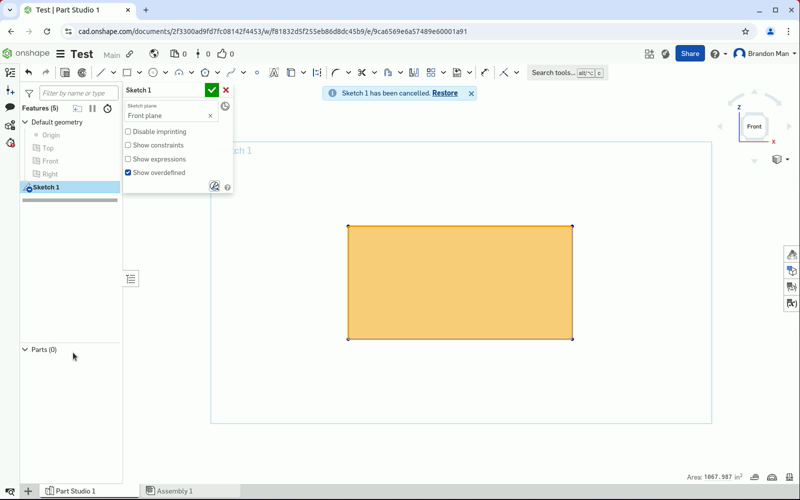
key(shift+e)
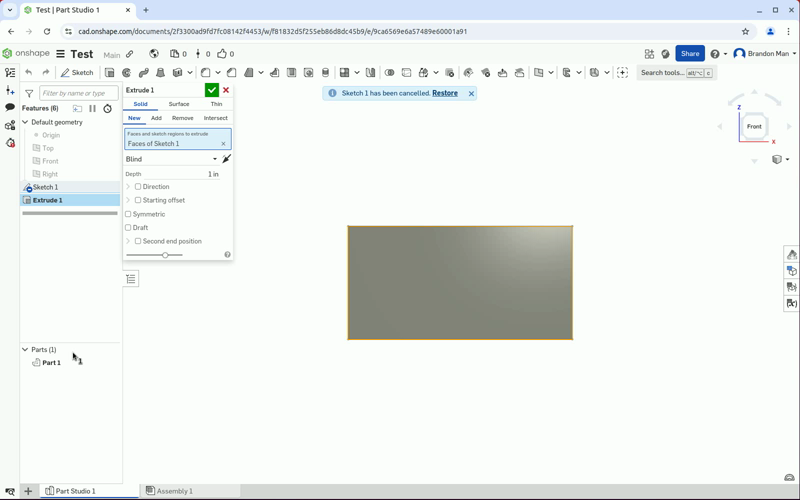
mouse_move(143, 106)
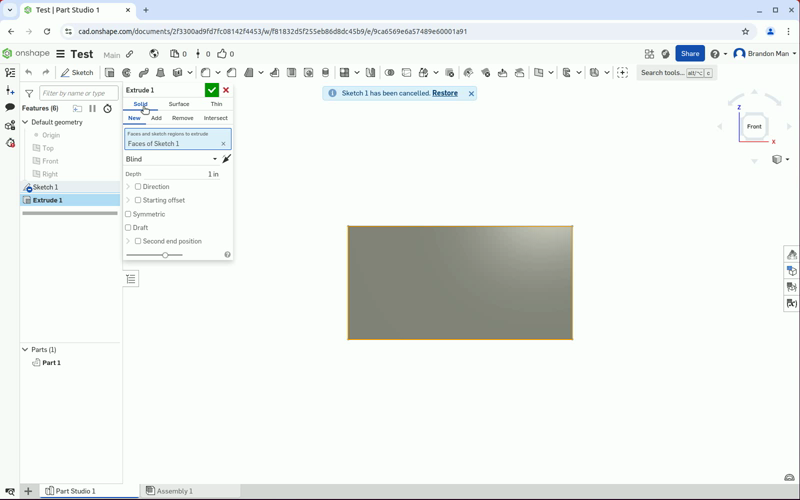
click(143, 106)
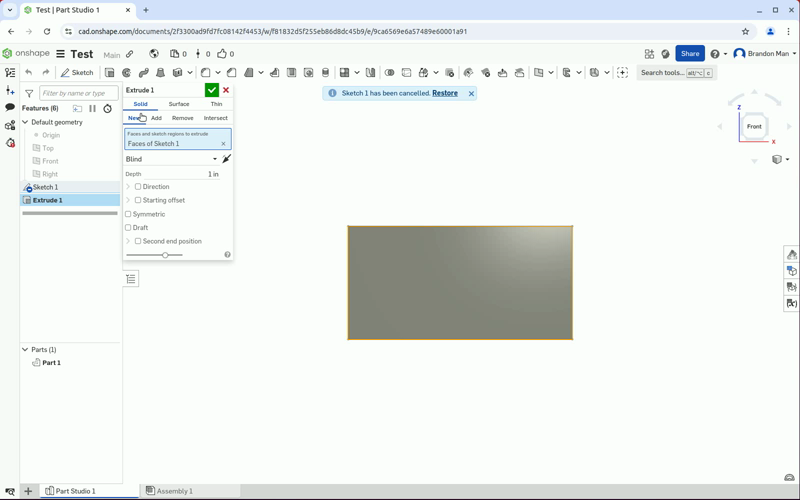
mouse_move(137, 120)
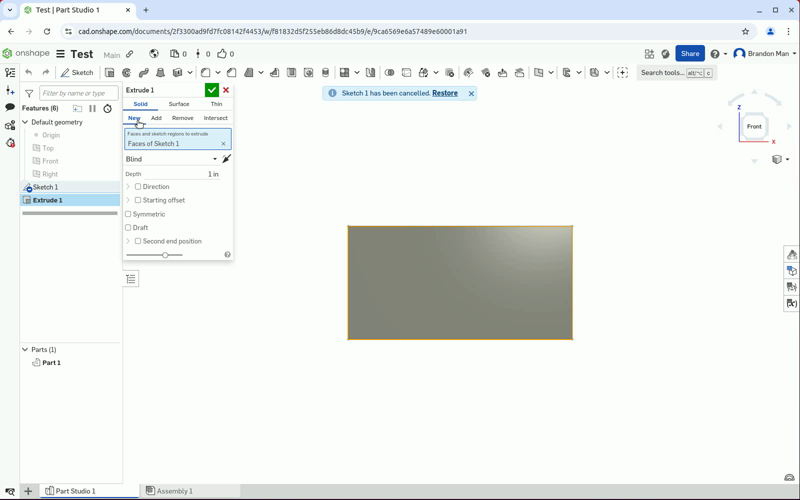
click(137, 120)
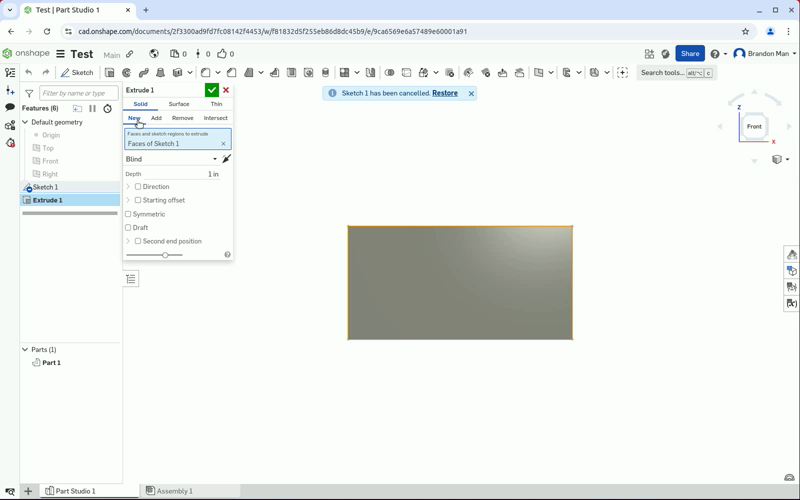
key(tab, 4)
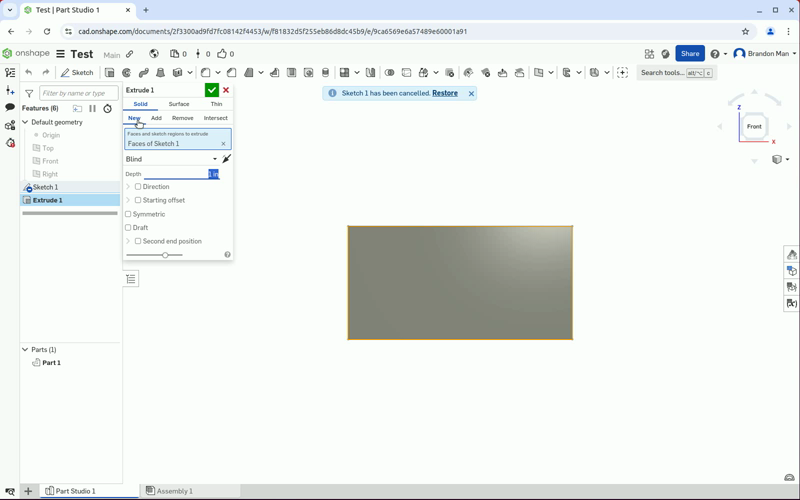
text(2.407)
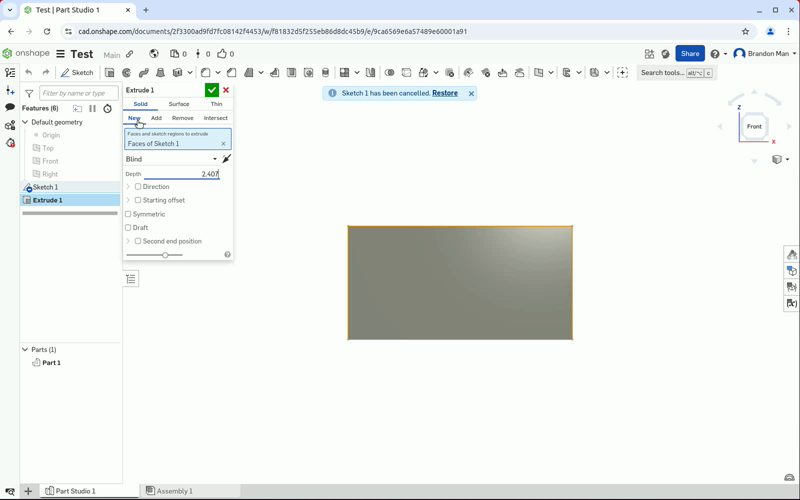
key(enter)
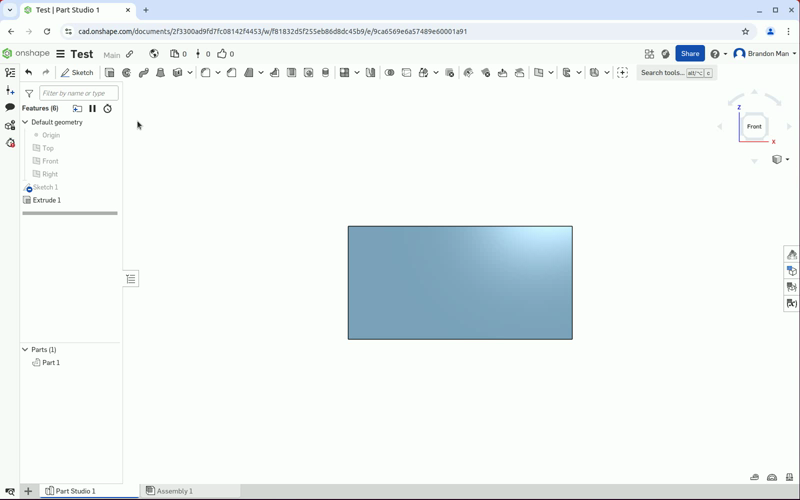
key(shift+h)
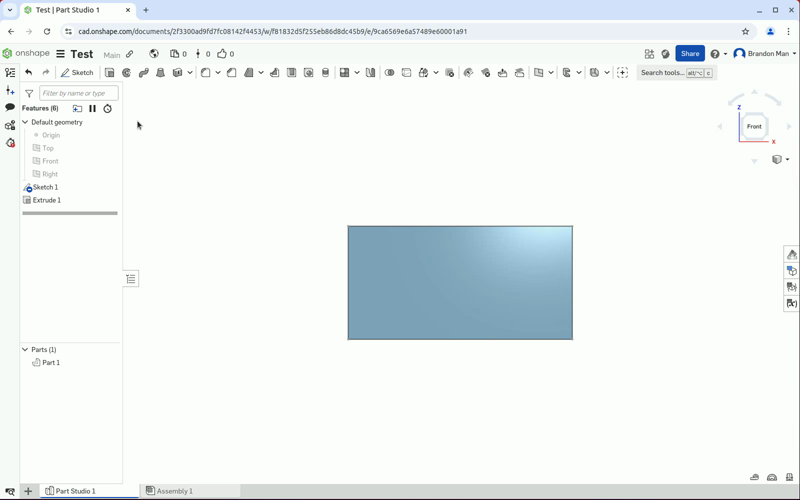
key(shift+h)
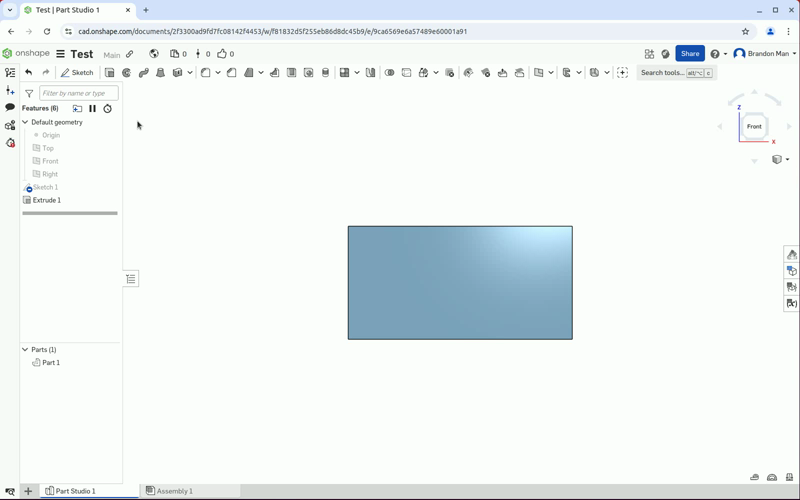
mouse_move(73, 189)
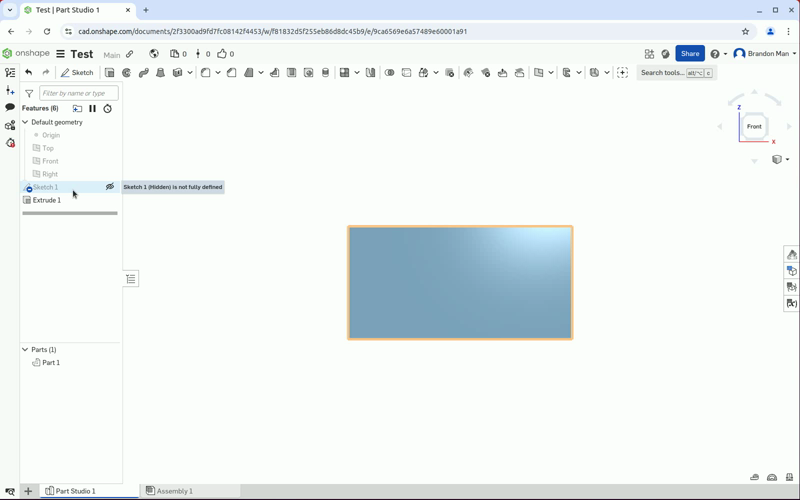
click(73, 189)
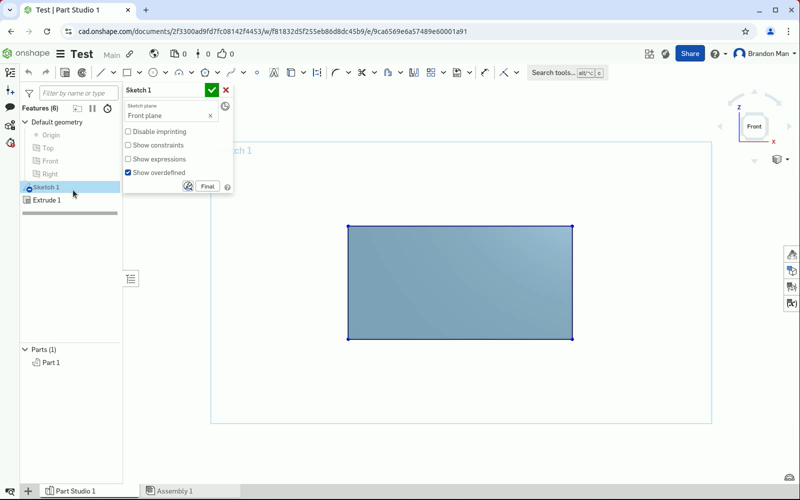
mouse_move(229, 92)
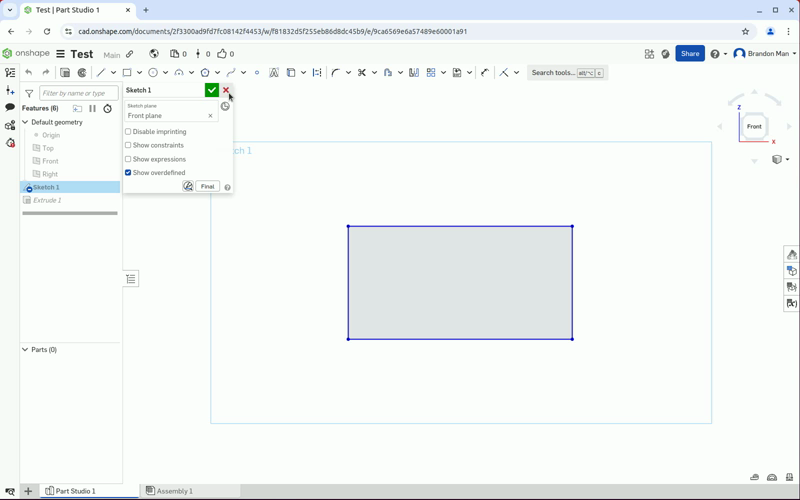
click(229, 92)
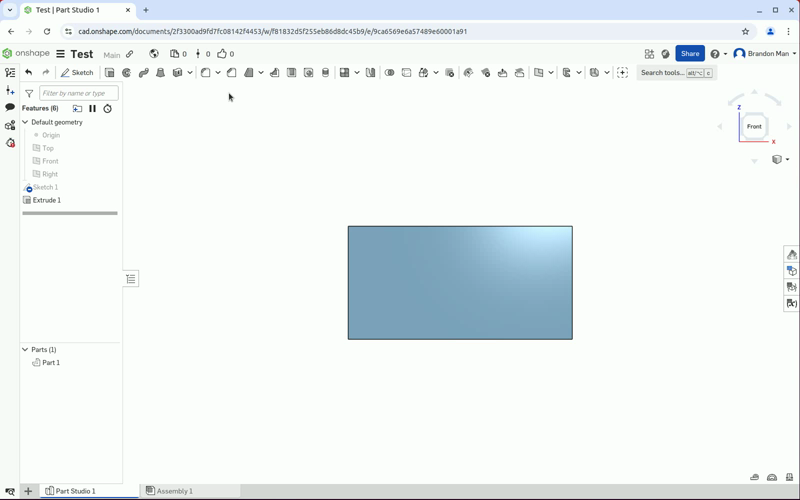
mouse_move(541, 75)
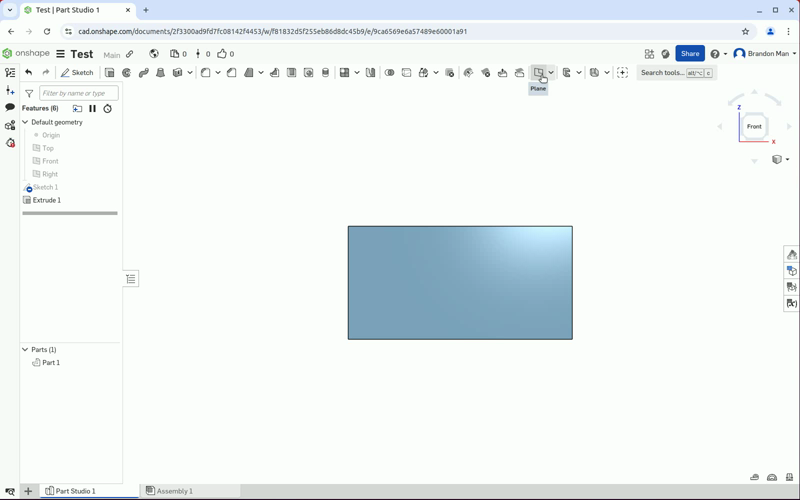
click(541, 75)
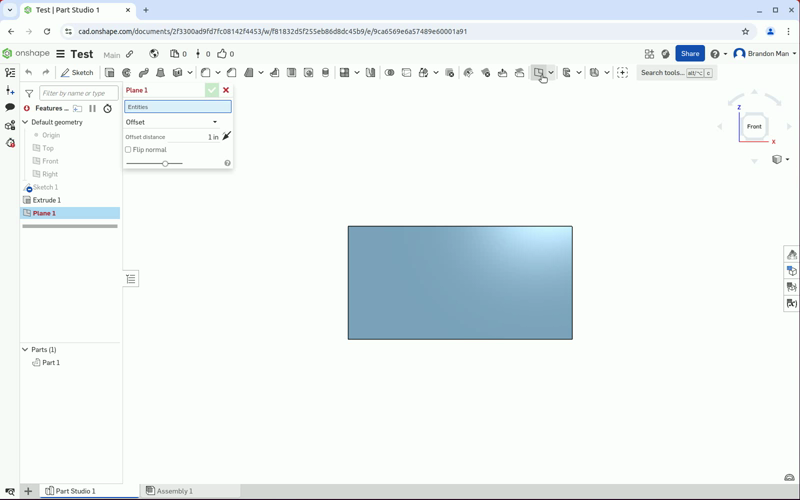
mouse_move(73, 163)
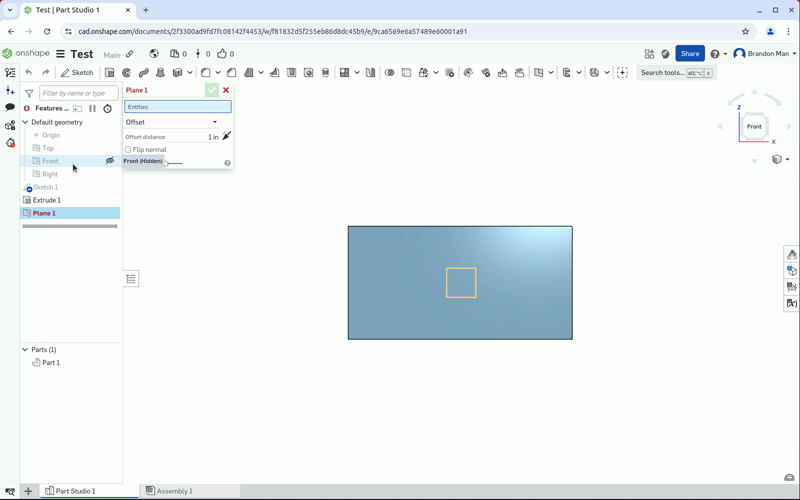
click(73, 163)
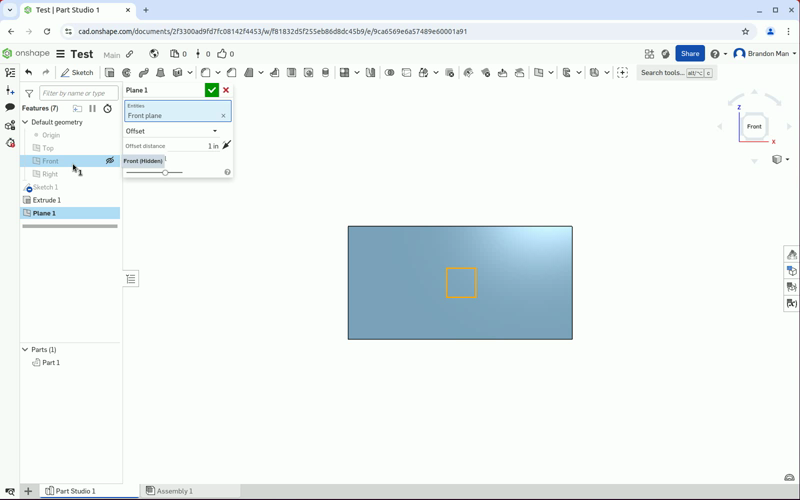
key(tab, 2)
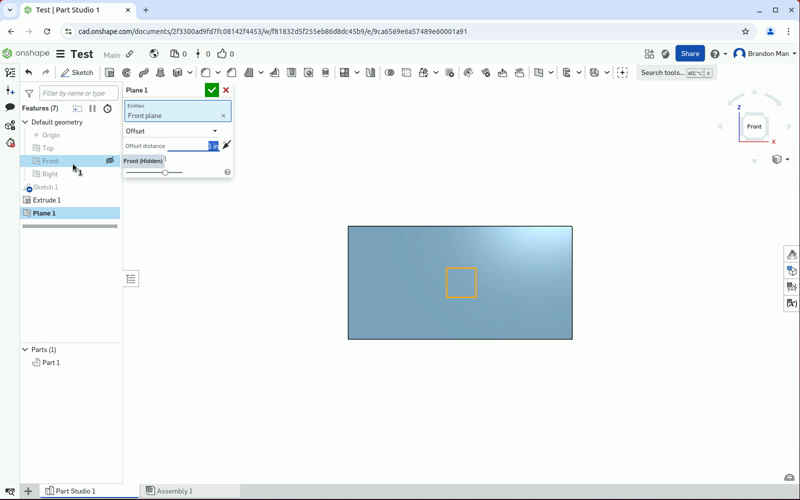
text(2.403)
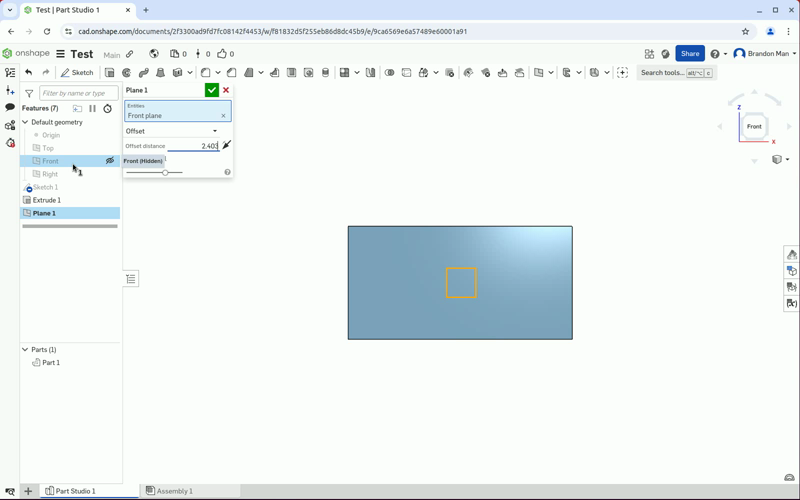
key(enter, 2)
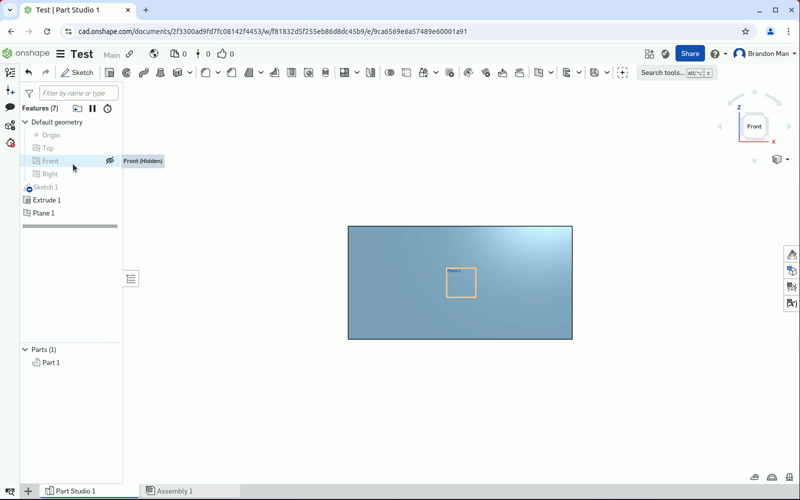
key(shift+s)
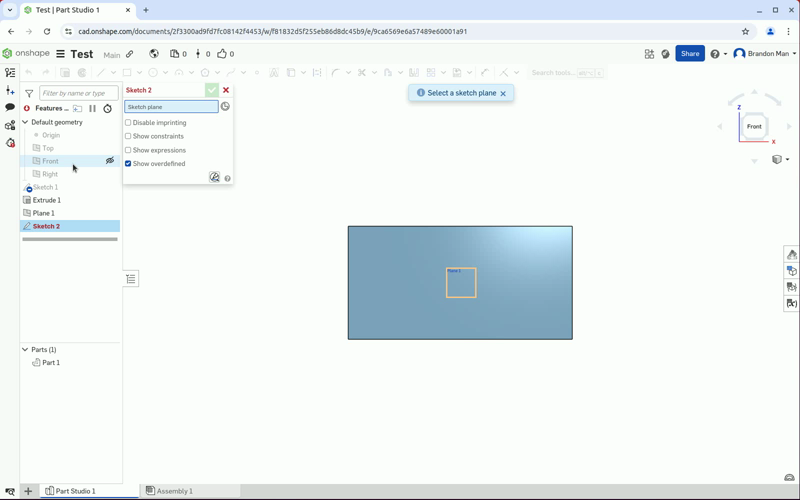
mouse_move(73, 215)
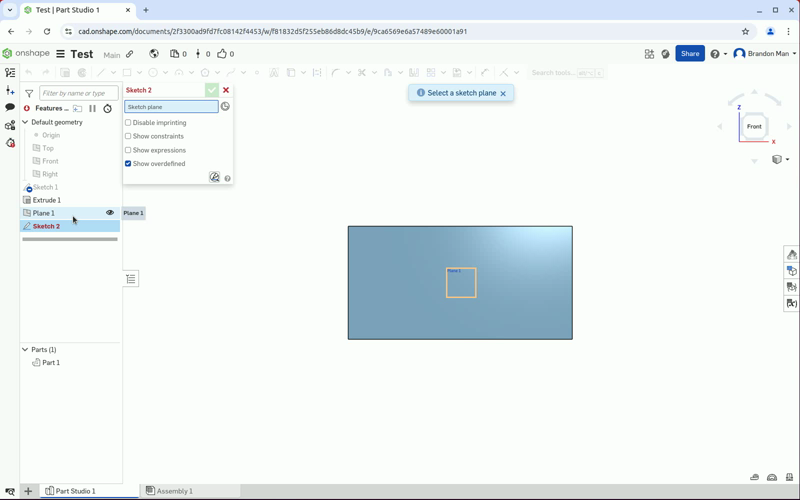
click(73, 215)
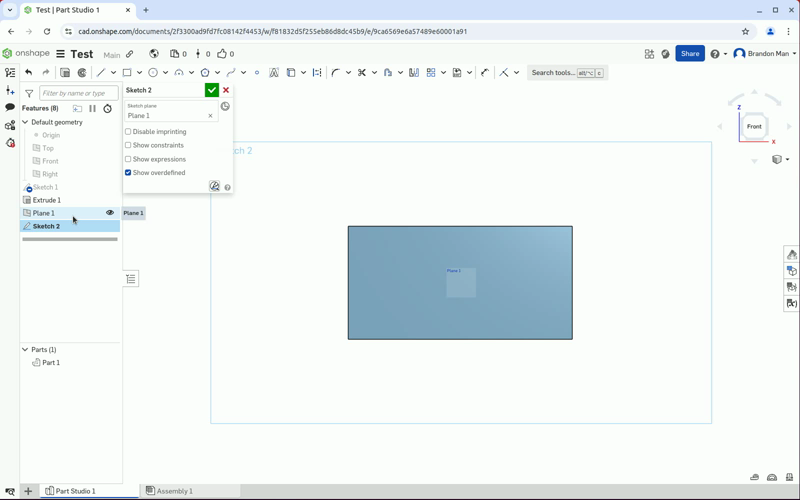
mouse_move(73, 352)
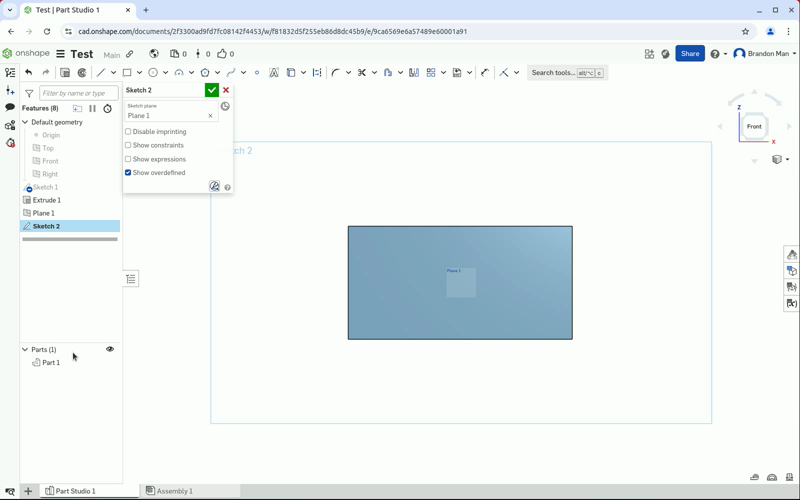
key(y)
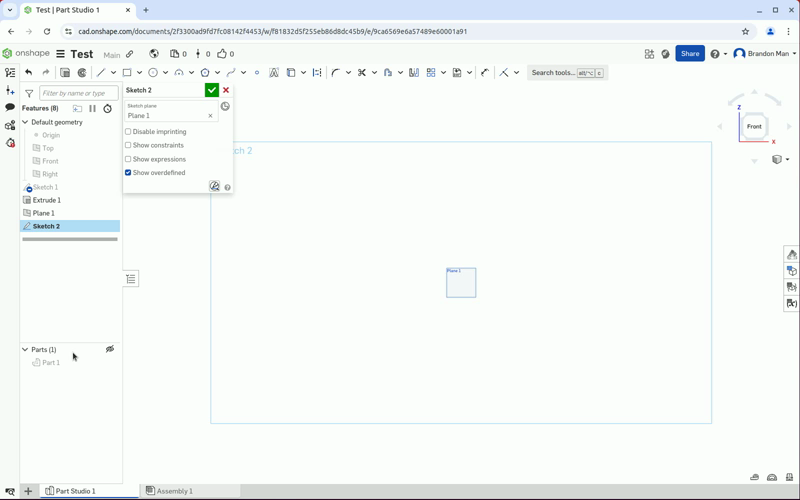
key(c)
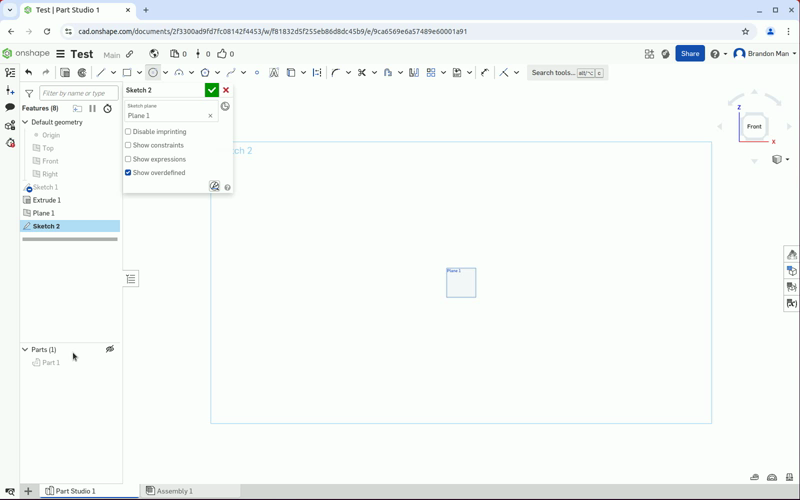
key_down(shift)
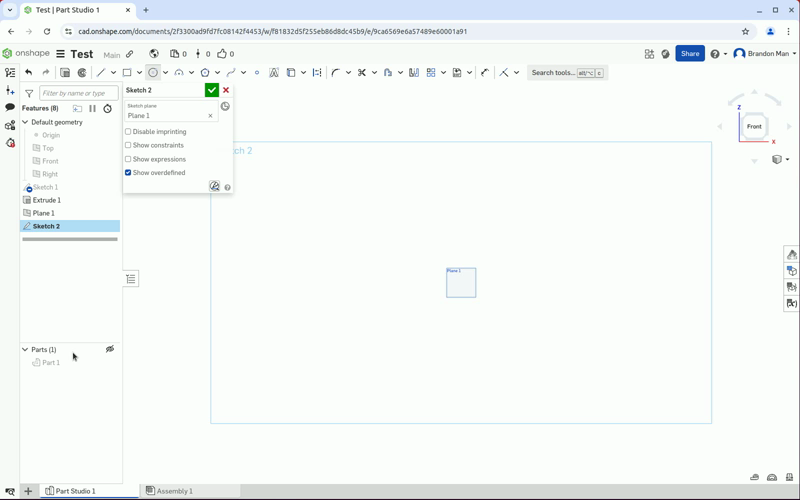
mouse_move(382, 260)
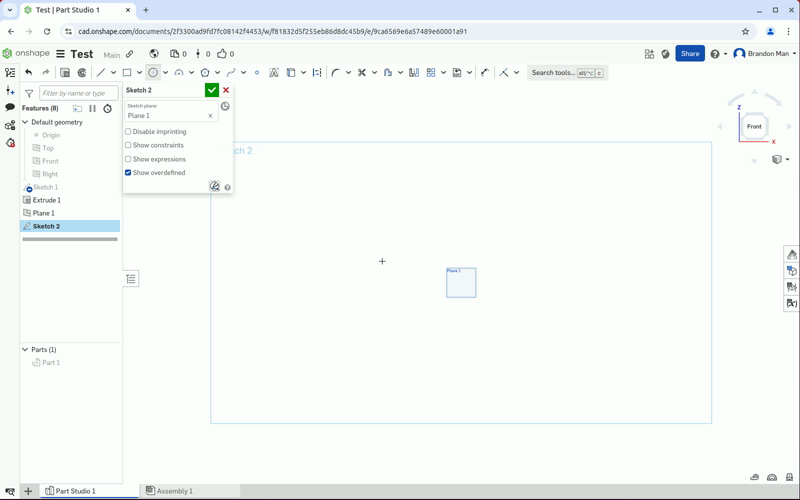
click(382, 260)
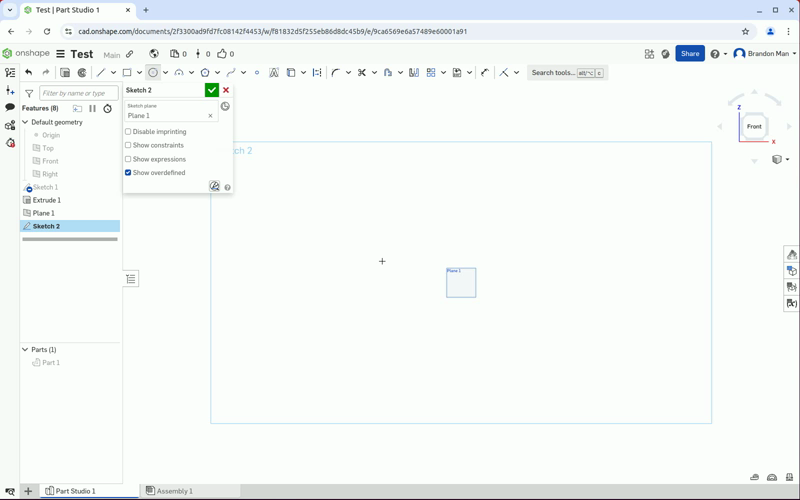
key_up(shift)
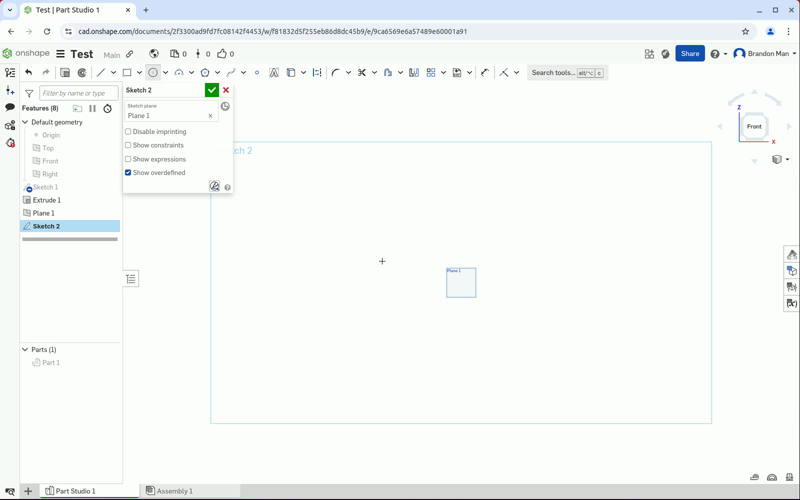
mouse_move(400, 260)
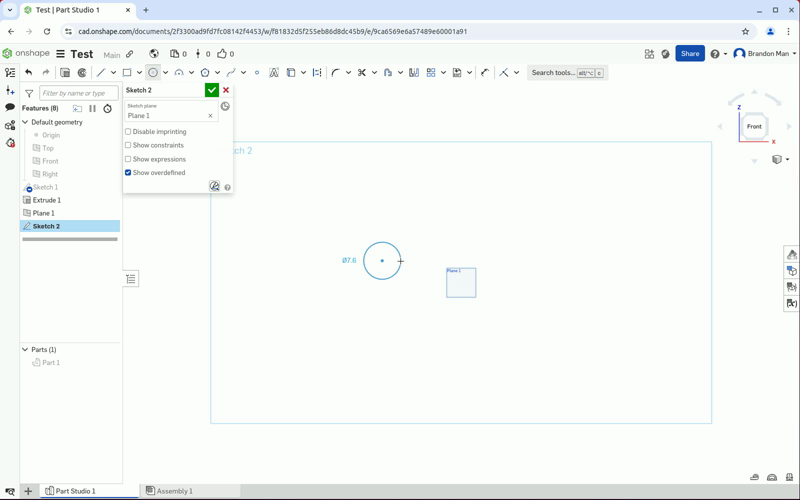
click(400, 260)
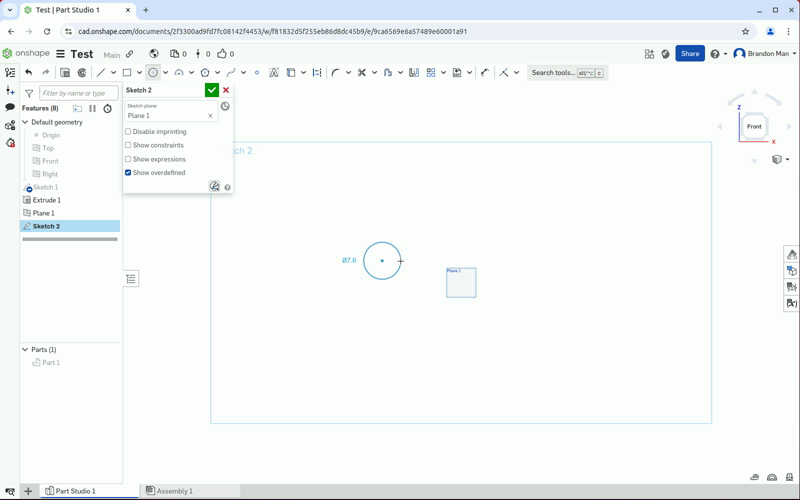
key(esc)
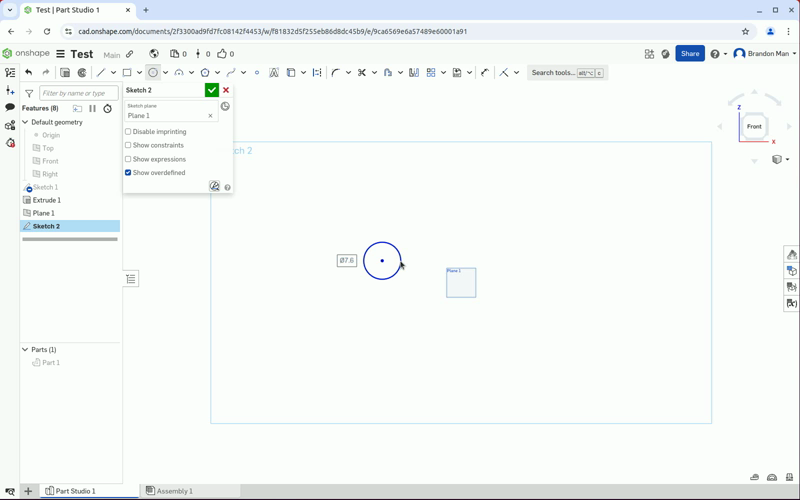
mouse_move(369, 266)
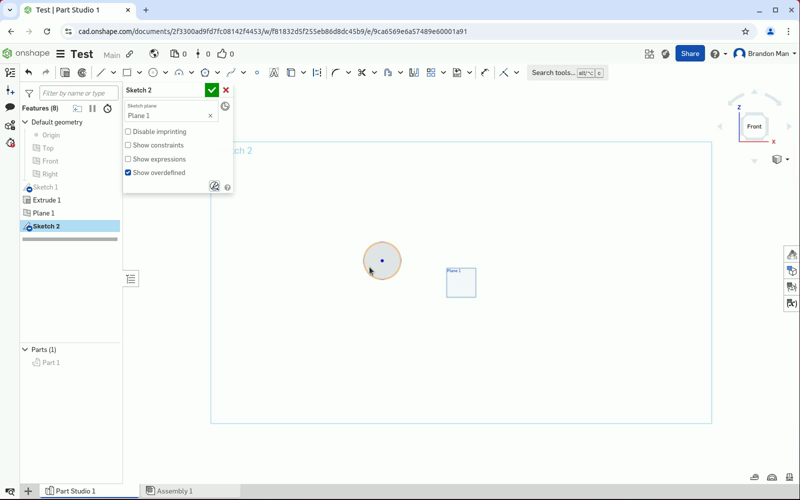
scroll(6)
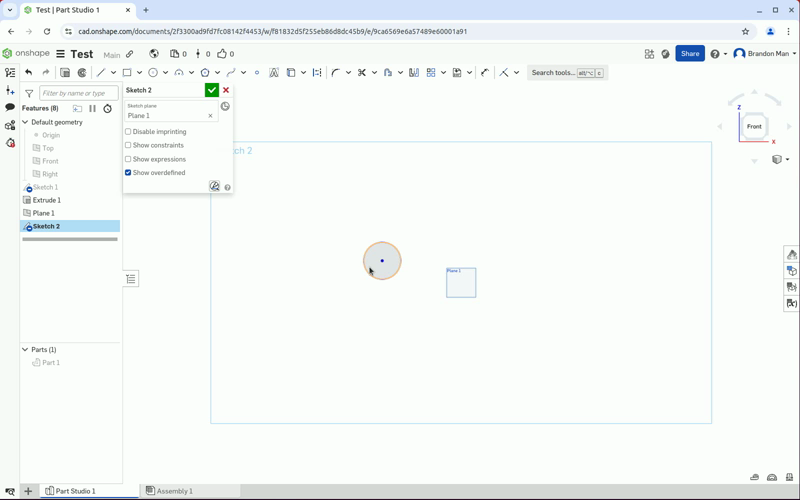
scroll(6)
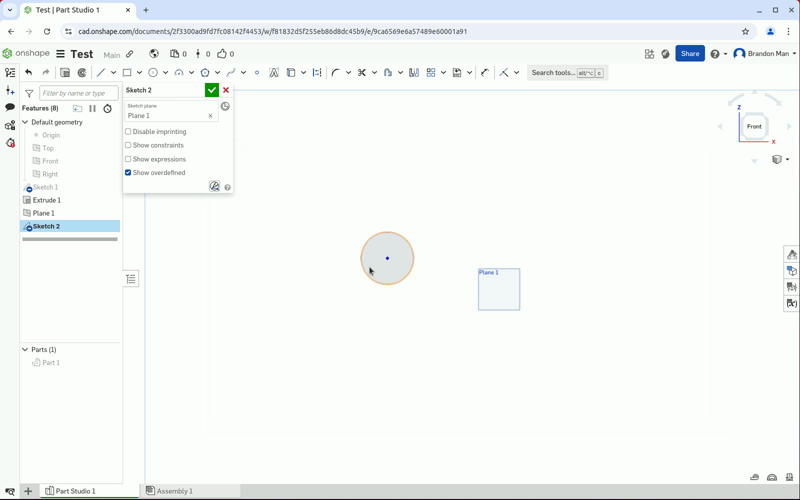
scroll(6)
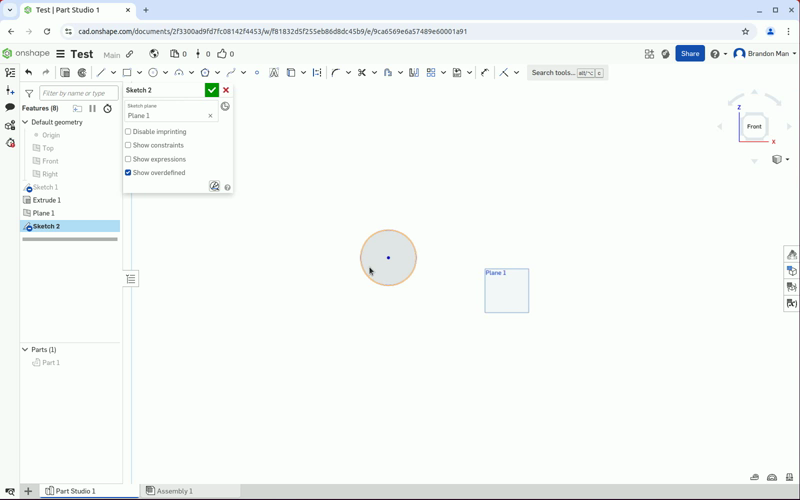
scroll(6)
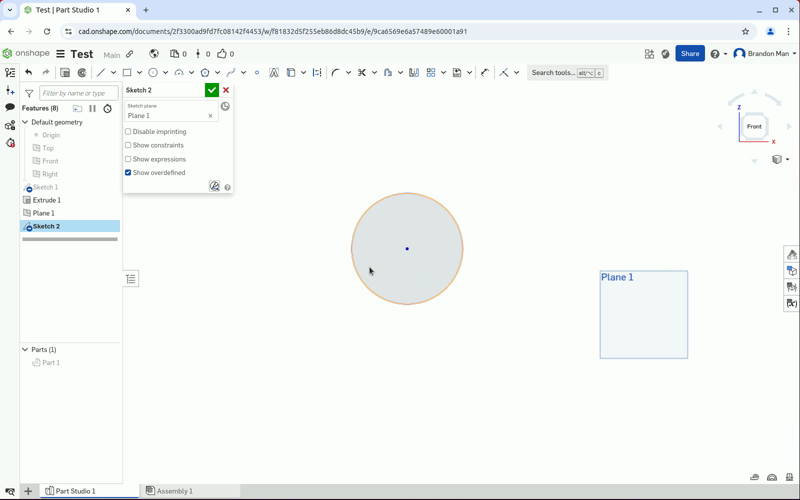
scroll(6)
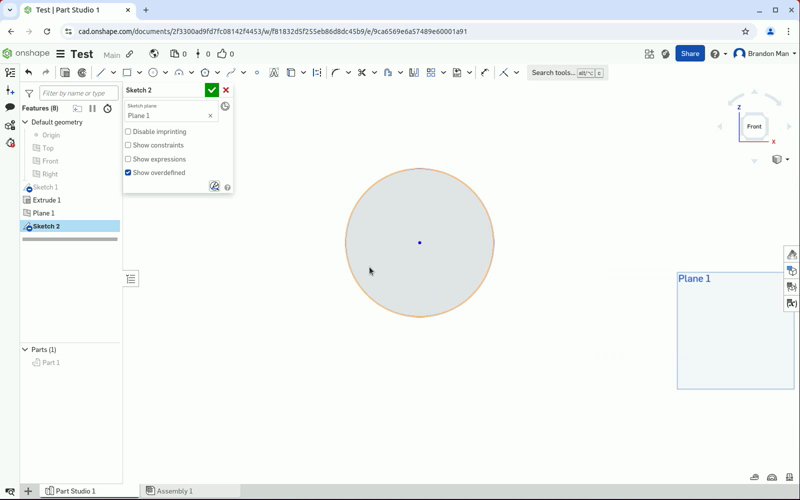
scroll(6)
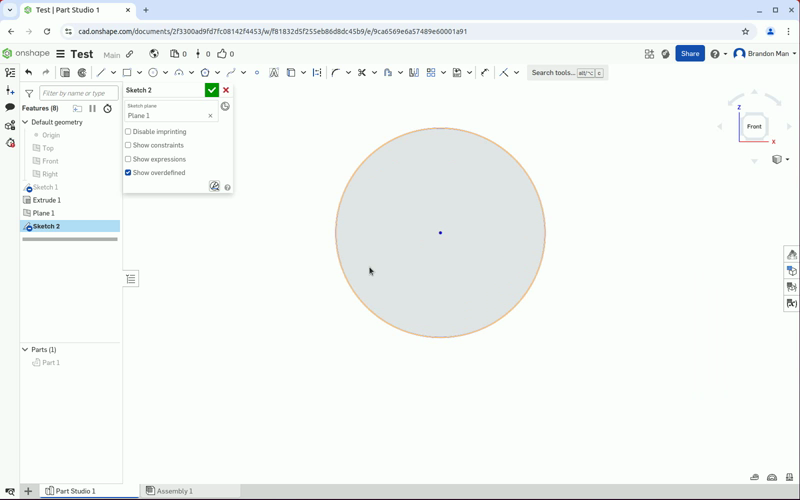
scroll(6)
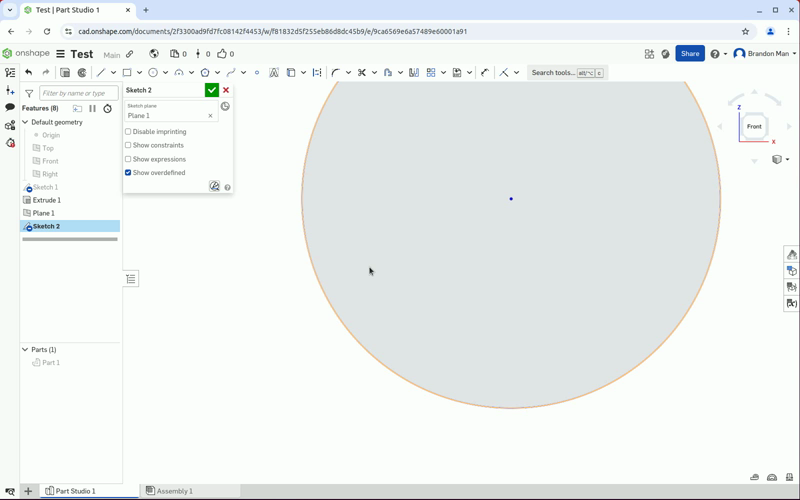
click(369, 266)
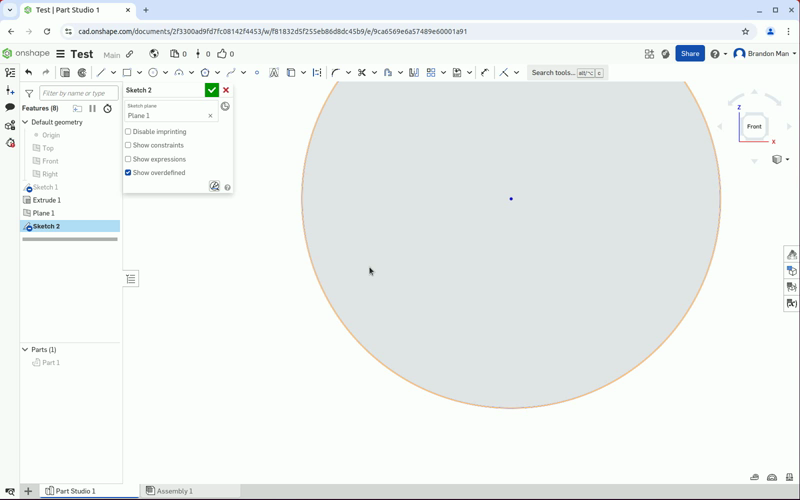
scroll(-6)
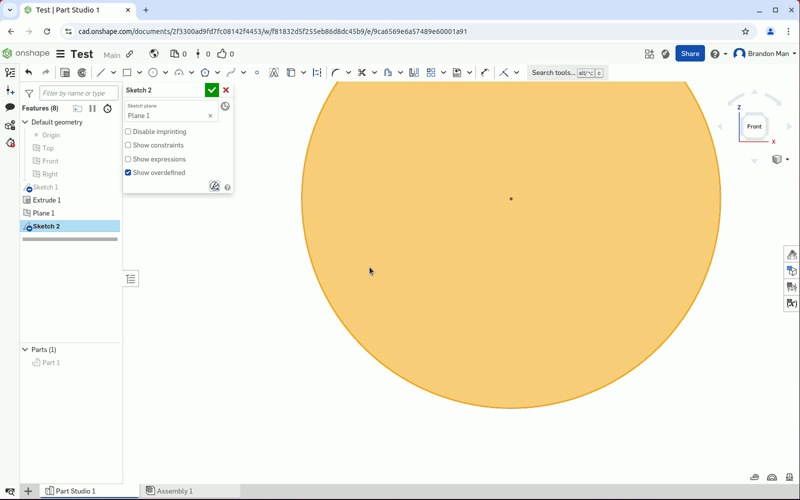
scroll(-6)
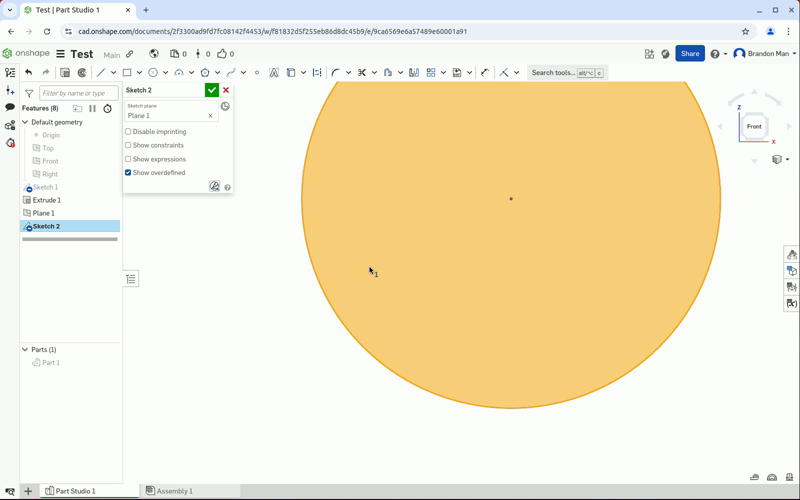
scroll(-6)
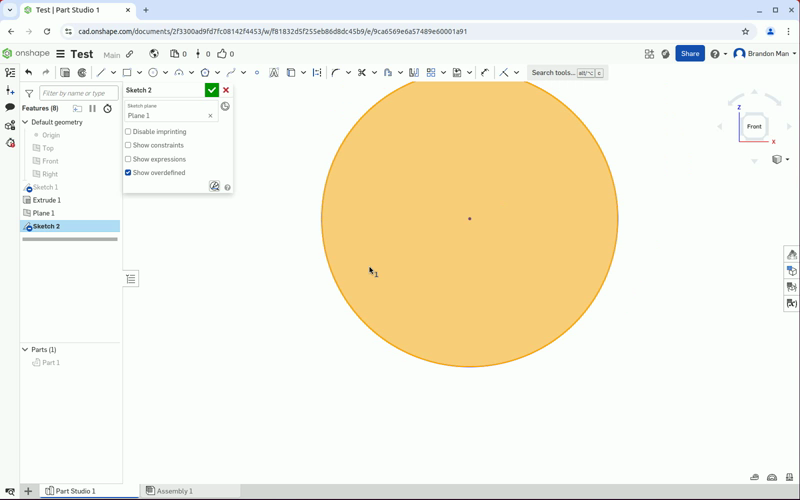
scroll(-6)
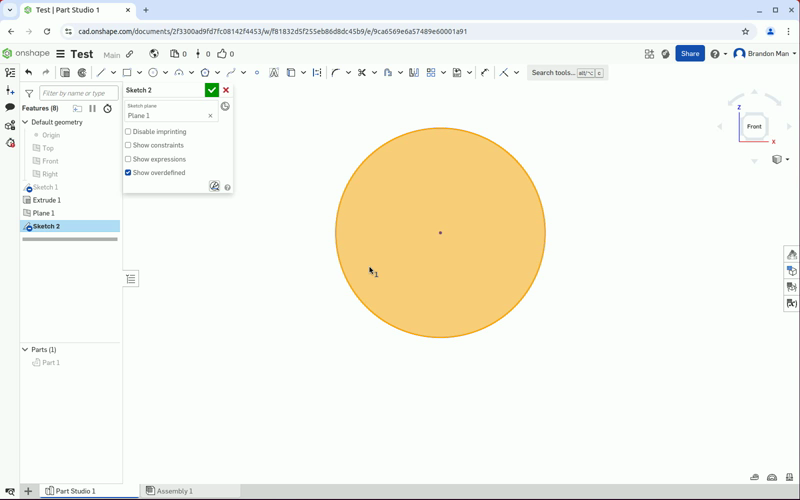
scroll(-6)
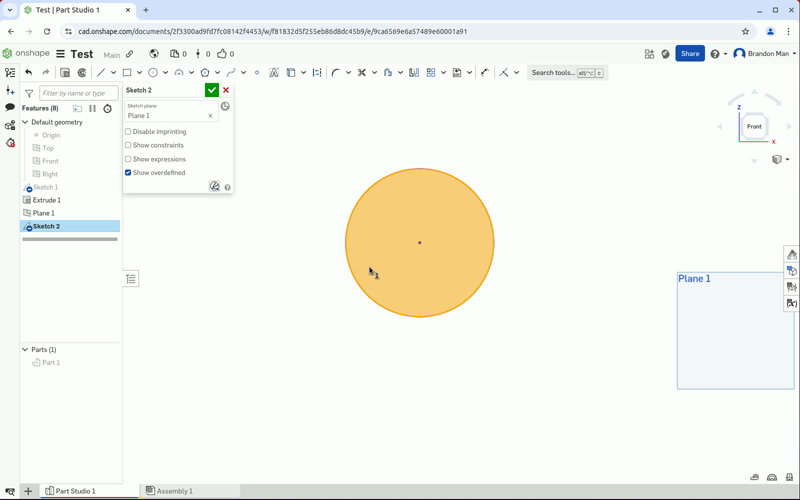
scroll(-6)
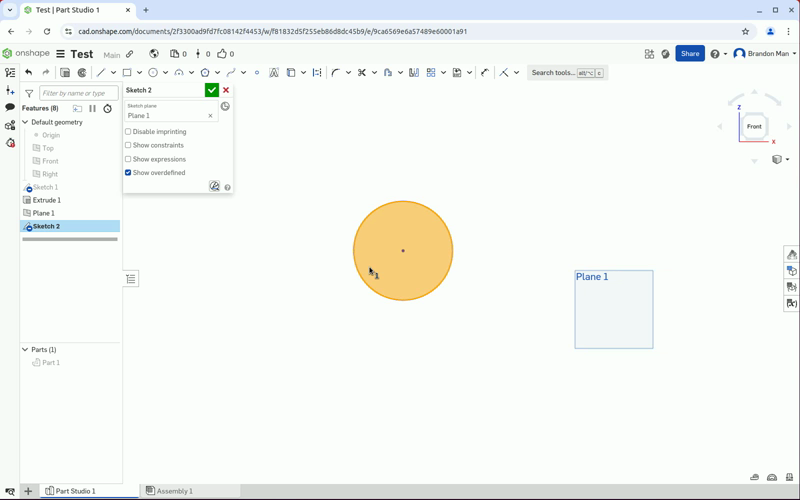
scroll(-6)
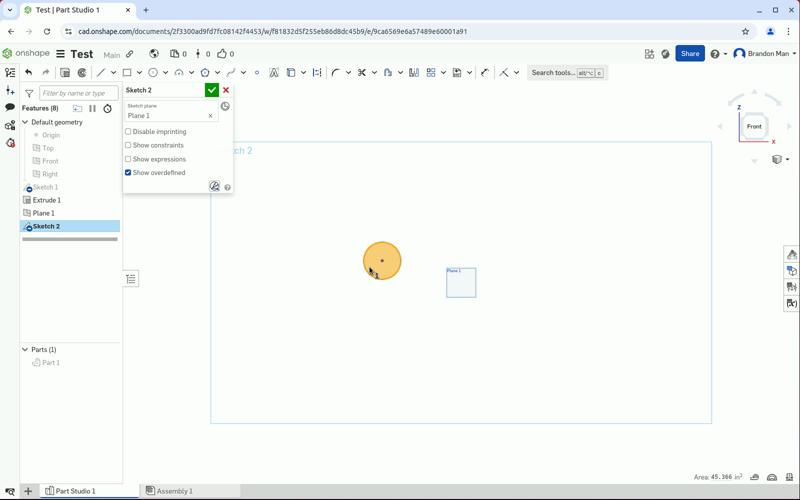
mouse_move(73, 352)
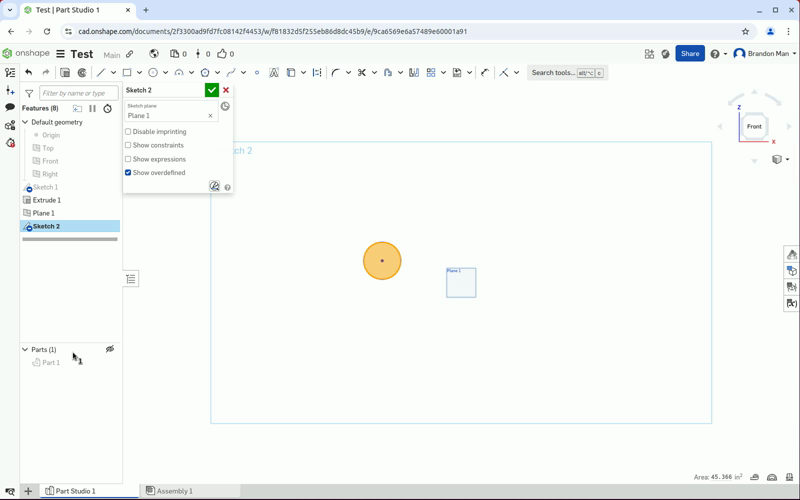
key(shift+y)
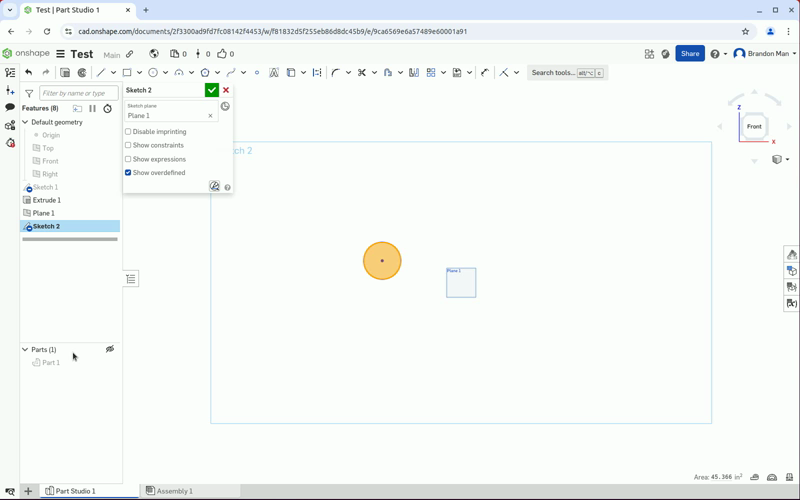
key(shift+e)
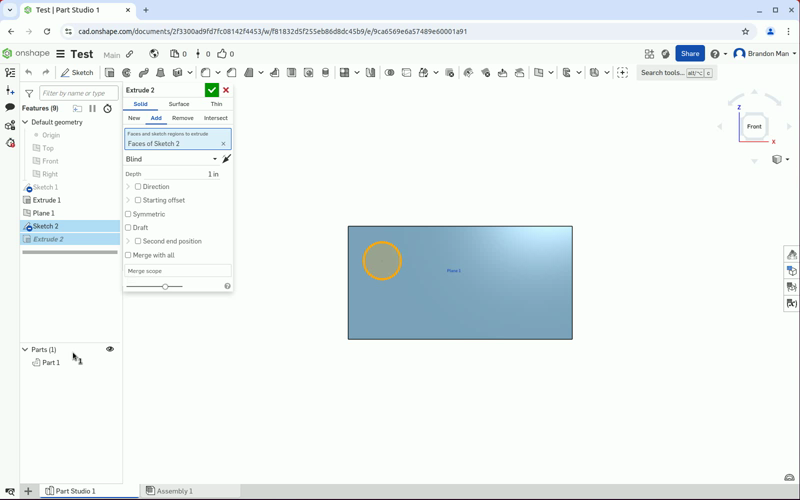
mouse_move(143, 106)
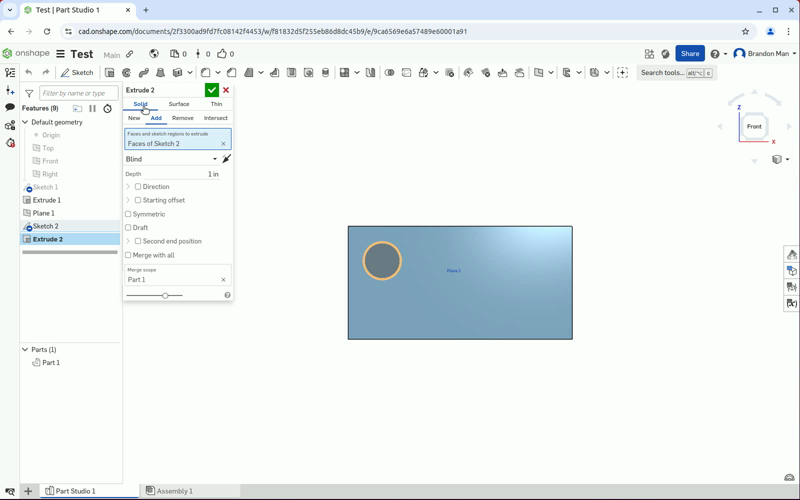
click(143, 106)
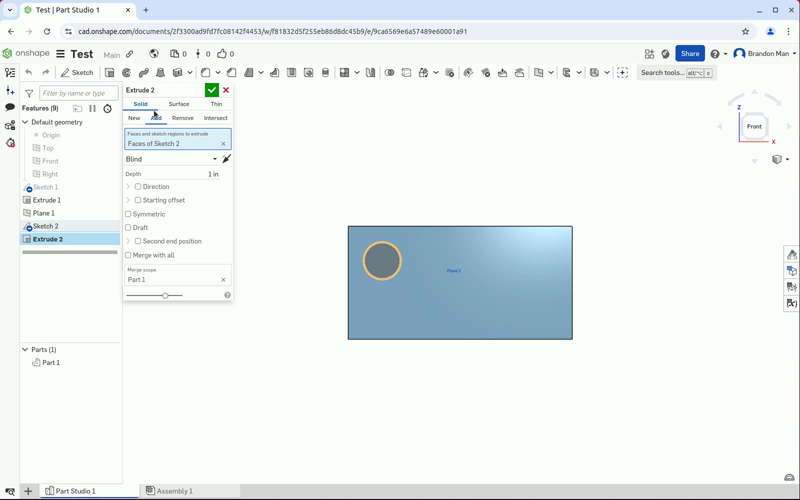
mouse_move(186, 120)
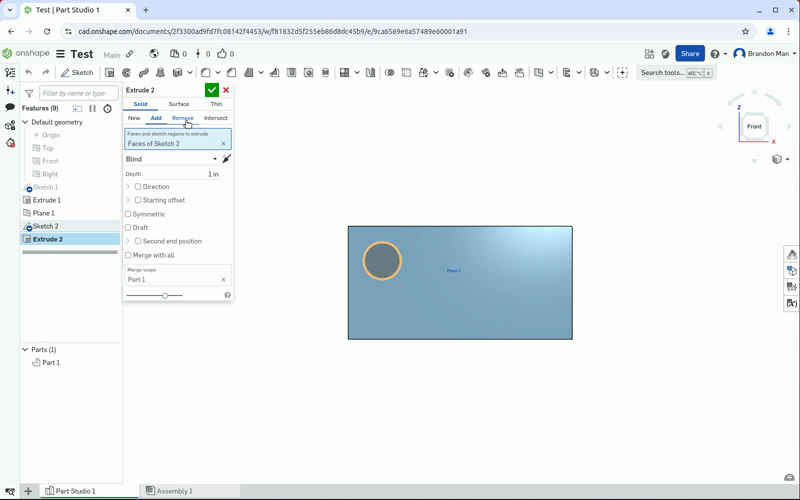
click(186, 120)
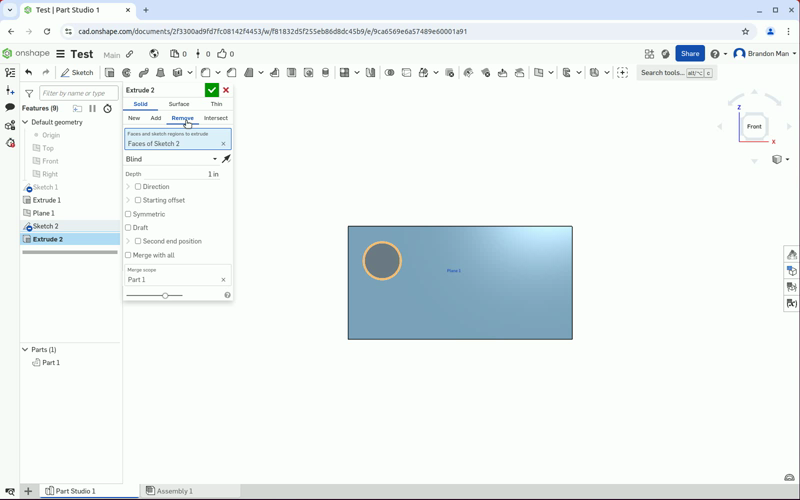
key(tab, 4)
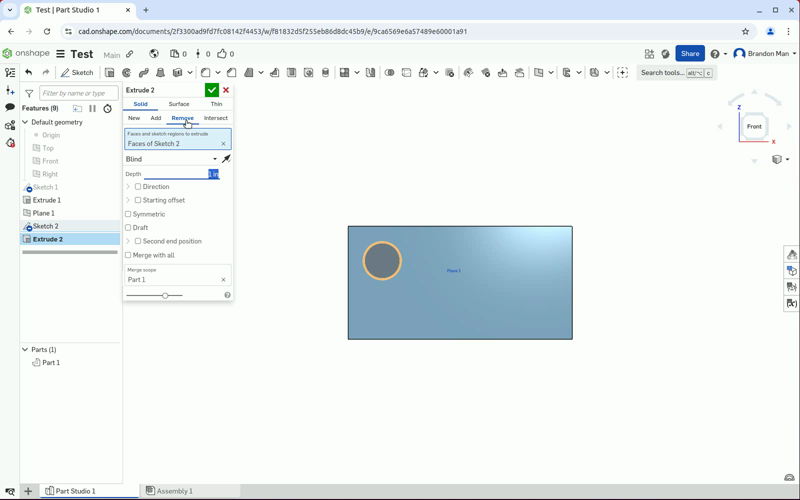
text(2.407)
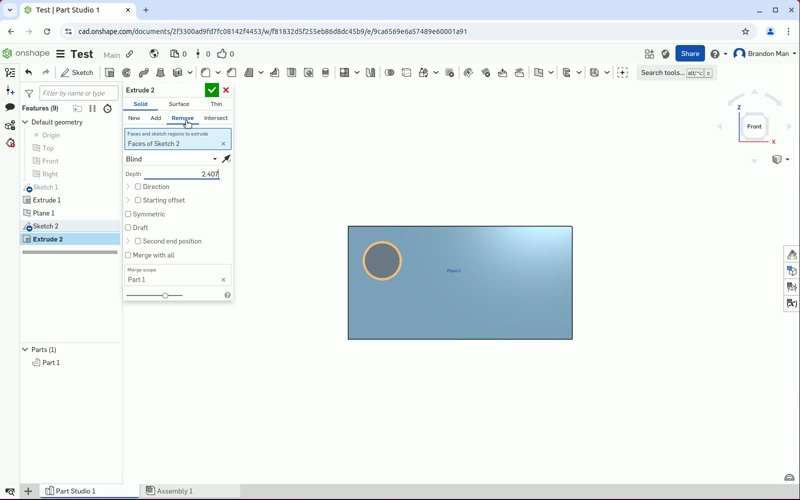
key(tab, 6)
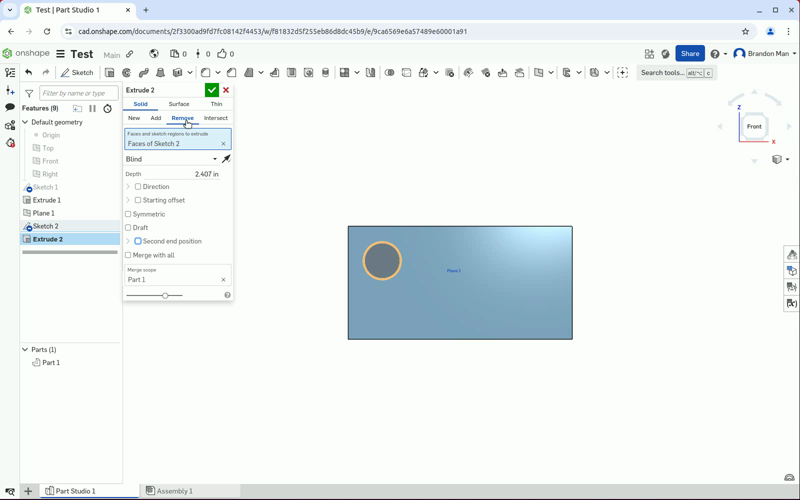
key(space)
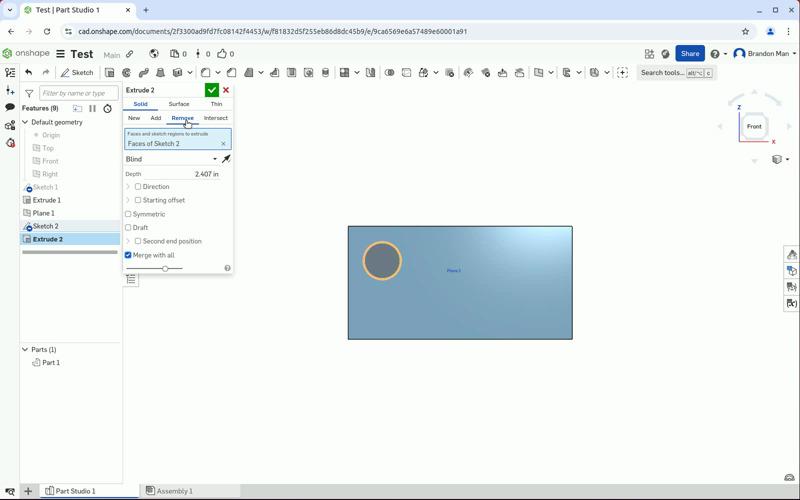
key(enter)
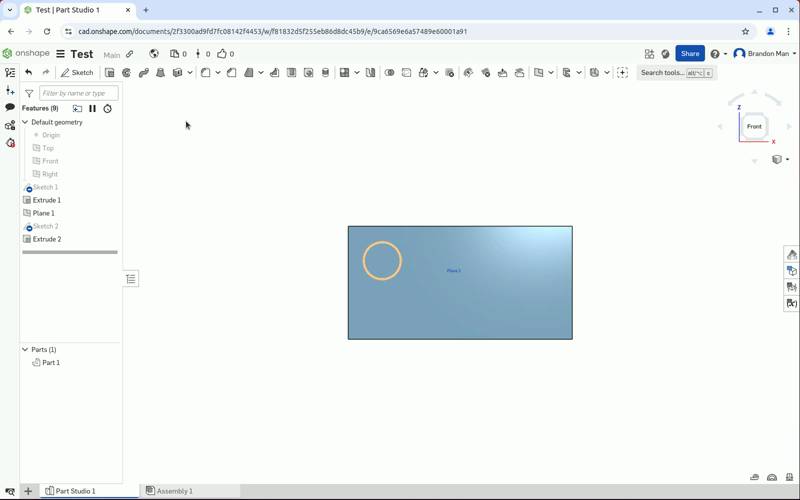
key(shift+h)
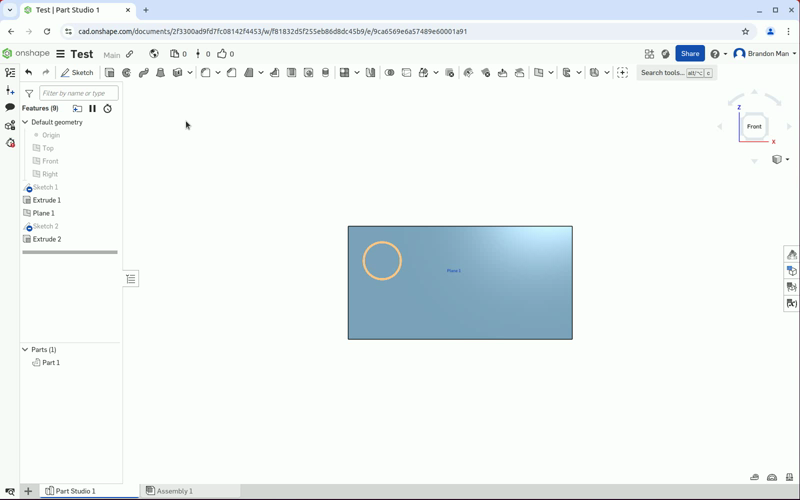
key(shift+h)
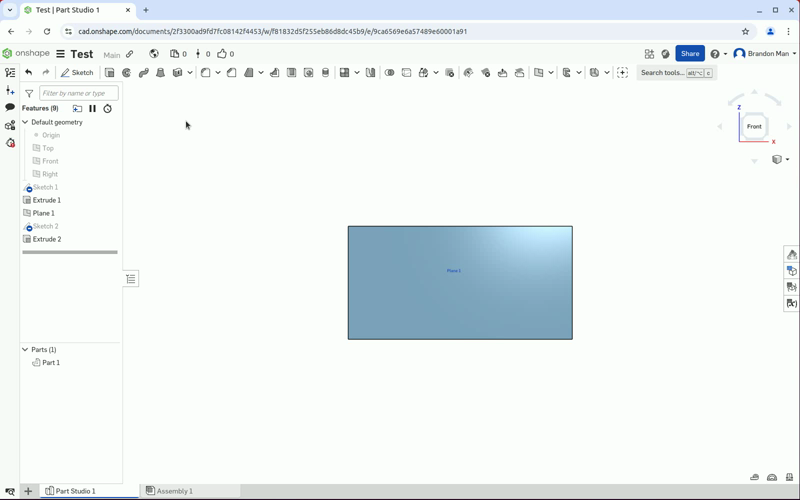
mouse_move(73, 189)
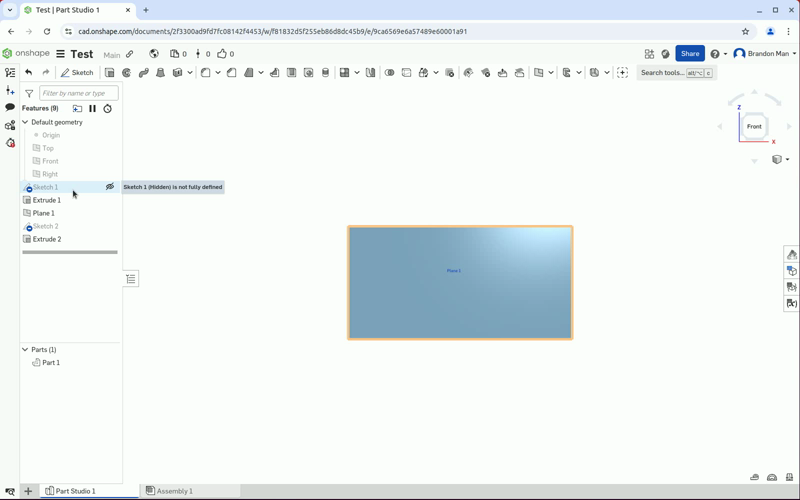
click(73, 189)
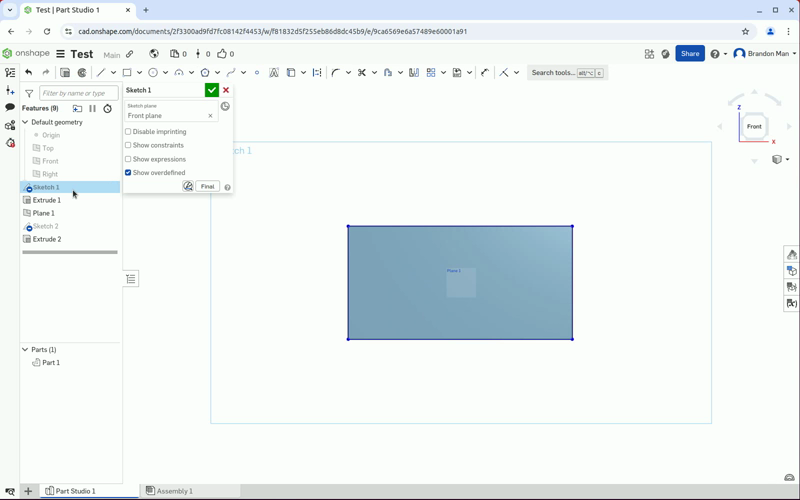
mouse_move(229, 92)
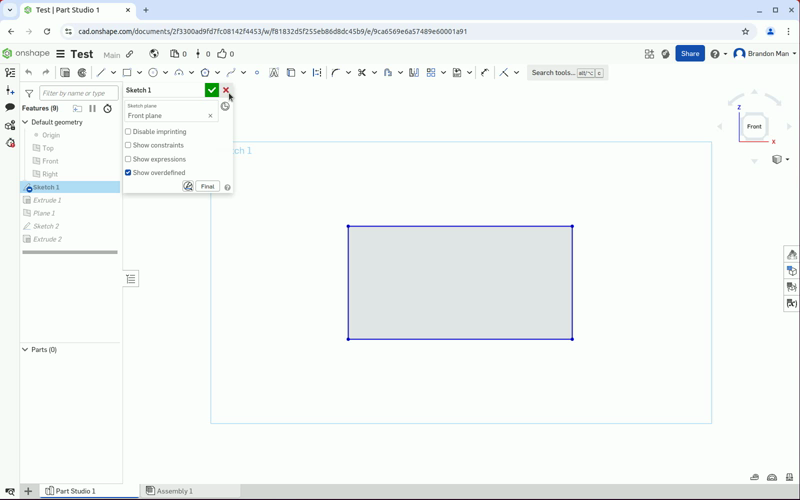
click(229, 92)
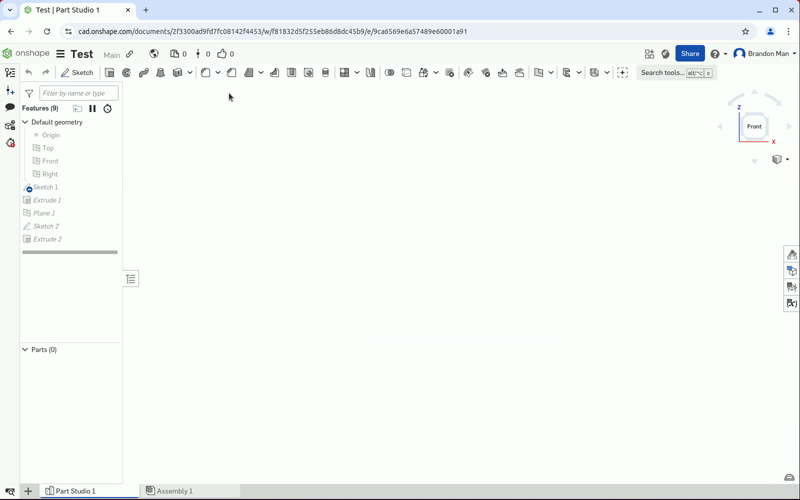
key(shift+s)
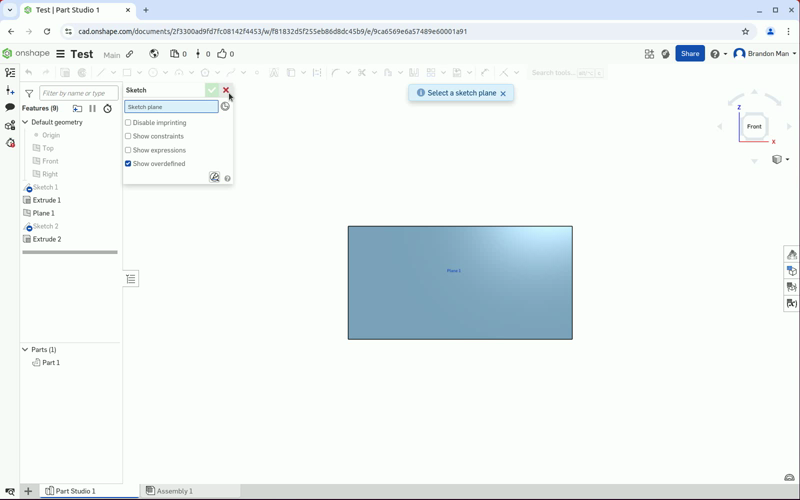
mouse_move(73, 215)
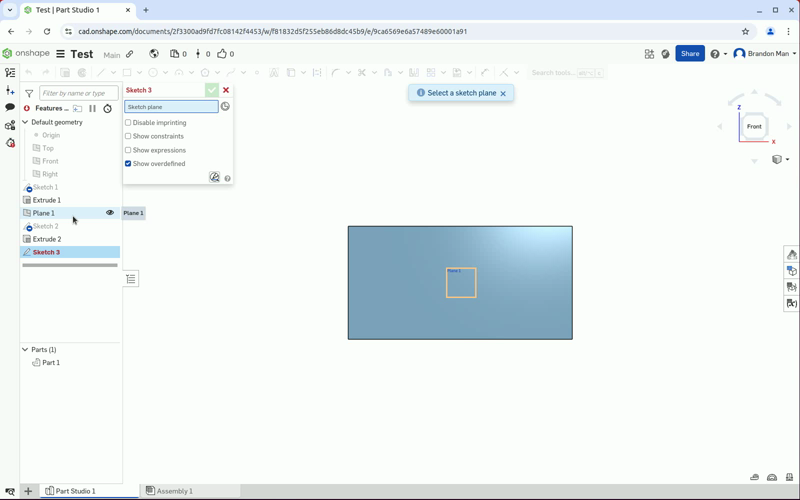
click(73, 215)
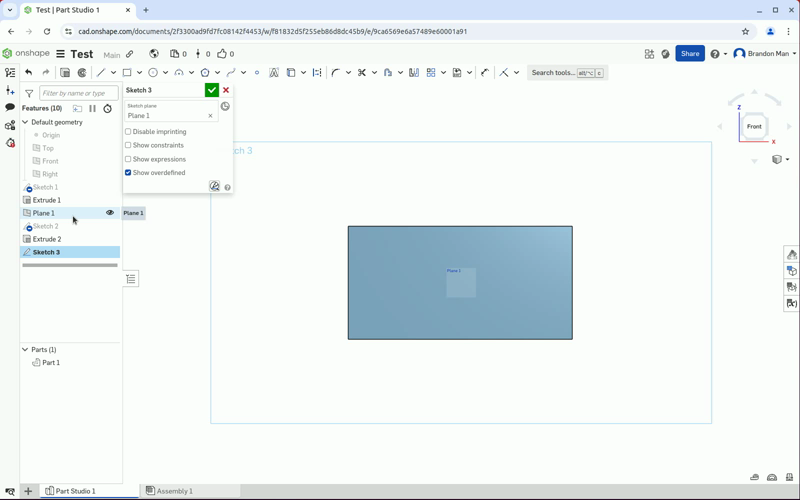
mouse_move(73, 352)
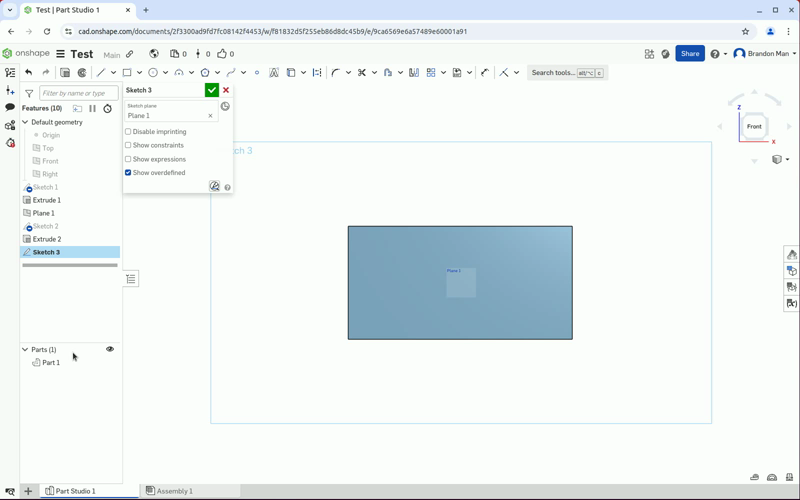
key(y)
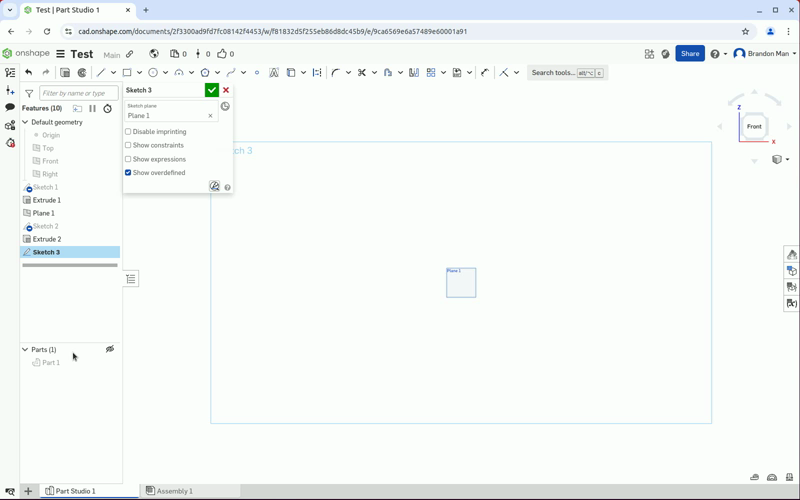
key(c)
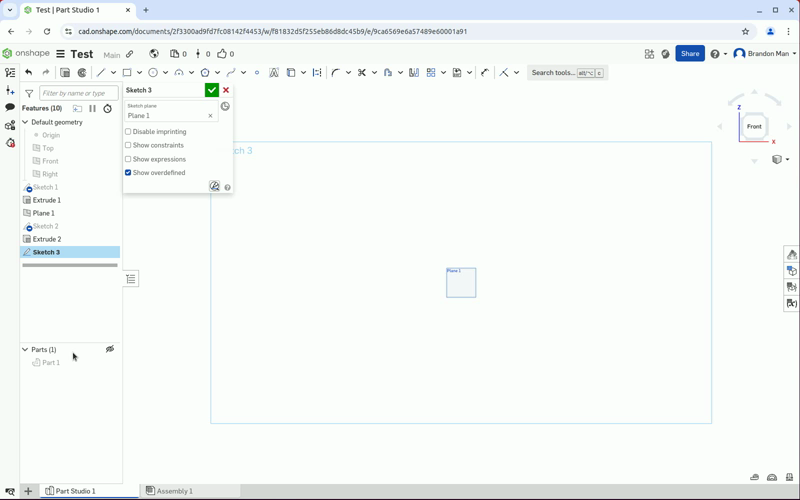
key_down(shift)
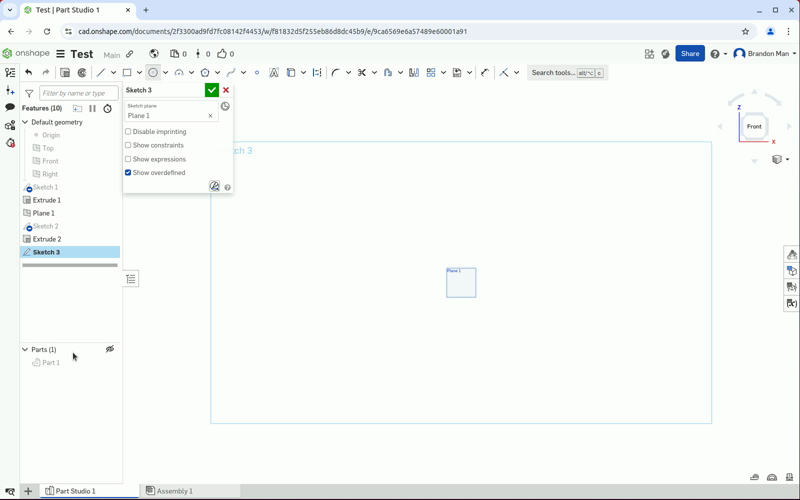
mouse_move(450, 260)
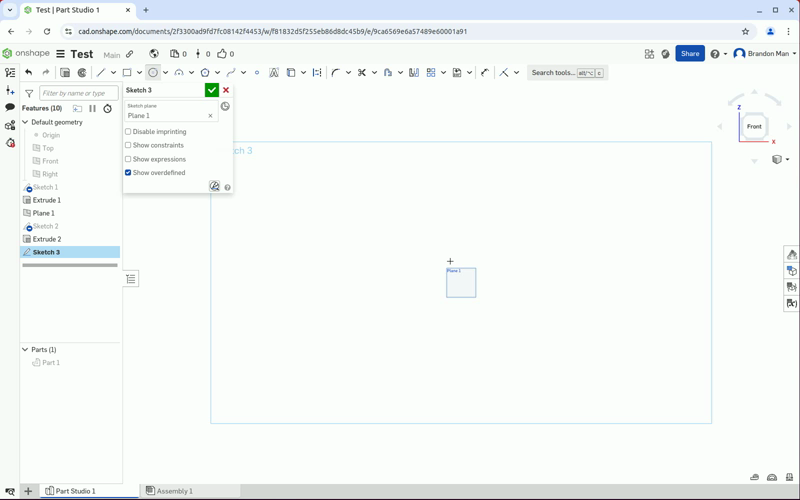
click(450, 260)
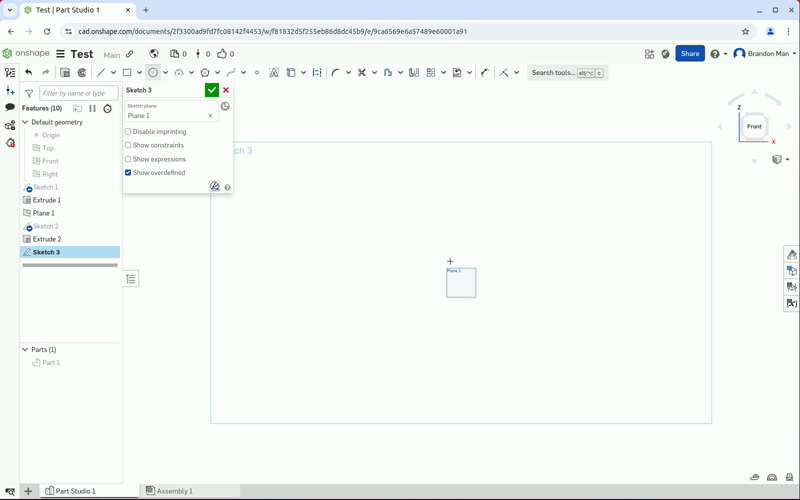
key_up(shift)
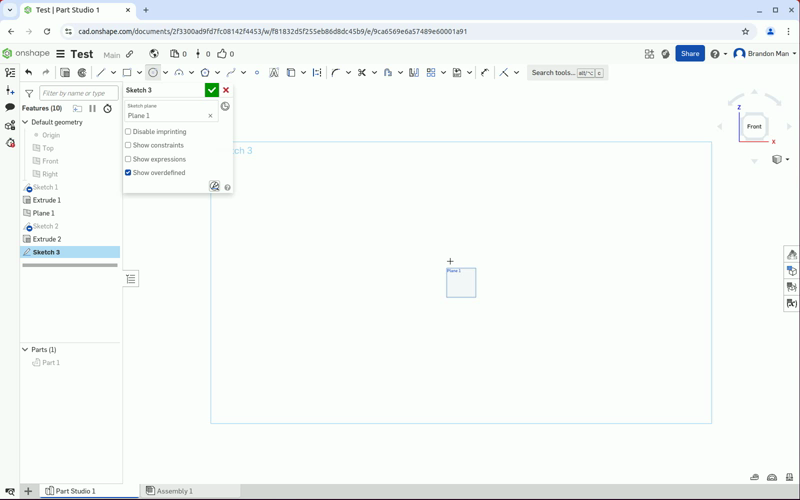
mouse_move(468, 260)
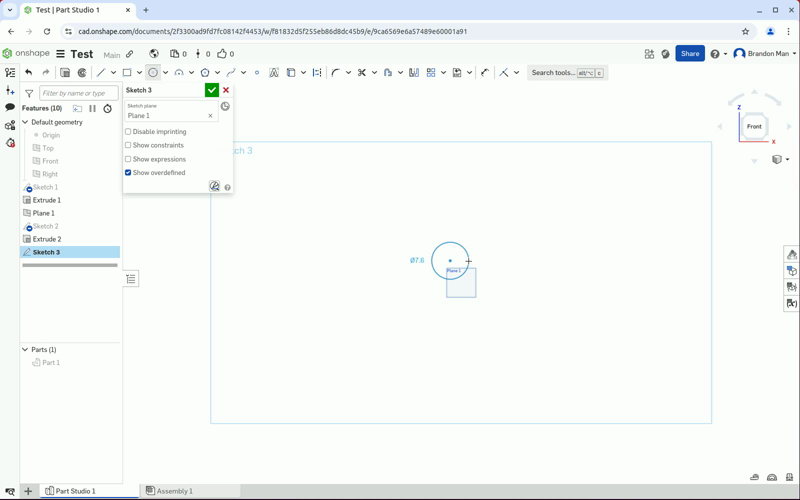
click(468, 260)
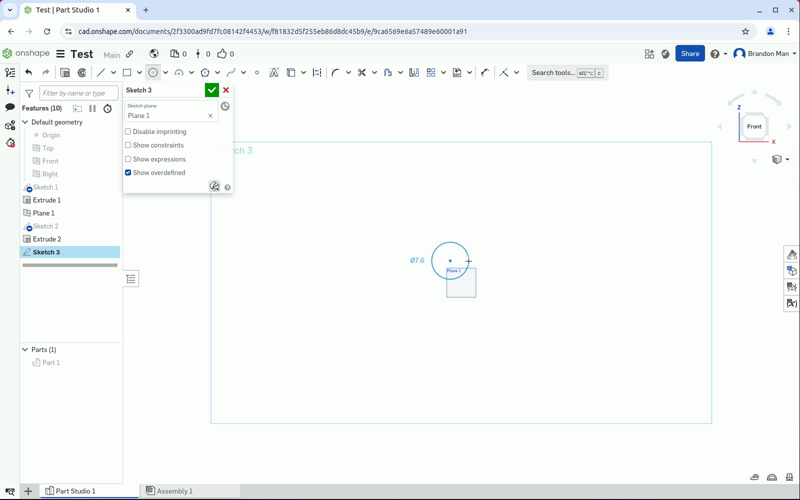
key(esc)
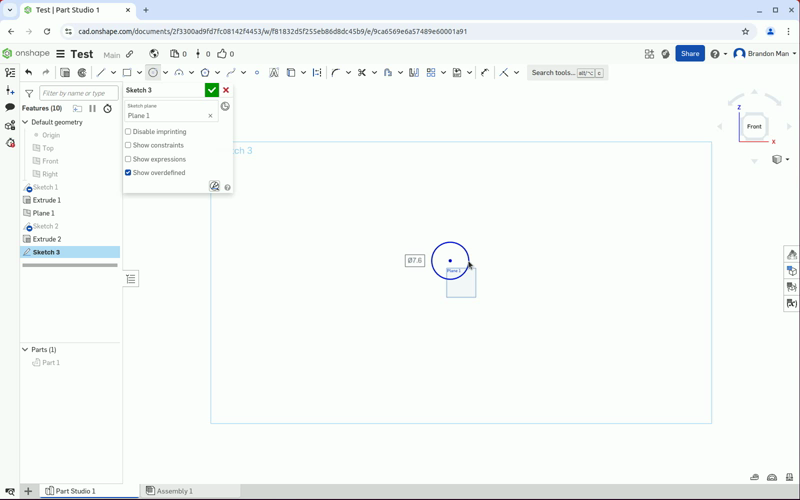
mouse_move(448, 271)
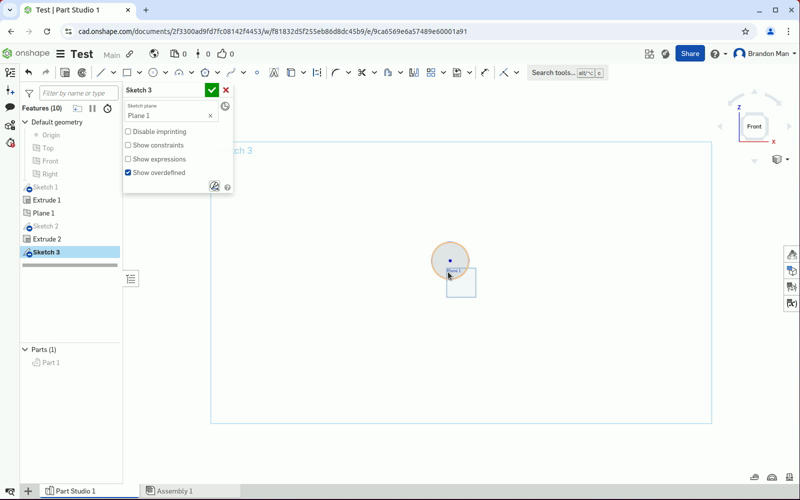
scroll(6)
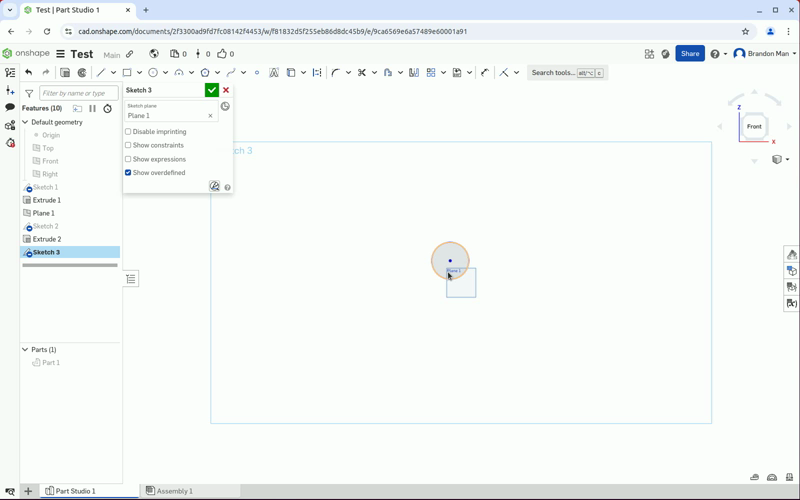
scroll(6)
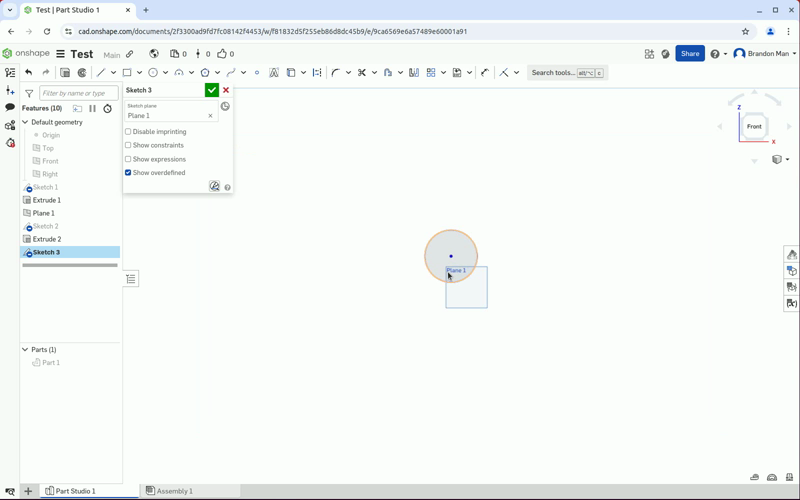
scroll(6)
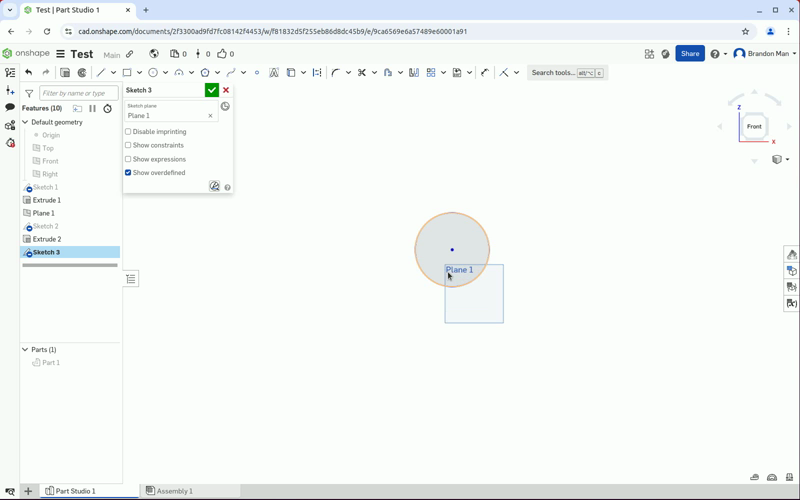
scroll(6)
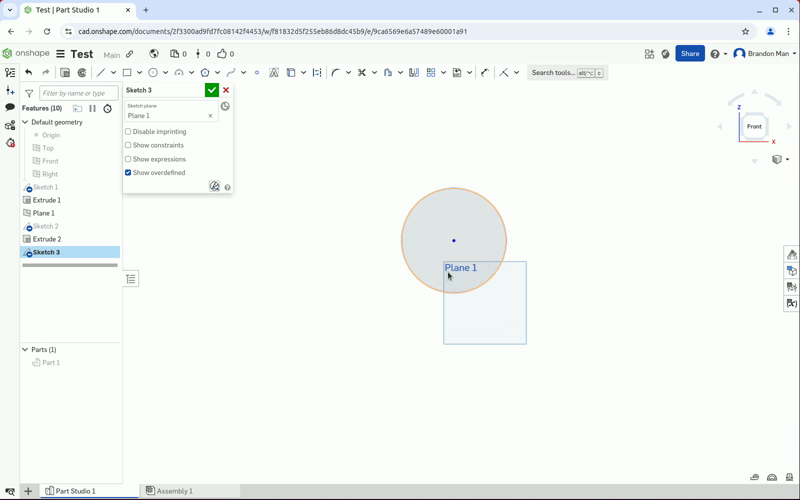
scroll(6)
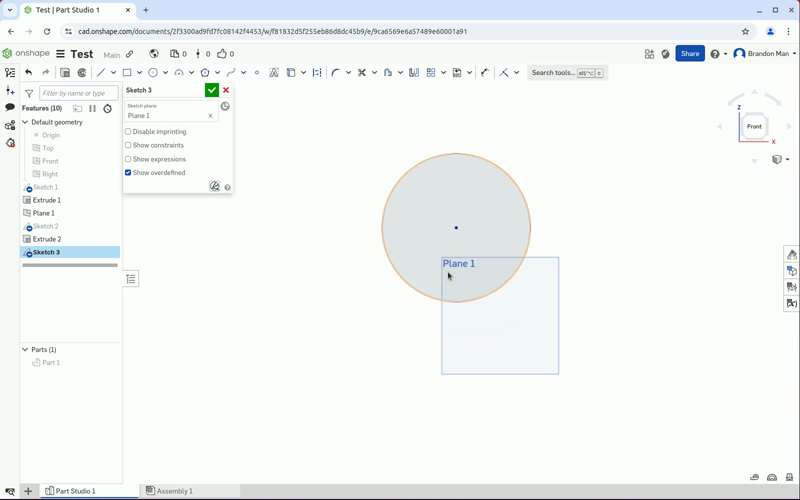
scroll(6)
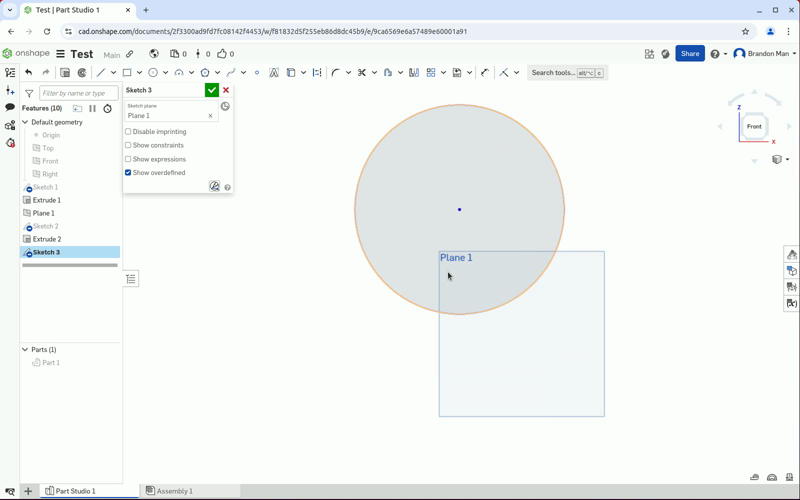
scroll(6)
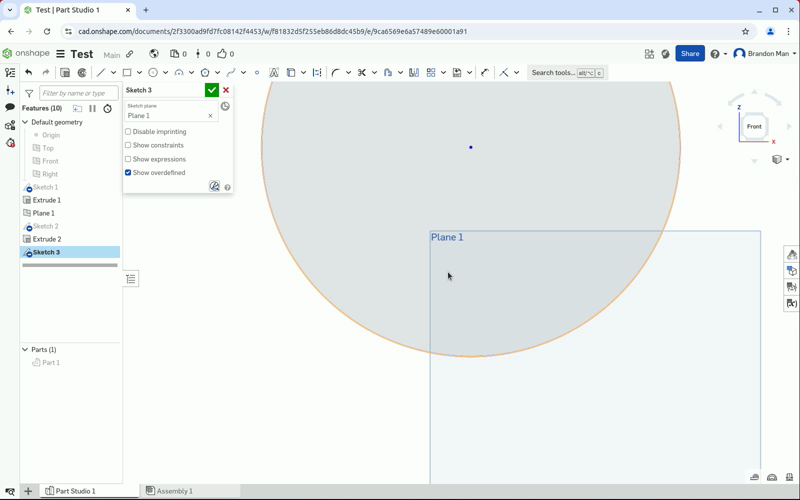
click(448, 271)
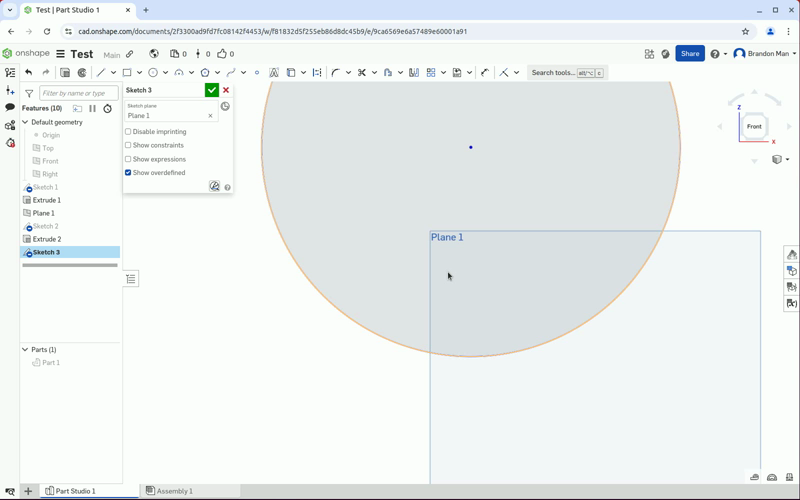
scroll(-6)
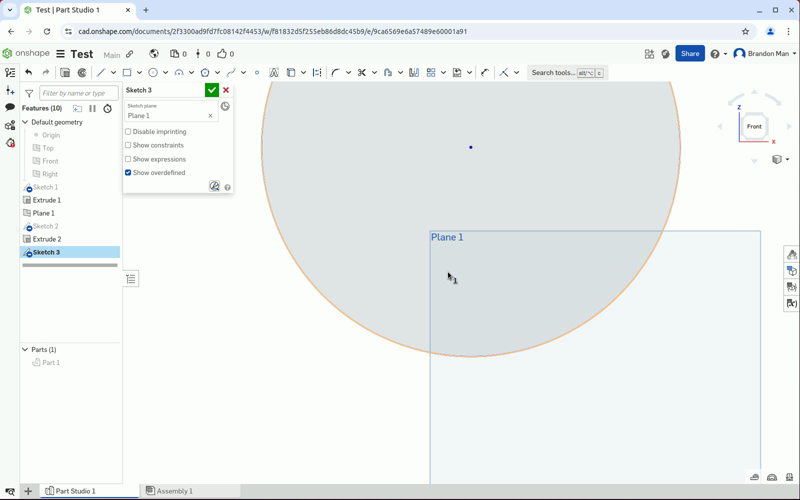
scroll(-6)
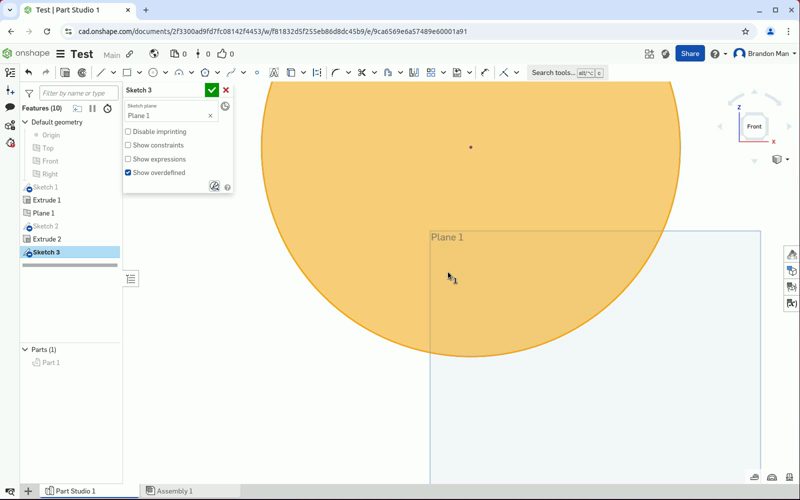
scroll(-6)
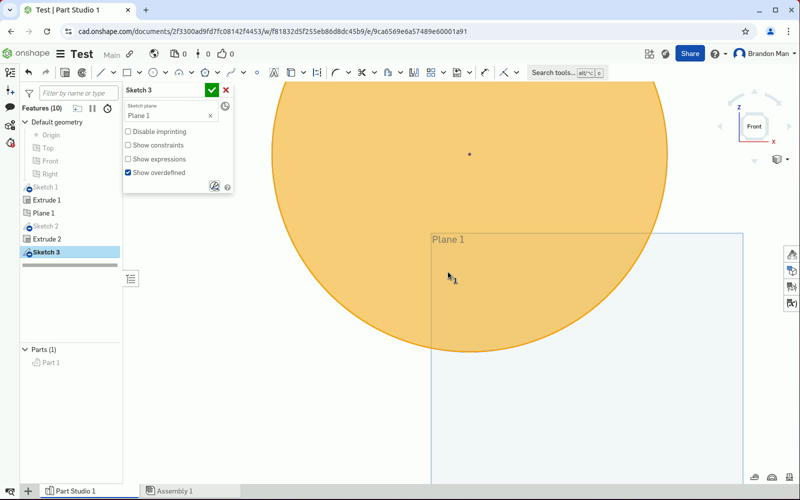
scroll(-6)
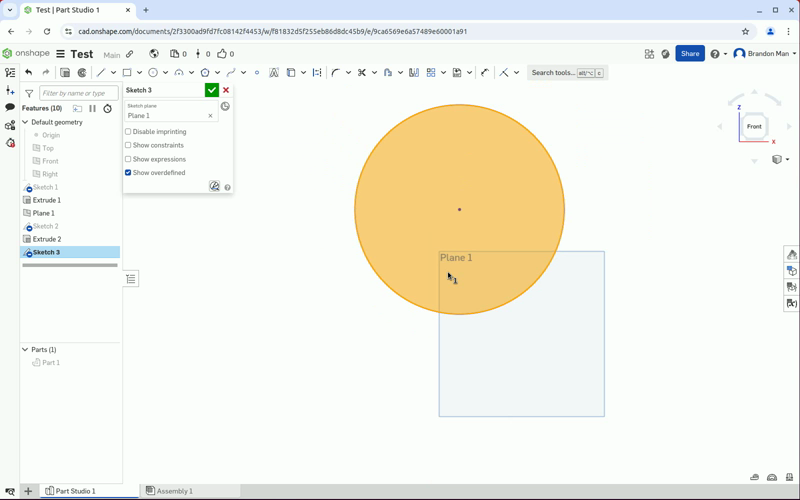
scroll(-6)
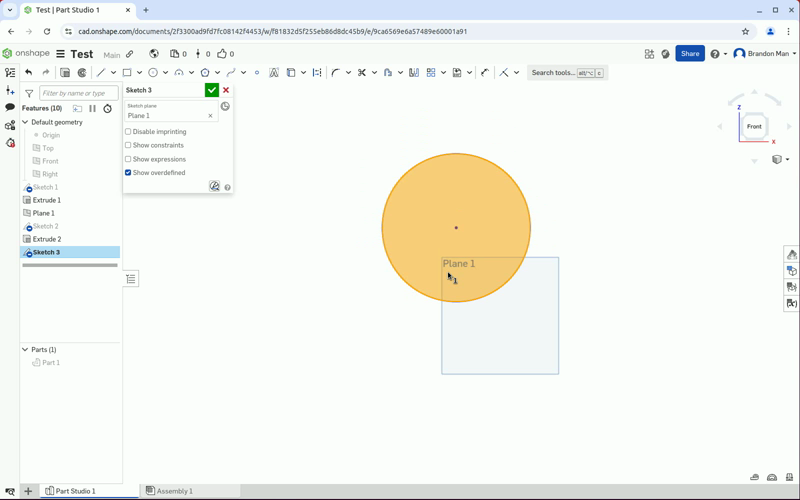
scroll(-6)
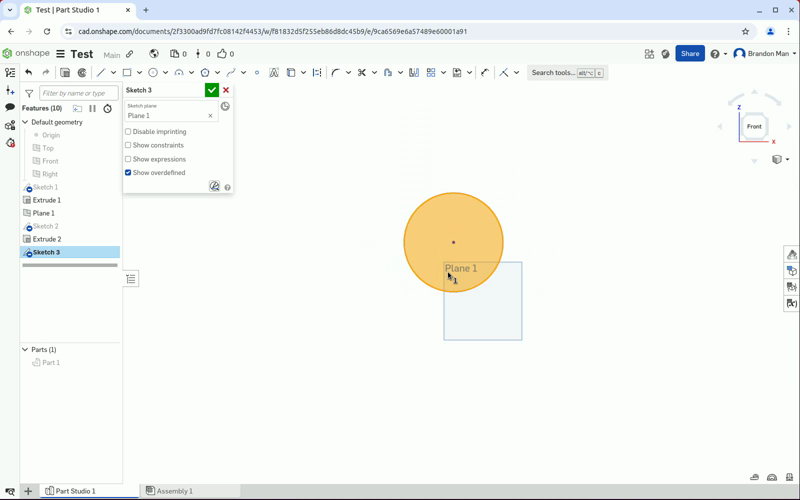
scroll(-6)
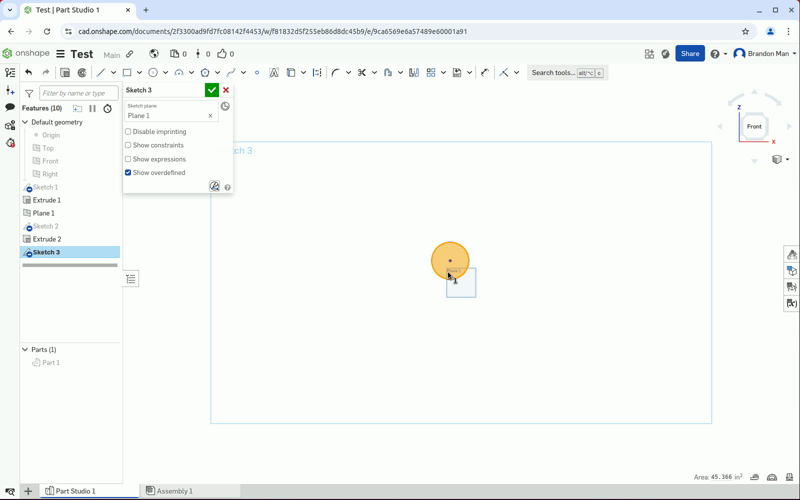
mouse_move(73, 352)
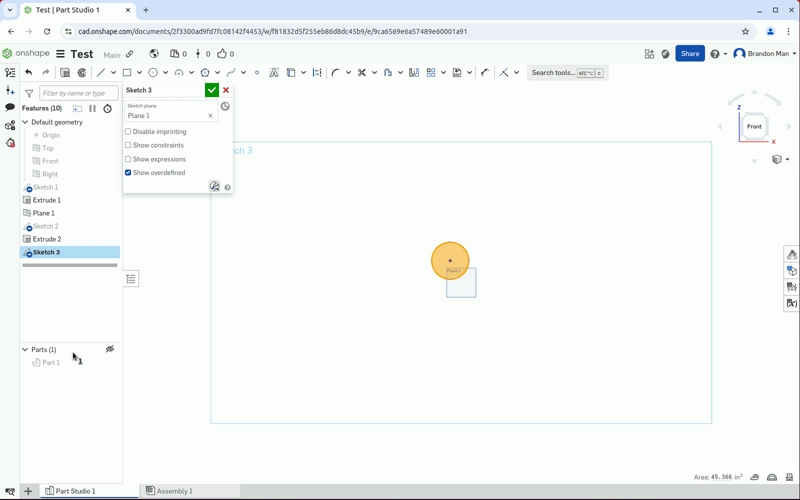
key(shift+y)
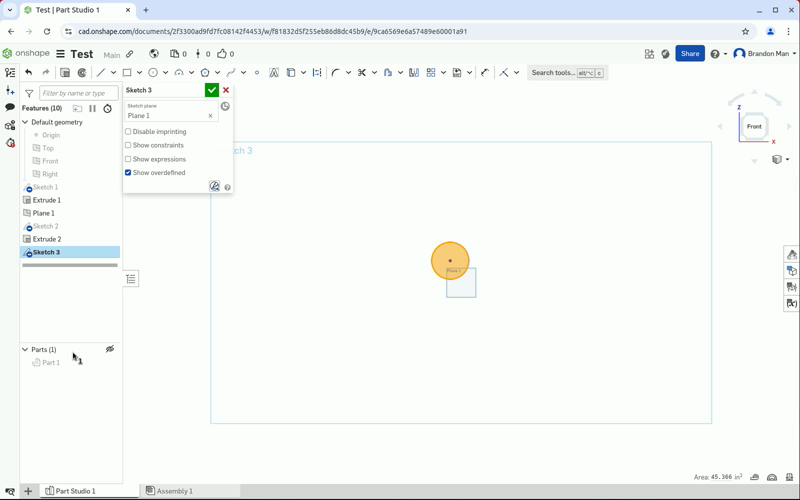
key(shift+e)
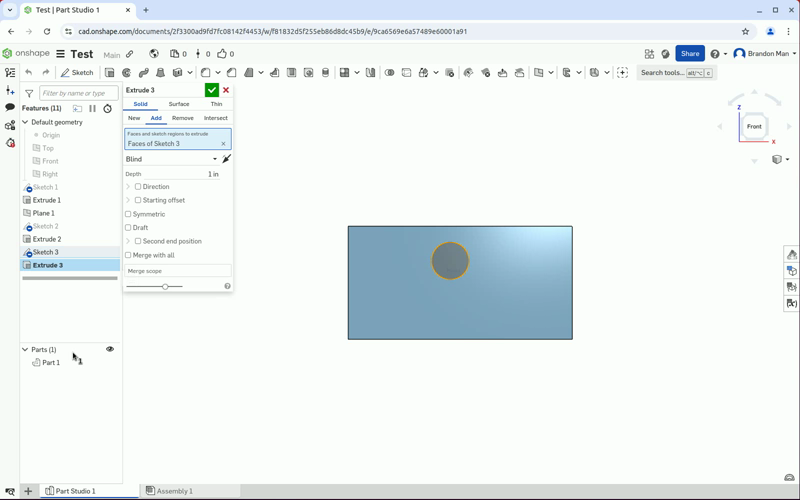
mouse_move(143, 106)
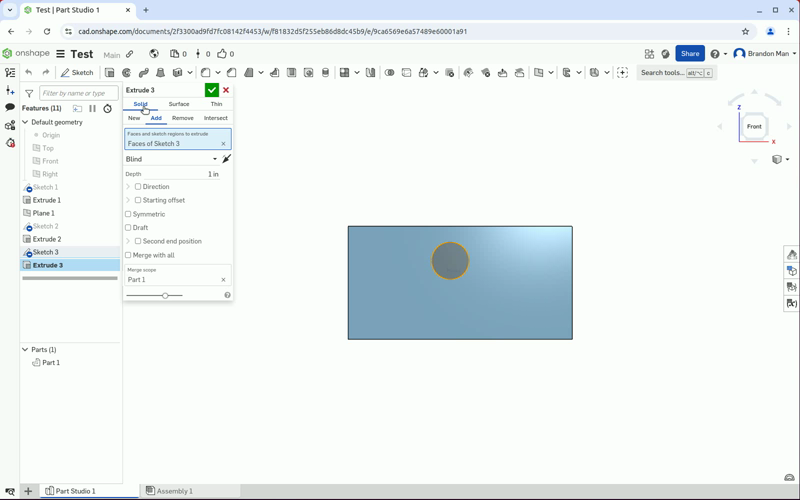
click(143, 106)
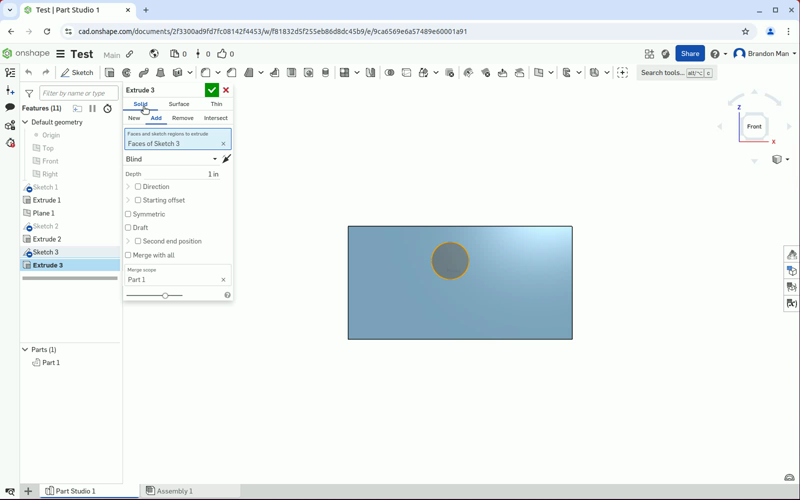
mouse_move(186, 120)
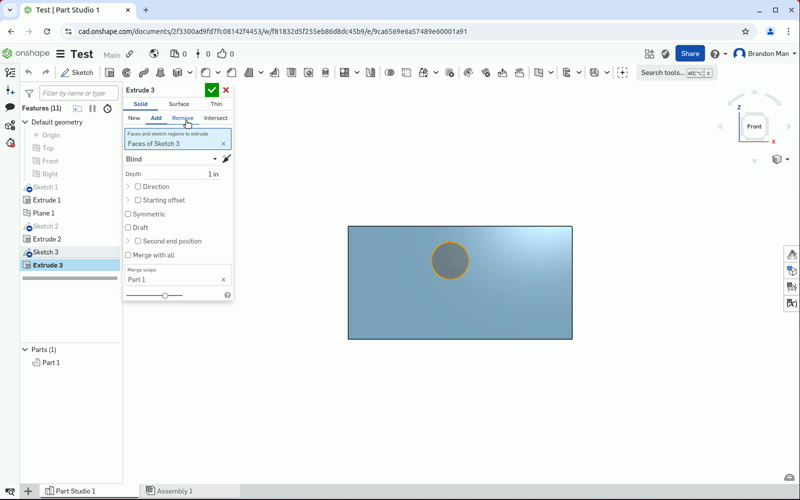
click(186, 120)
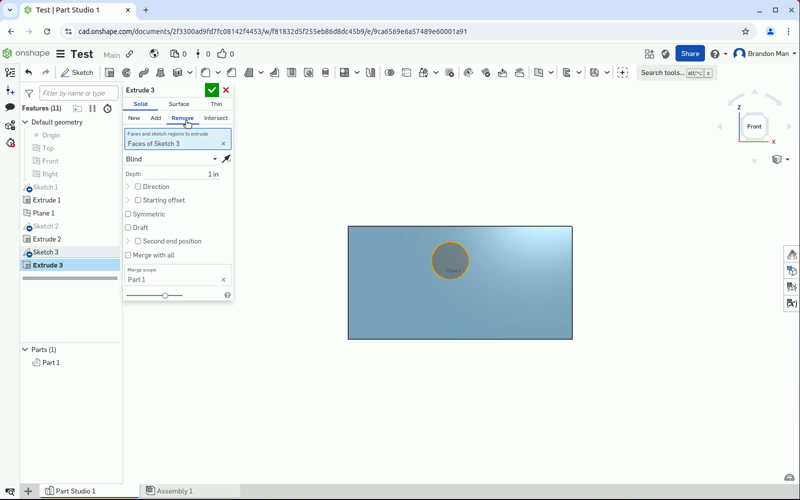
key(tab, 4)
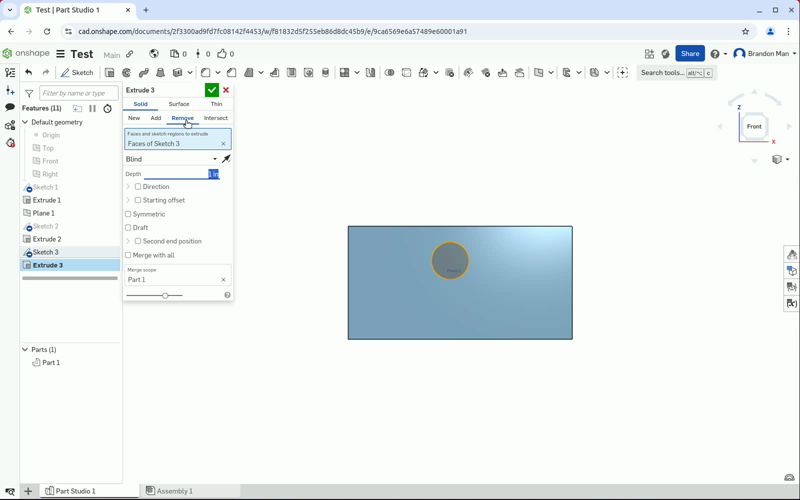
text(2.407)
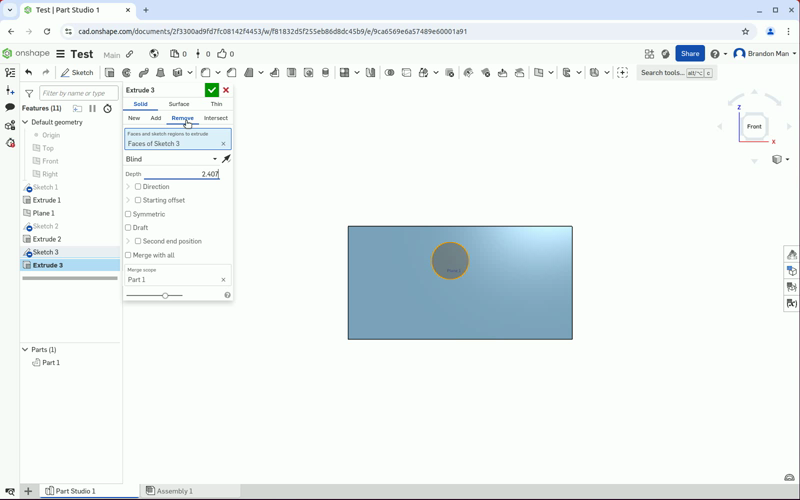
key(tab, 6)
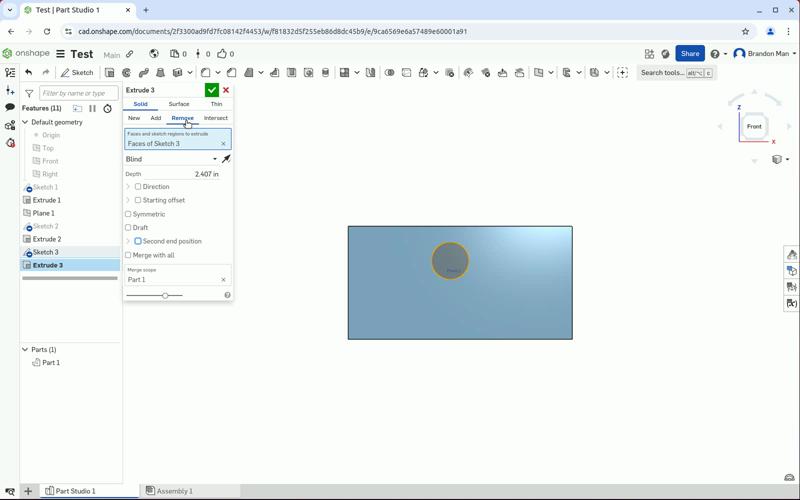
key(space)
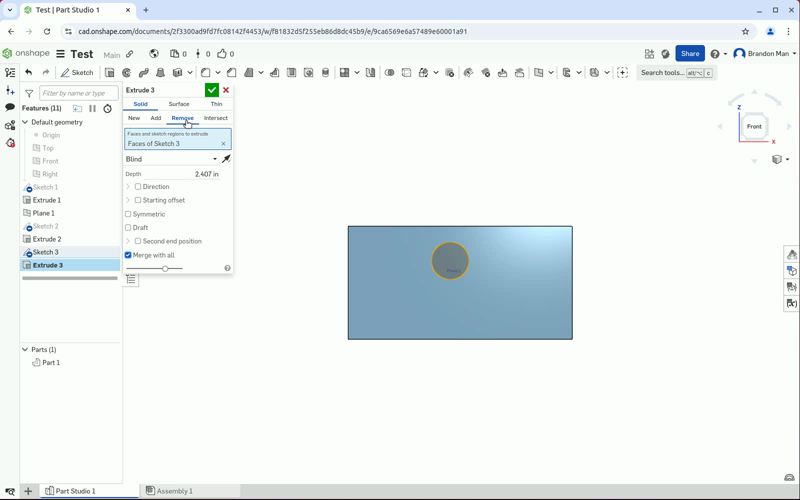
key(enter)
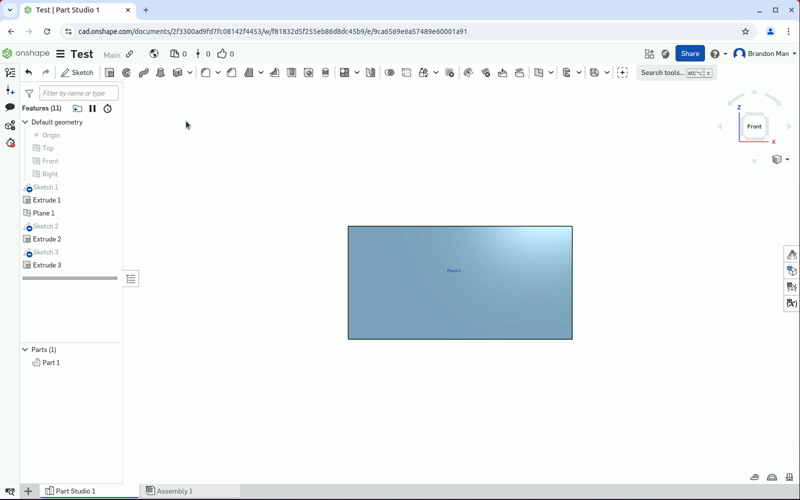
key(shift+h)
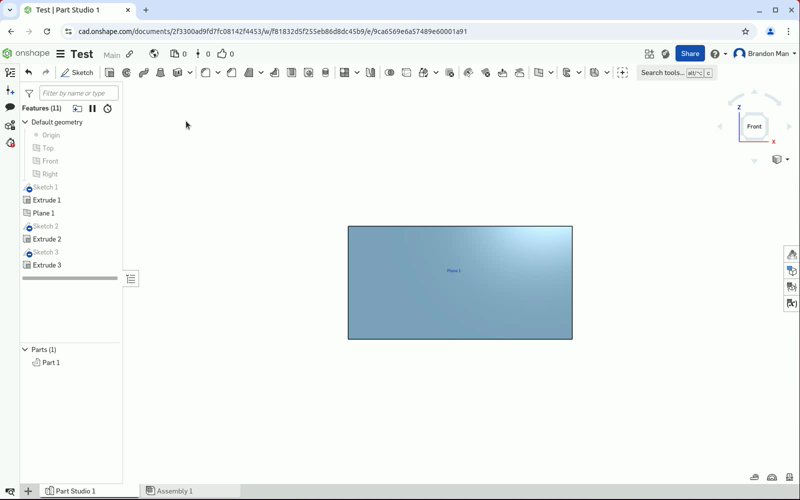
key(shift+h)
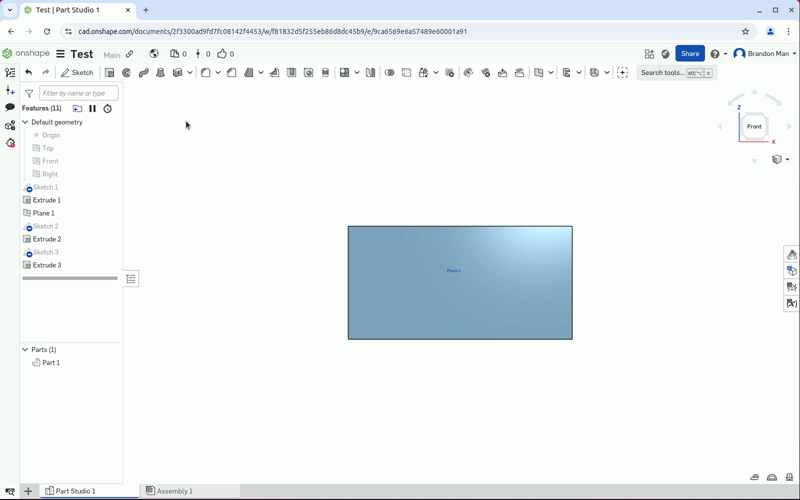
mouse_move(73, 189)
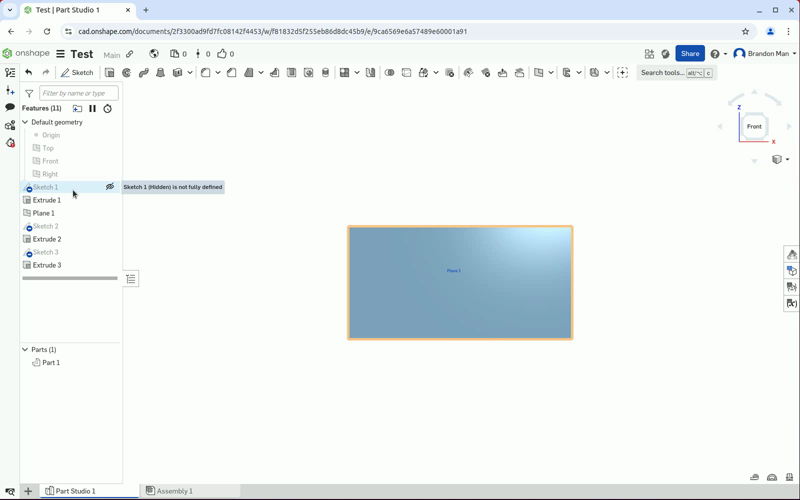
click(73, 189)
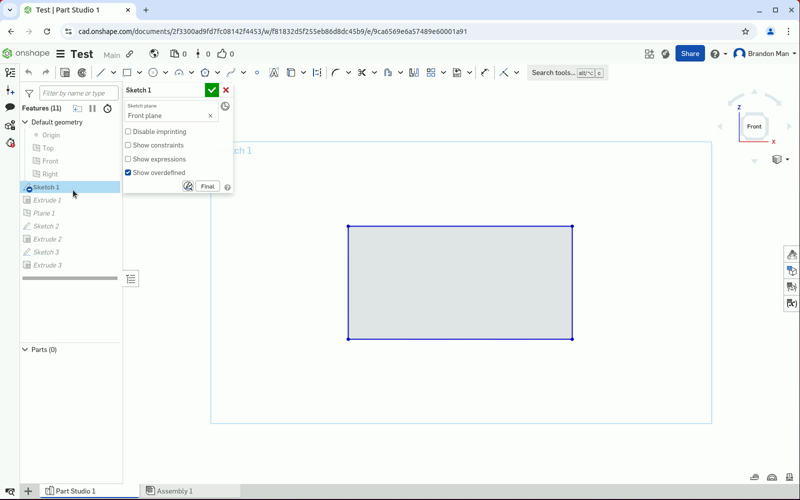
mouse_move(229, 92)
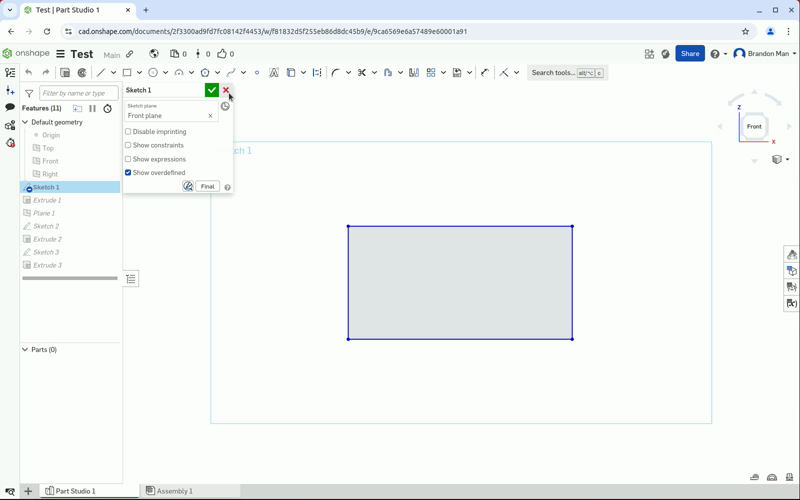
click(229, 92)
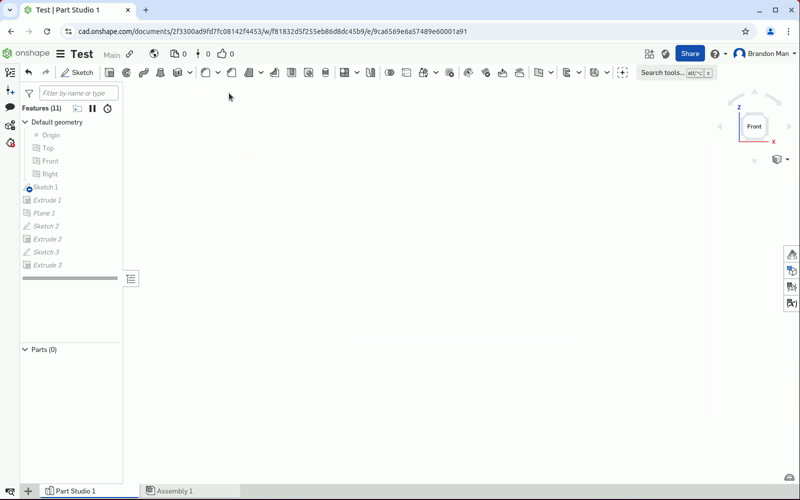
key(shift+s)
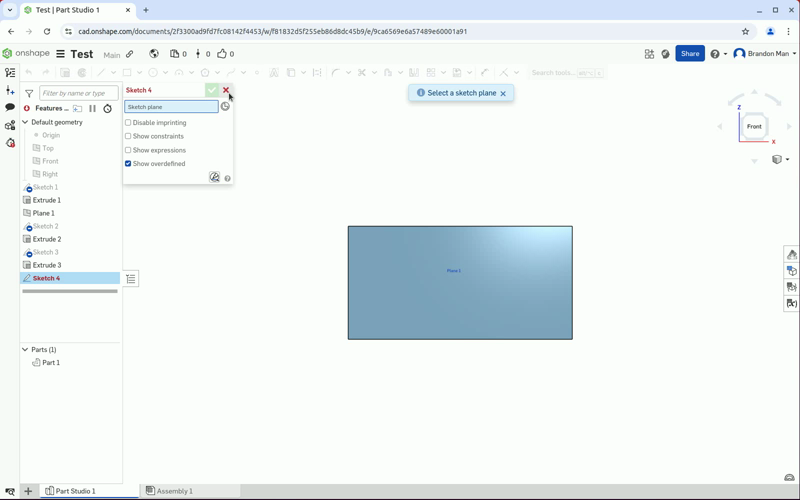
mouse_move(73, 215)
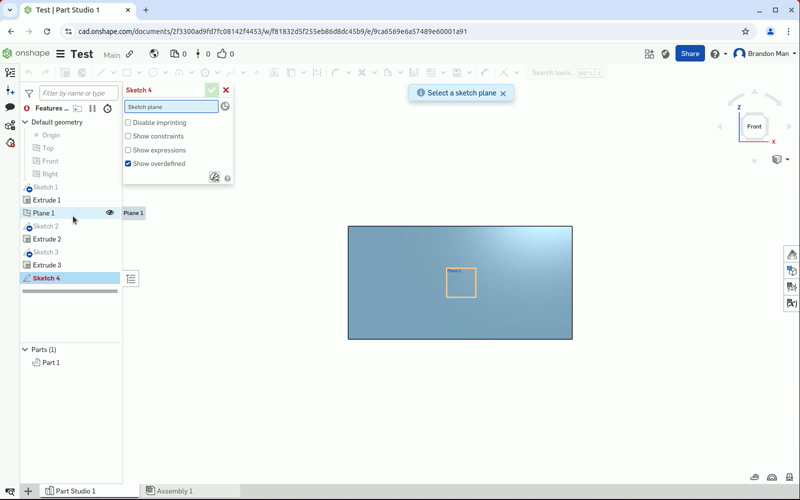
click(73, 215)
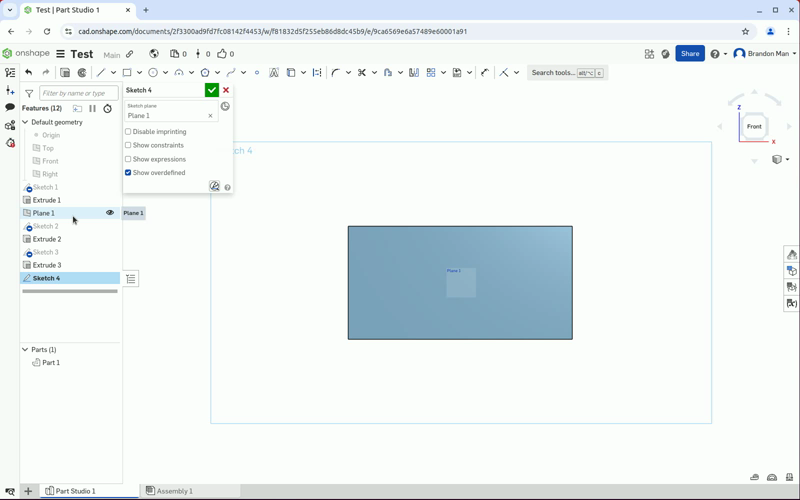
mouse_move(73, 352)
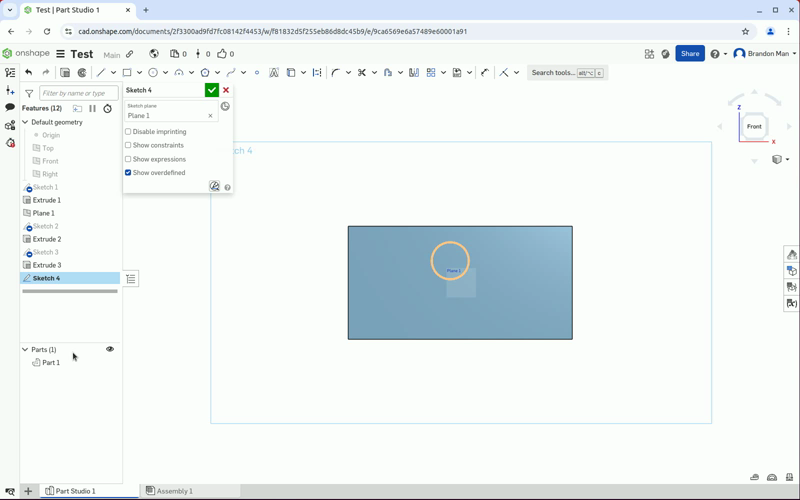
key(y)
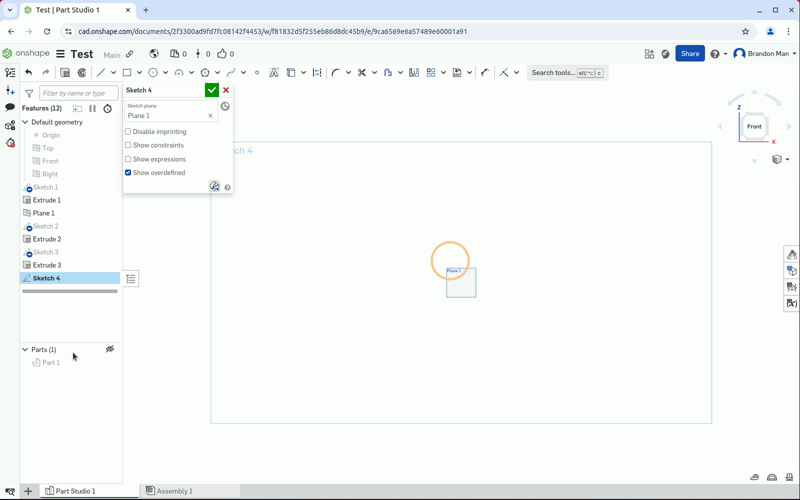
key(c)
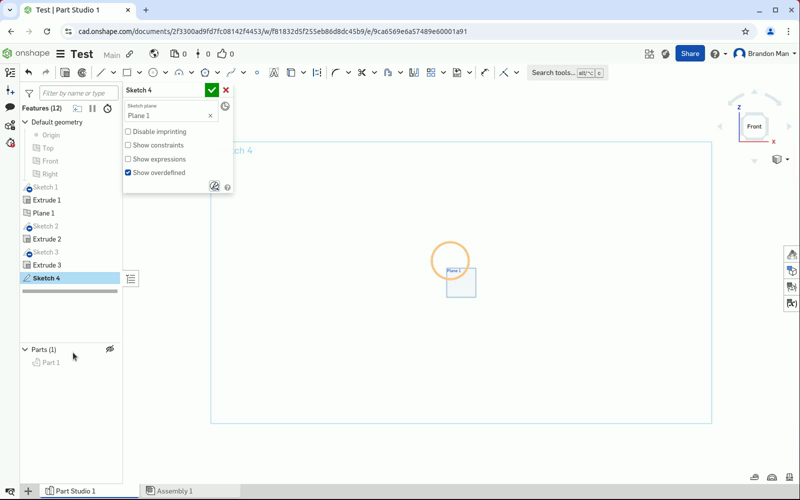
key_down(shift)
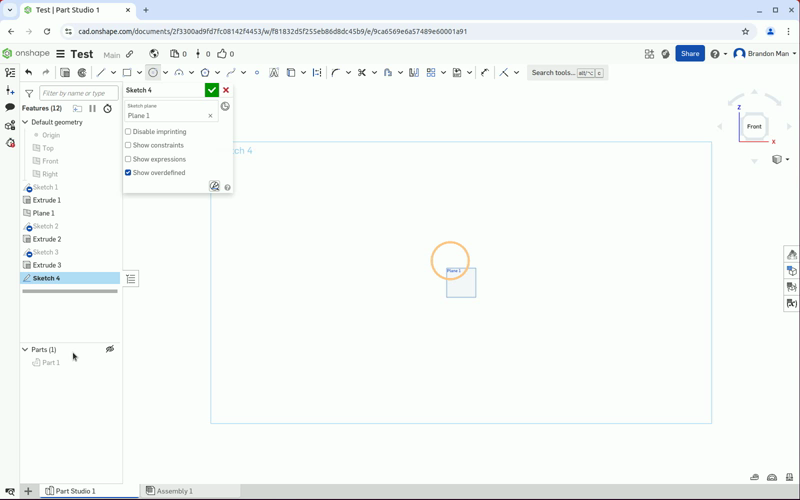
mouse_move(450, 305)
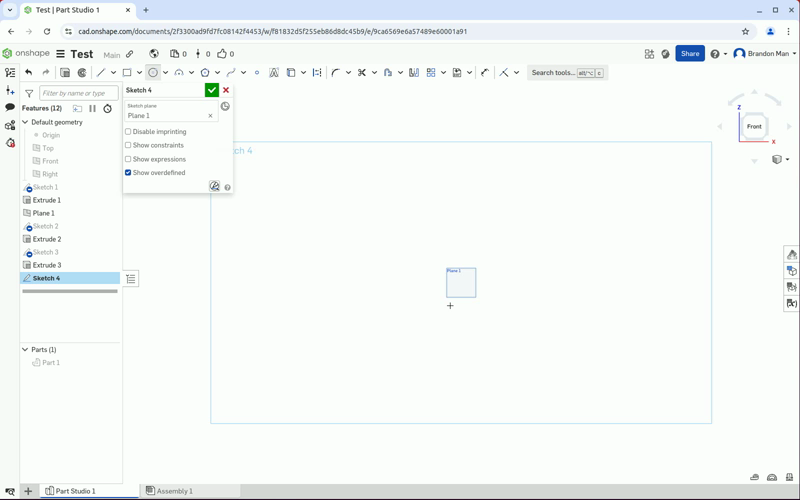
click(450, 305)
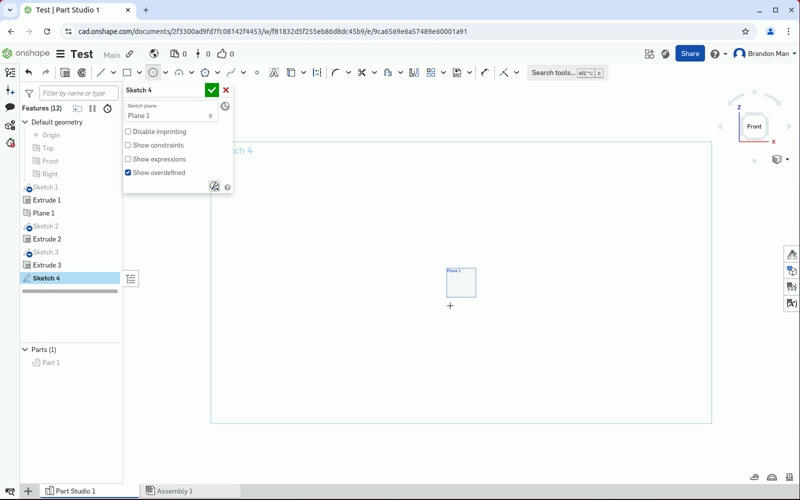
key_up(shift)
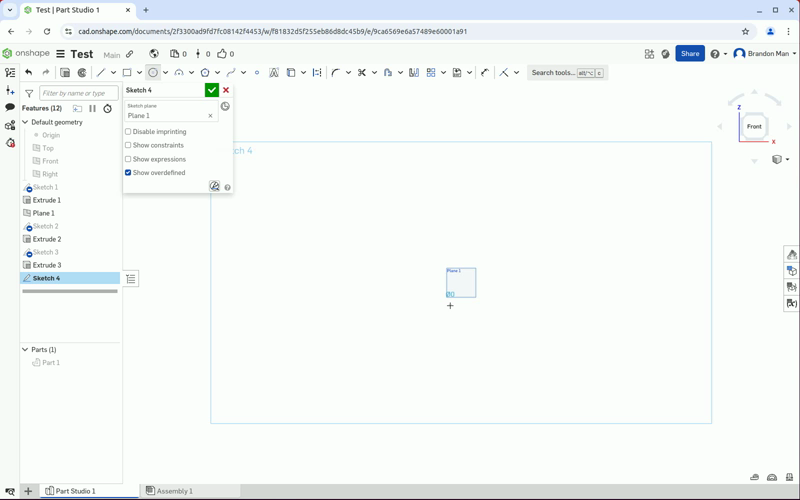
mouse_move(468, 305)
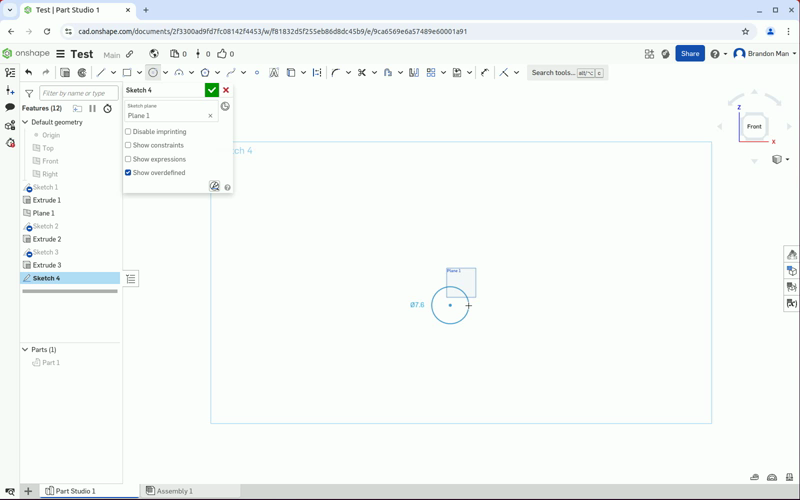
click(468, 305)
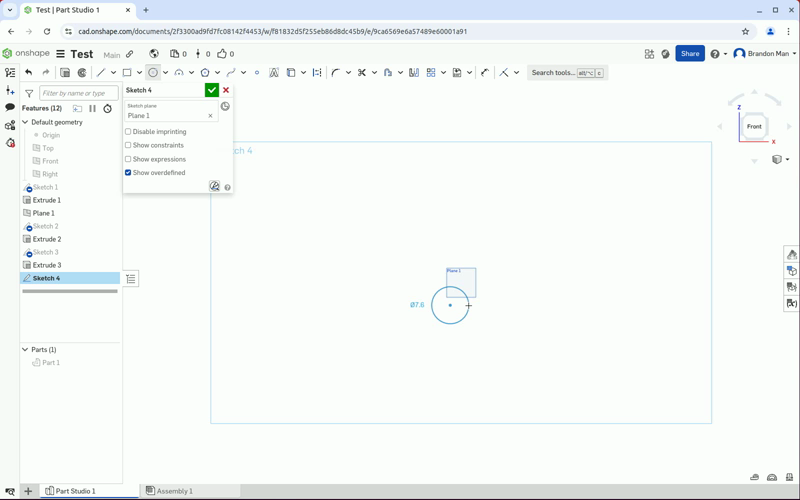
key(esc)
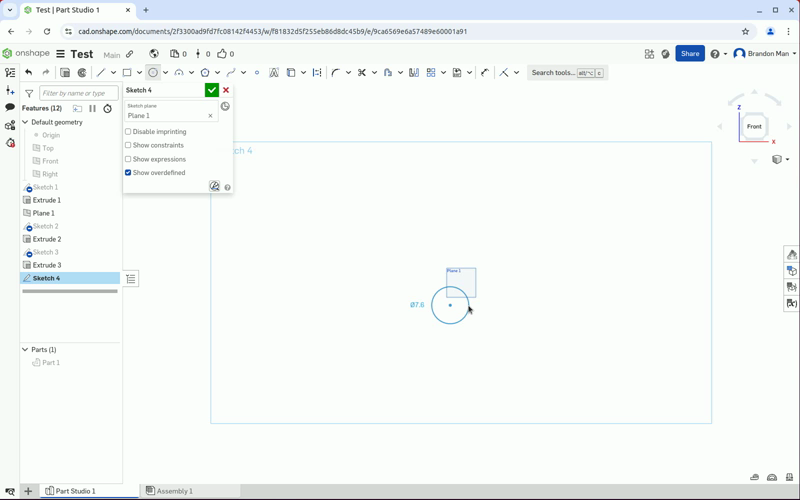
mouse_move(447, 288)
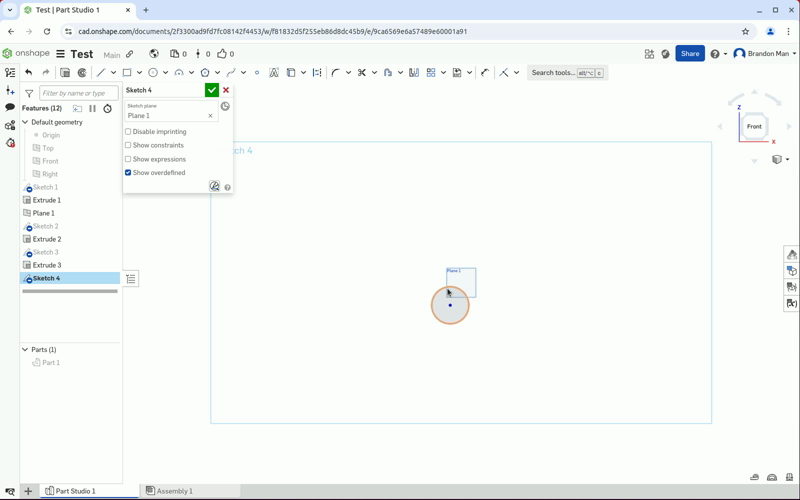
scroll(6)
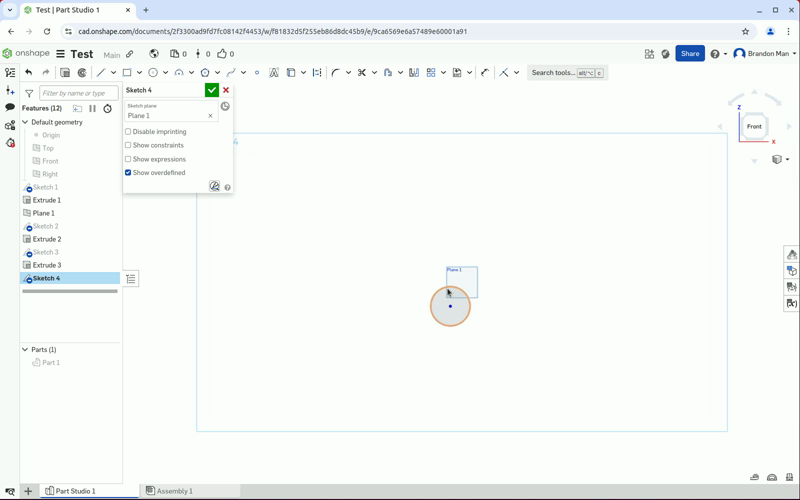
scroll(6)
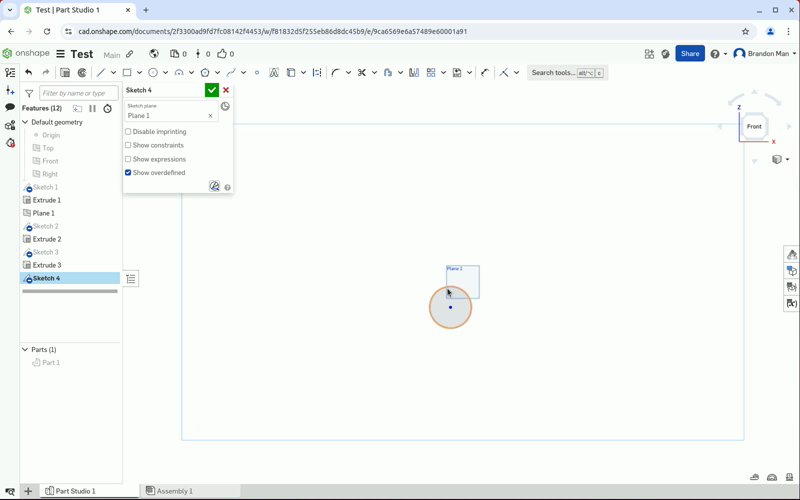
scroll(6)
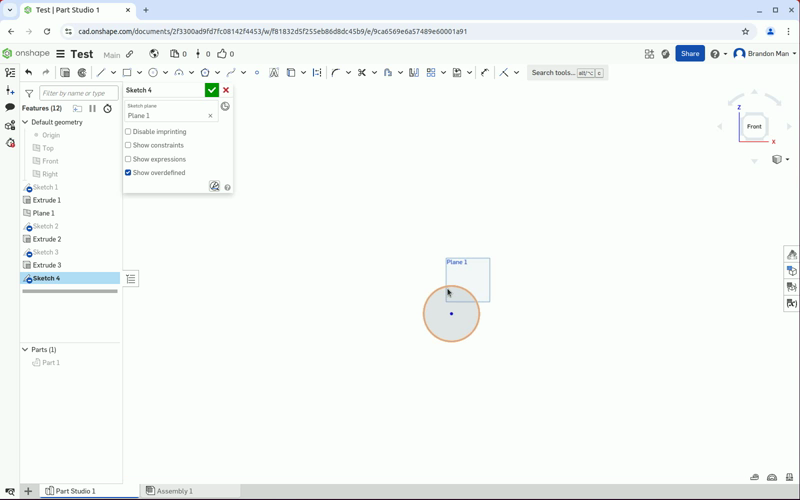
scroll(6)
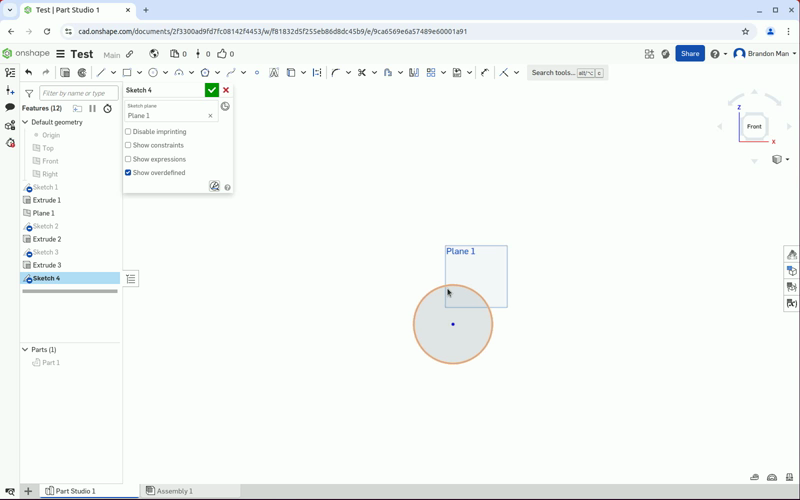
scroll(6)
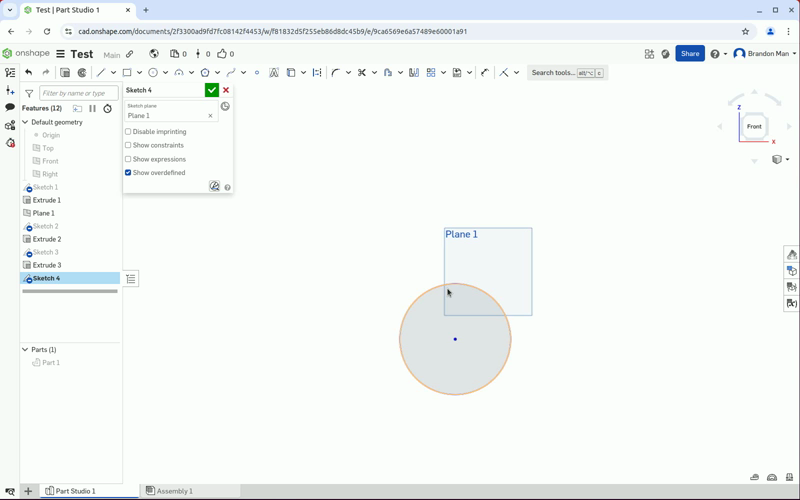
scroll(6)
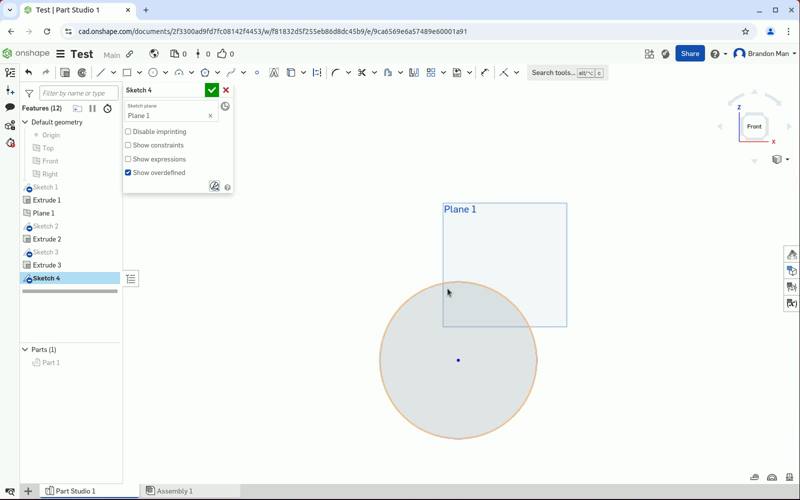
scroll(6)
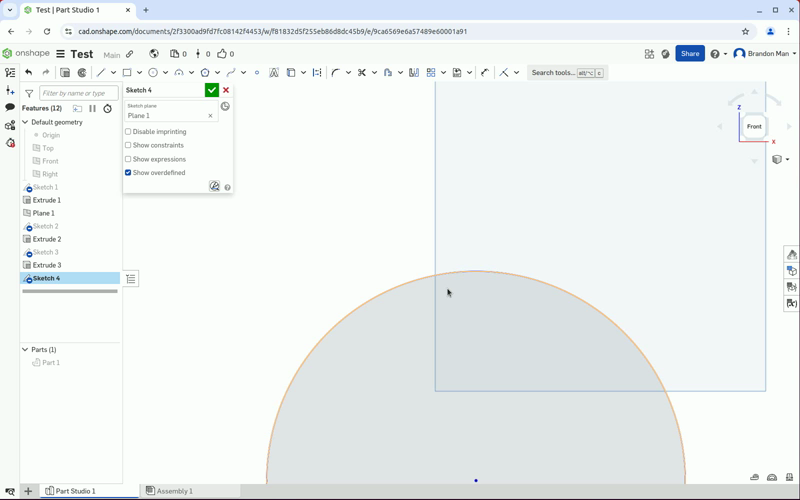
click(447, 288)
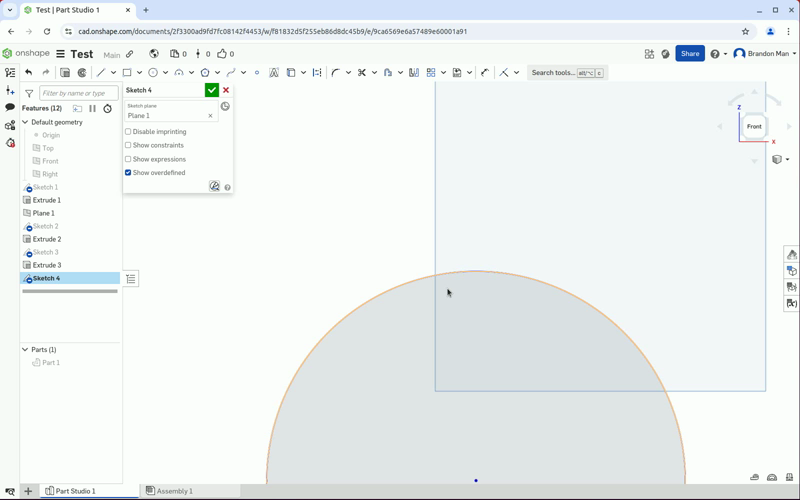
scroll(-6)
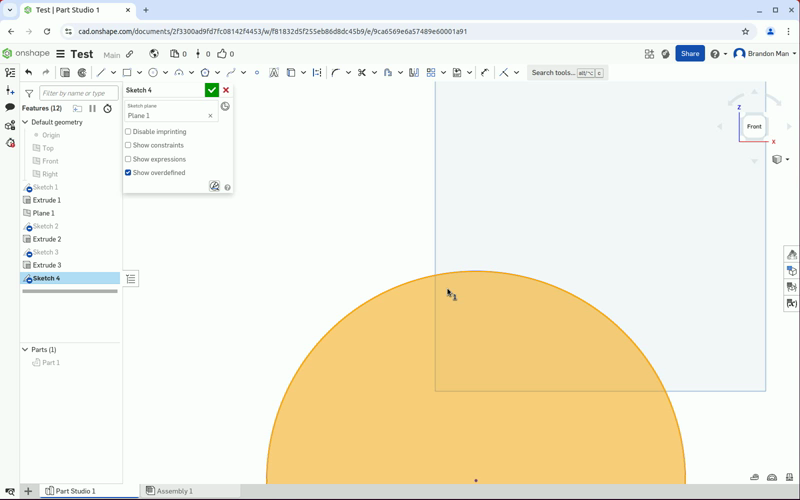
scroll(-6)
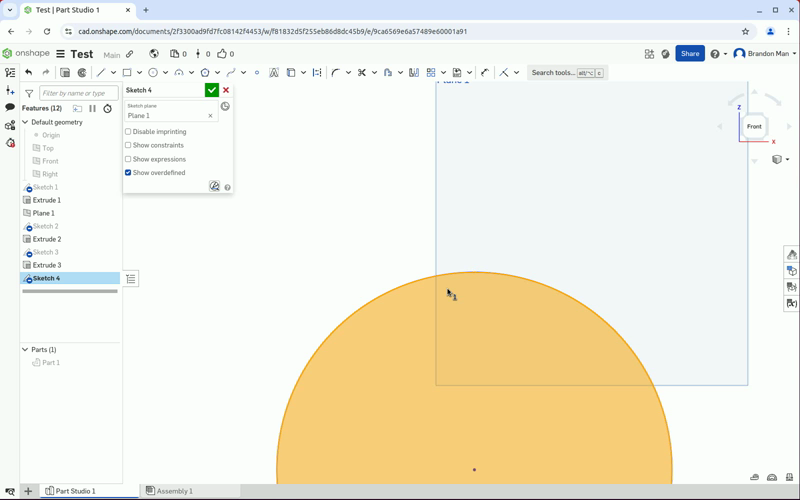
scroll(-6)
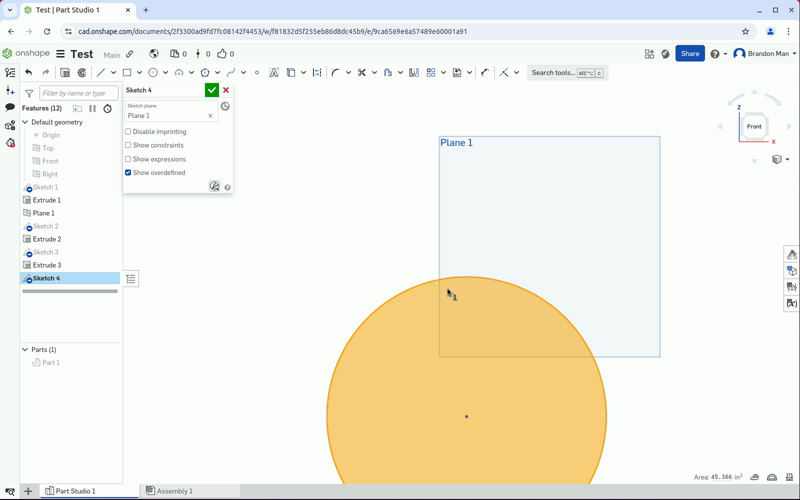
scroll(-6)
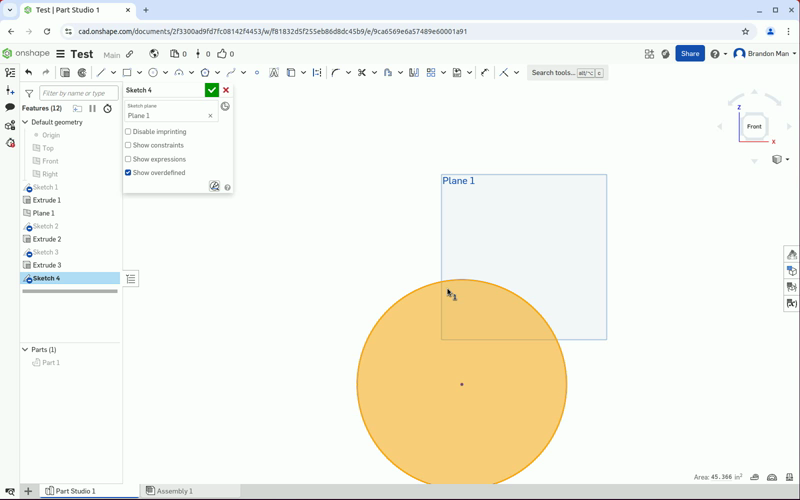
scroll(-6)
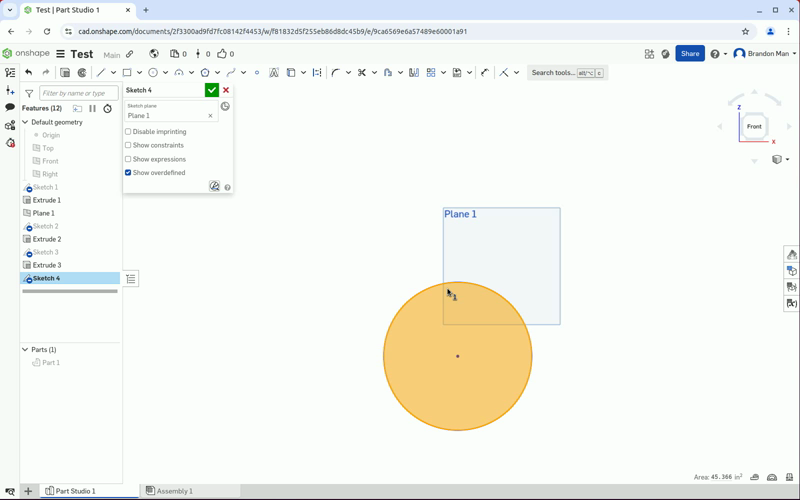
scroll(-6)
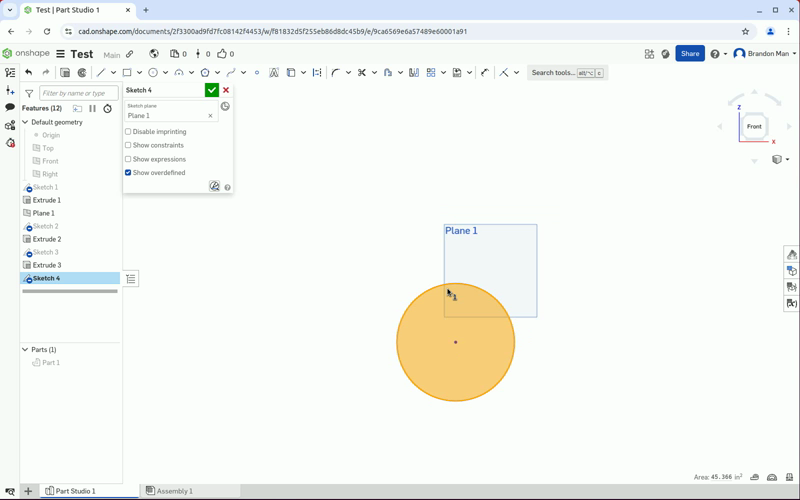
scroll(-6)
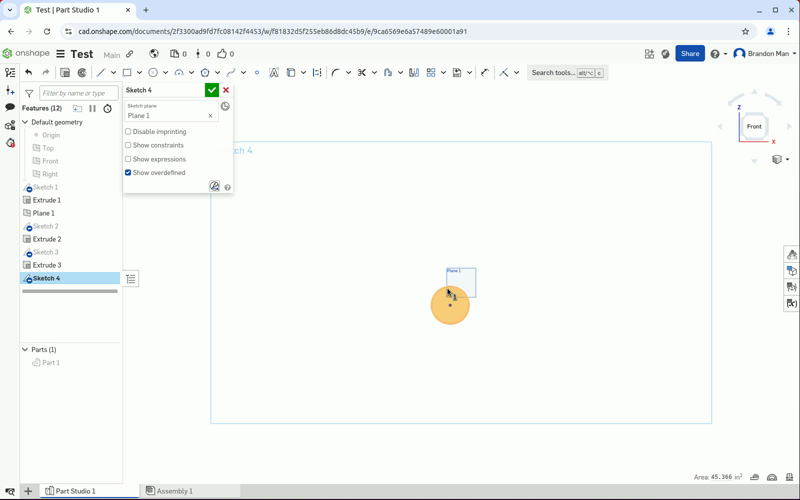
mouse_move(73, 352)
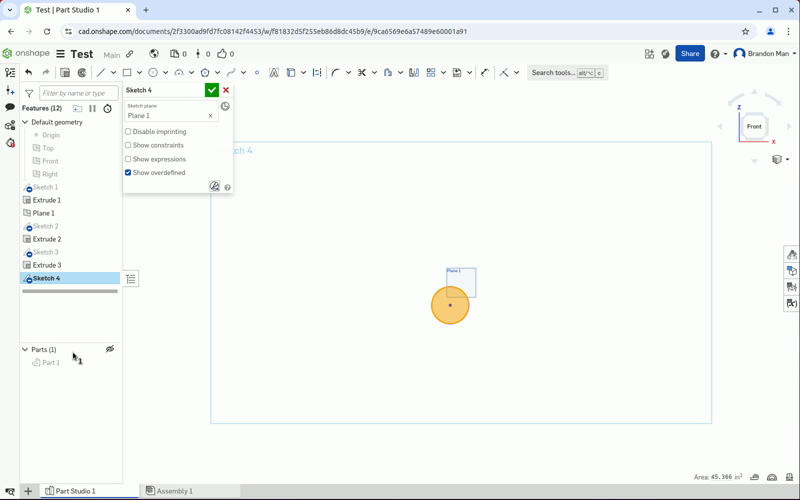
key(shift+y)
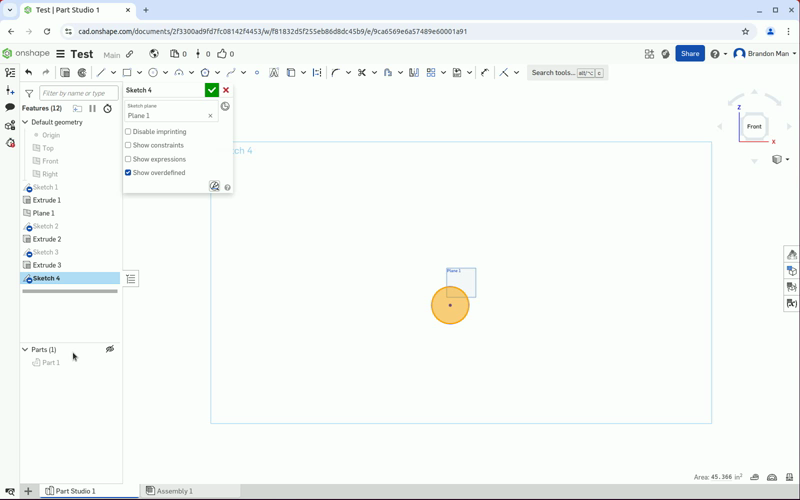
key(shift+e)
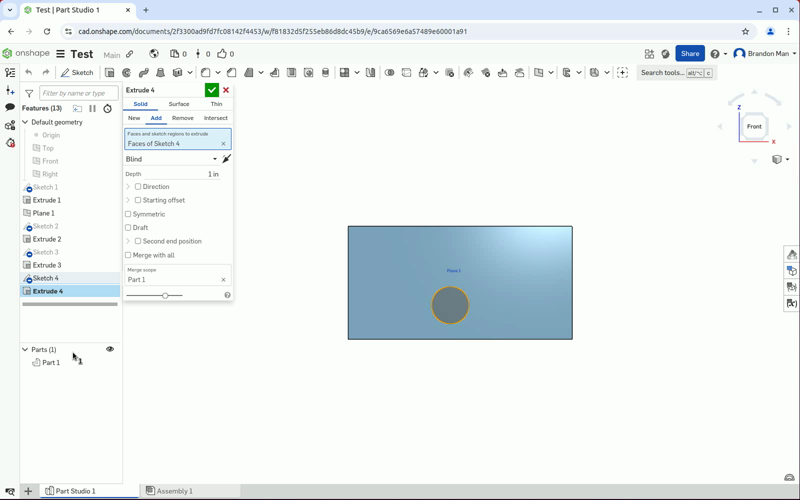
mouse_move(143, 106)
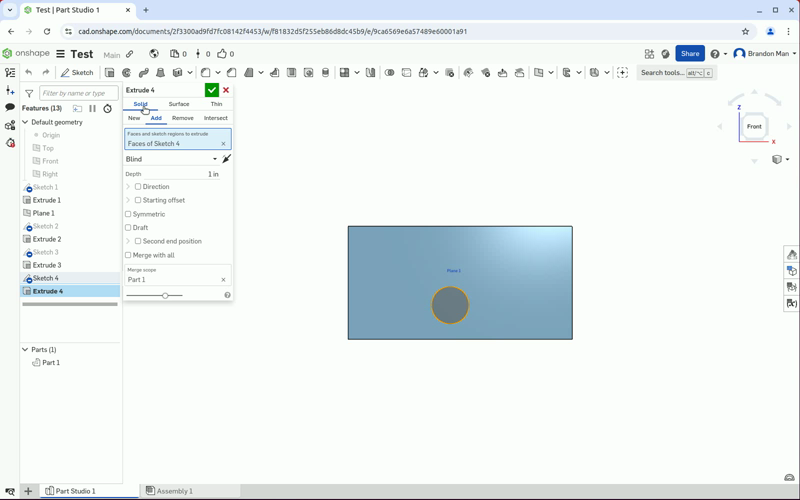
click(143, 106)
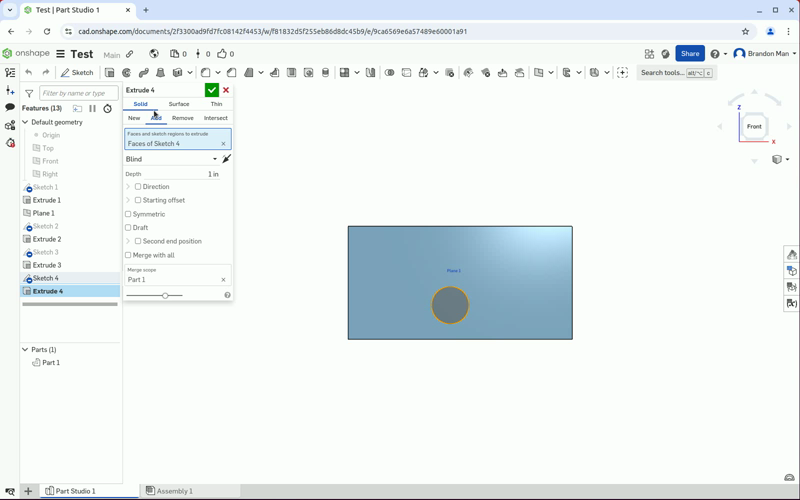
mouse_move(186, 120)
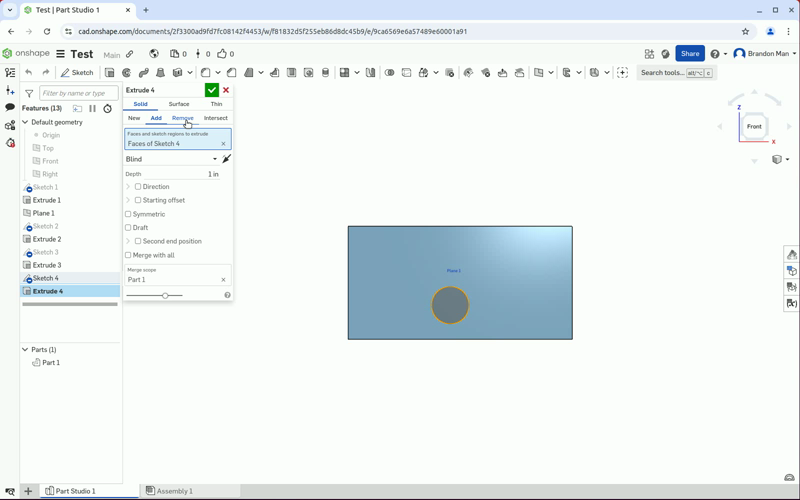
click(186, 120)
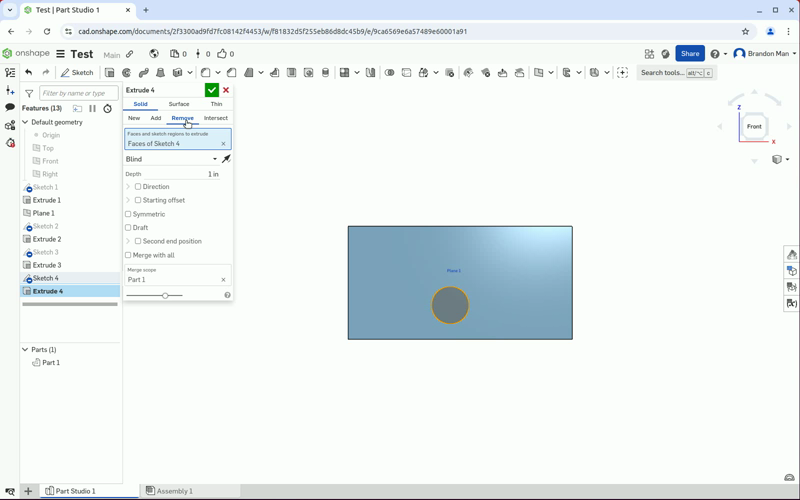
key(tab, 4)
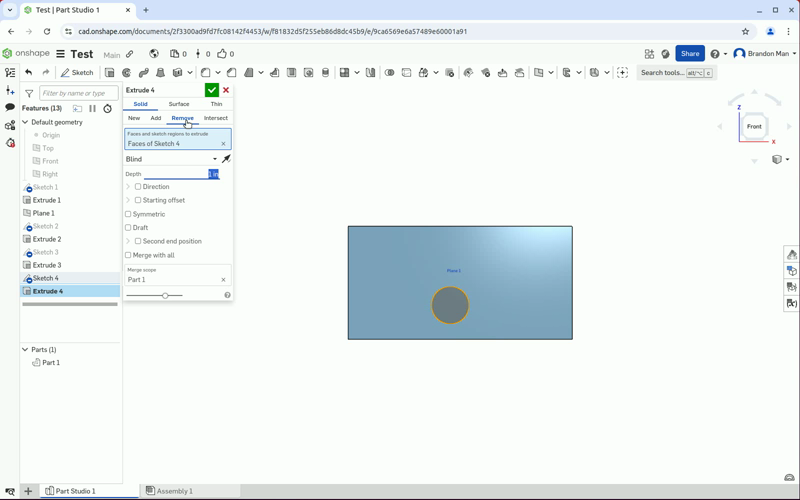
text(2.407)
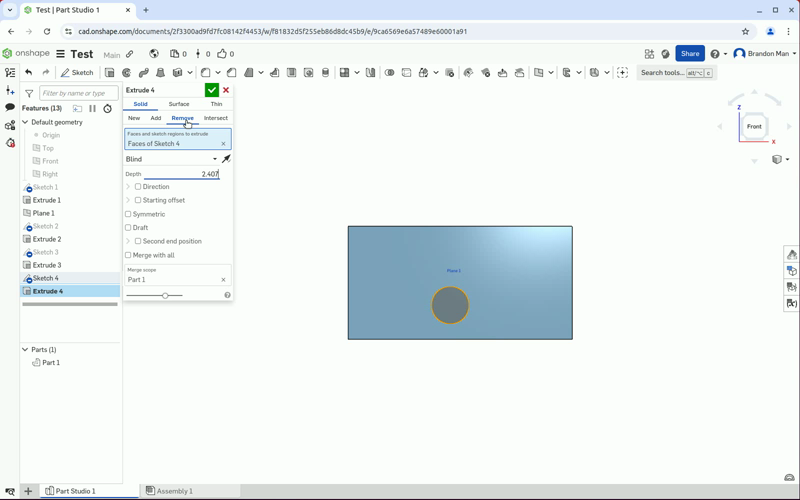
key(tab, 6)
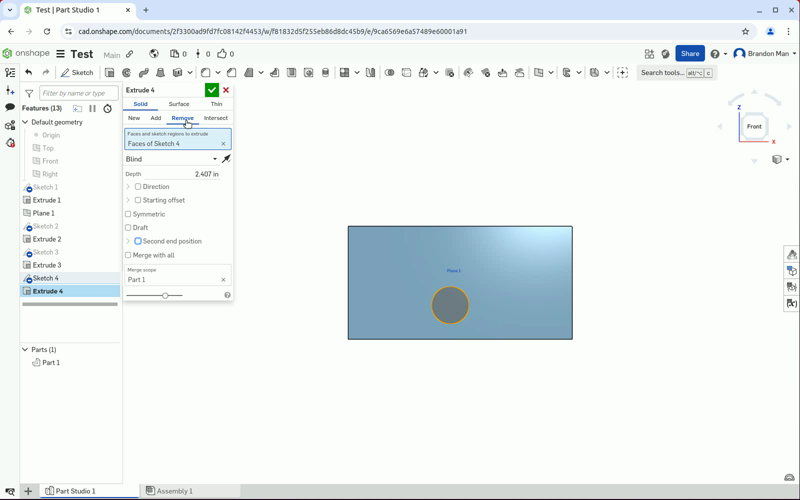
key(space)
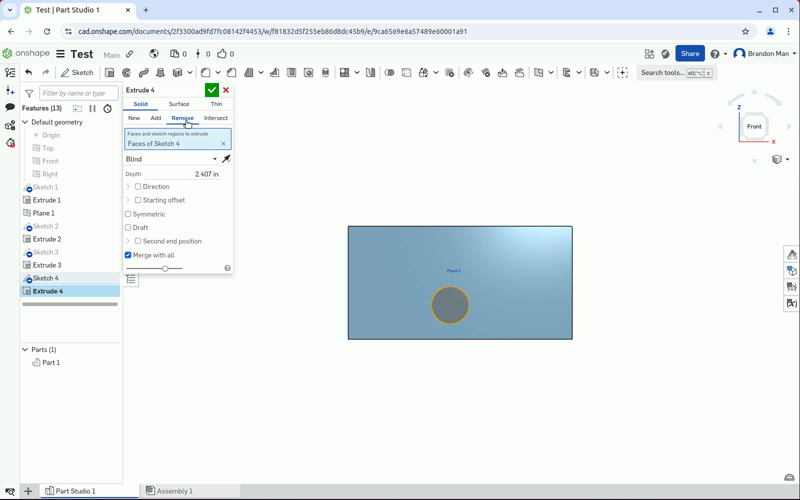
key(enter)
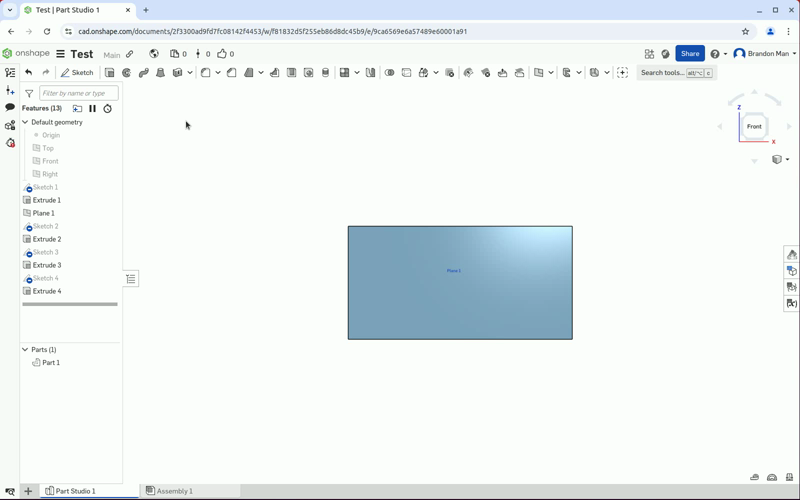
key(shift+h)
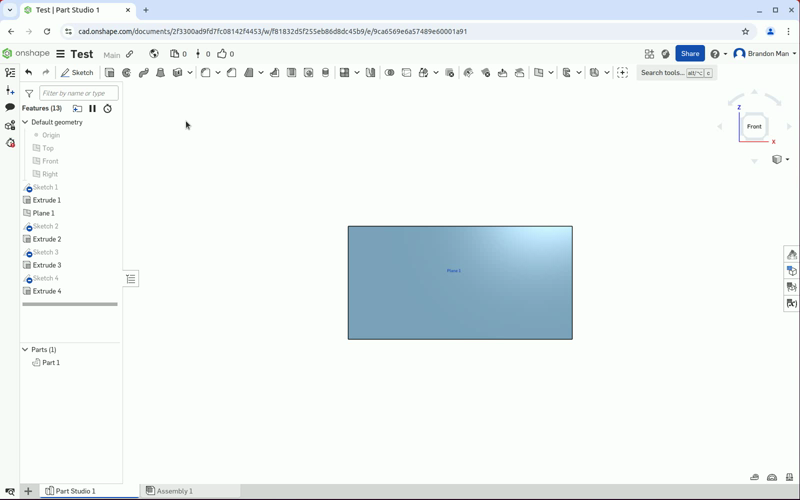
key(shift+h)
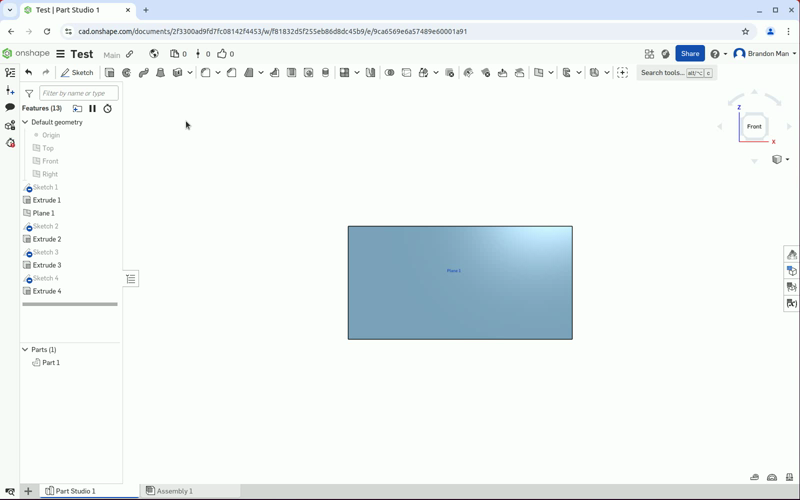
mouse_move(73, 189)
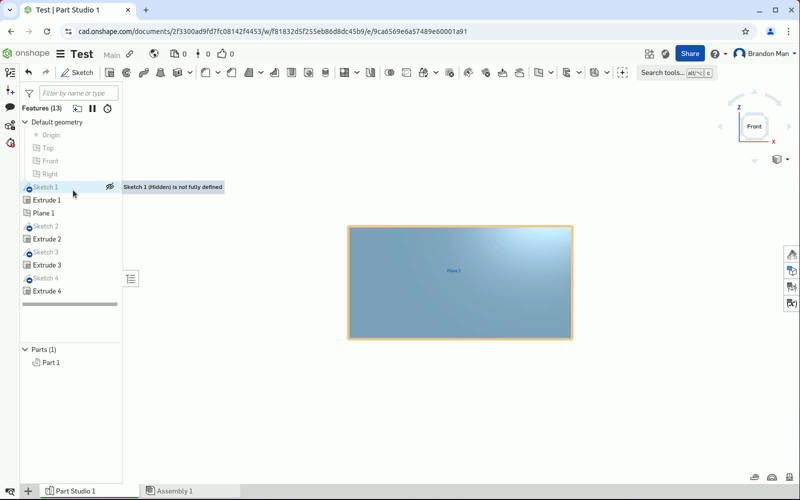
click(73, 189)
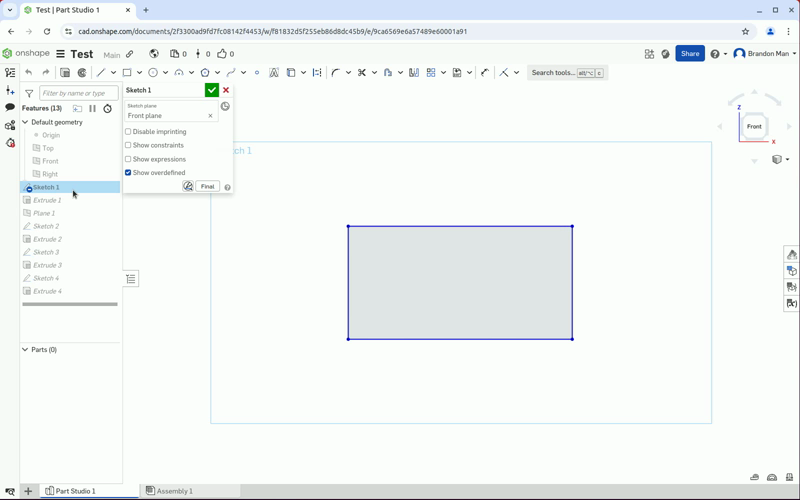
mouse_move(229, 92)
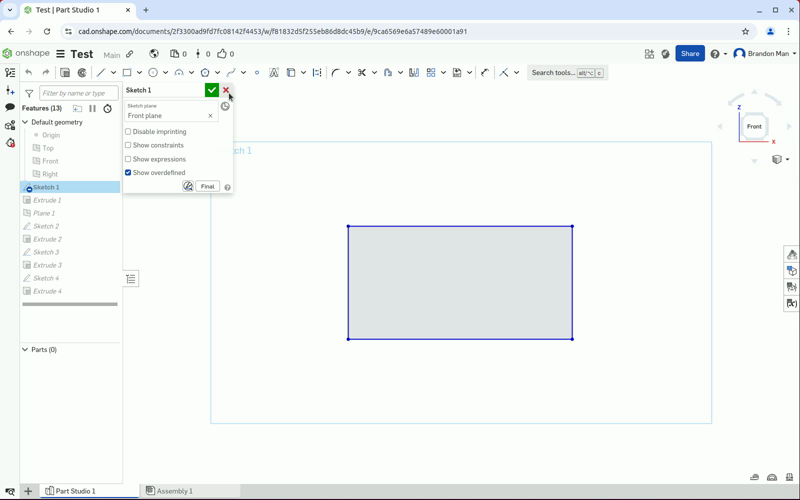
click(229, 92)
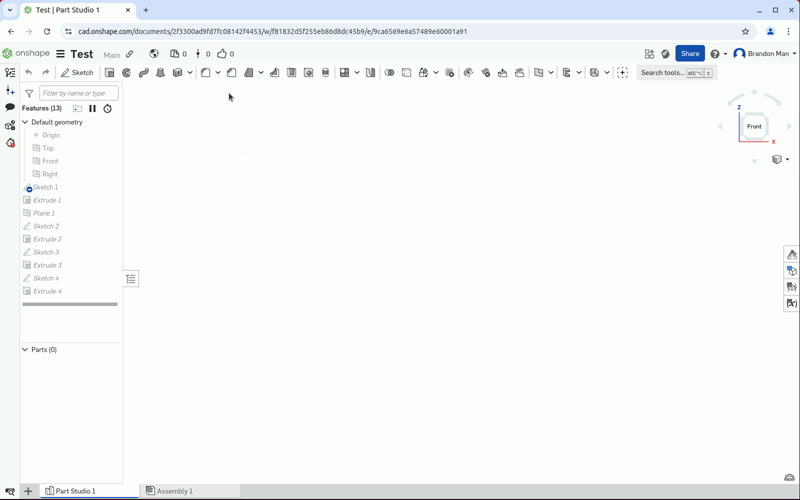
key(shift+s)
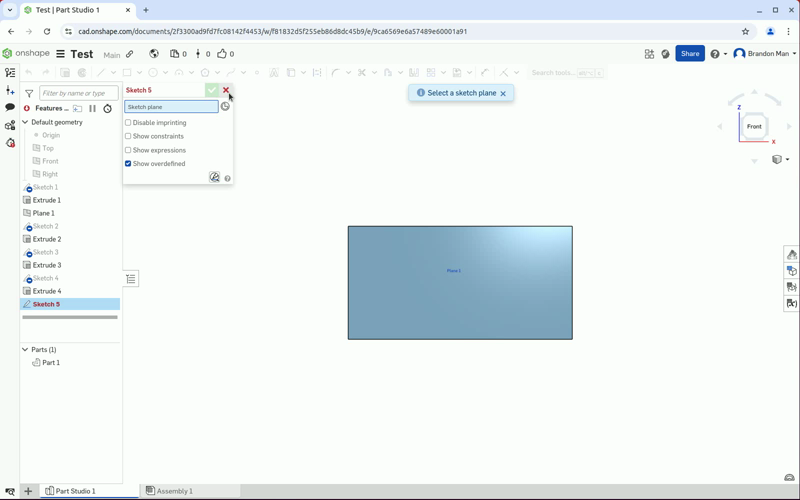
mouse_move(73, 215)
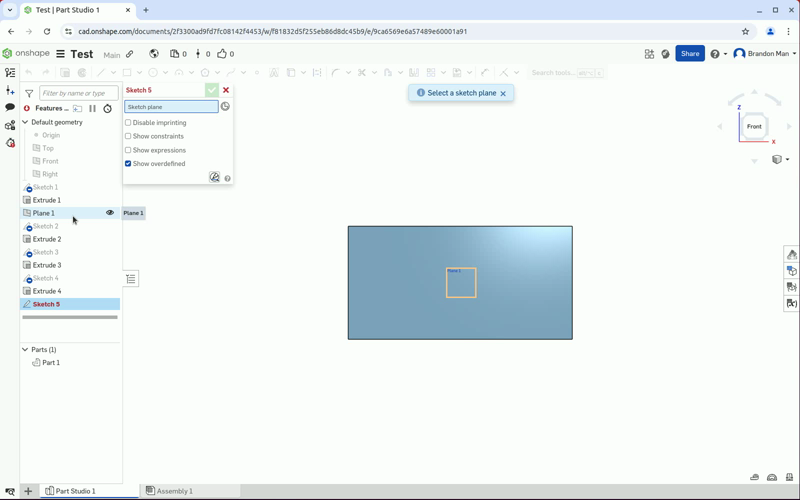
click(73, 215)
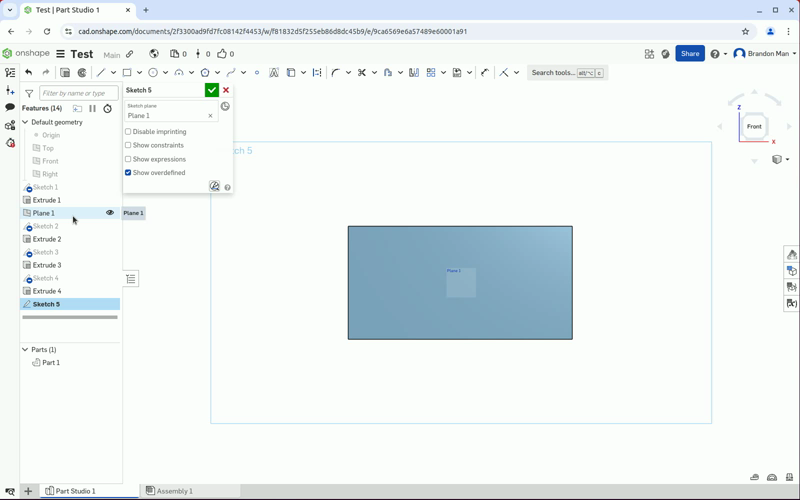
mouse_move(73, 352)
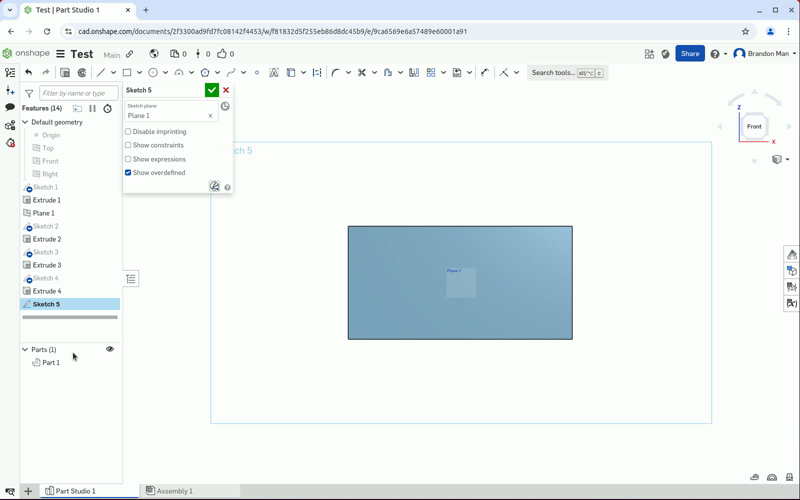
key(y)
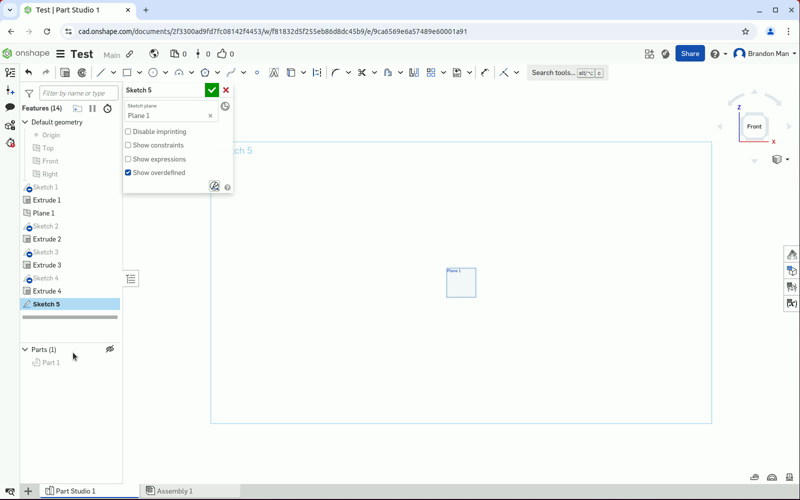
key(c)
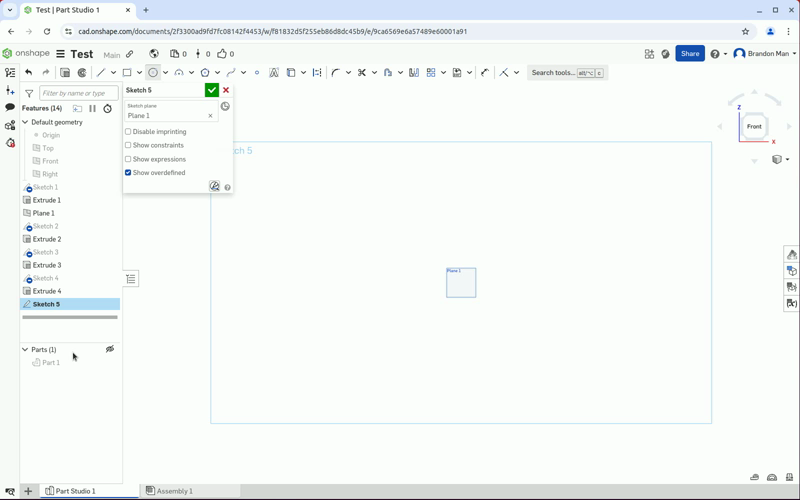
key_down(shift)
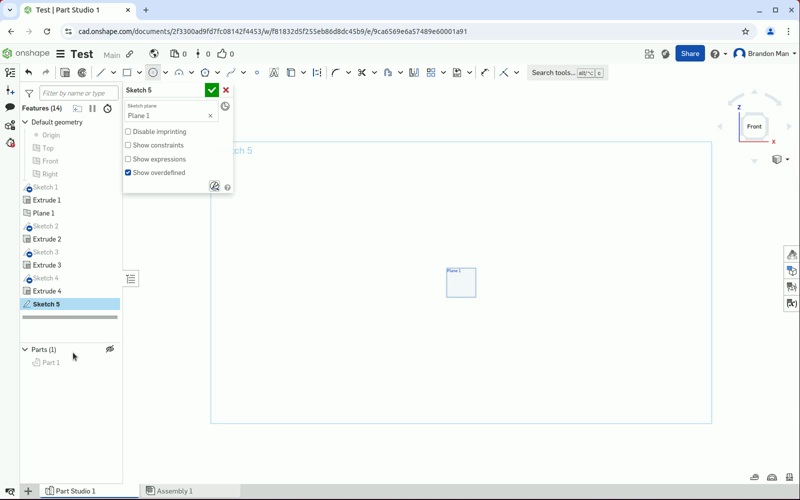
mouse_move(382, 305)
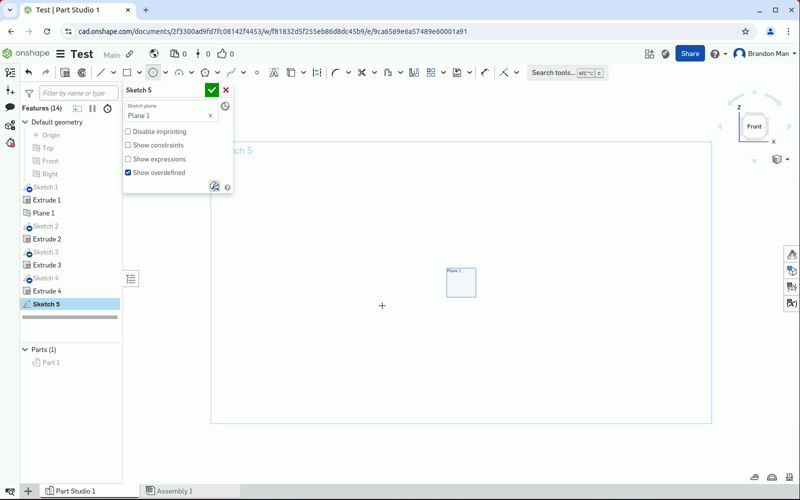
click(382, 305)
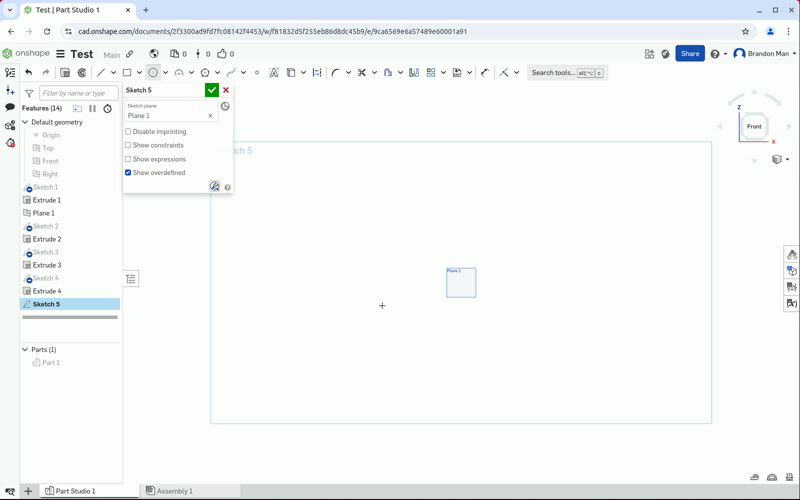
key_up(shift)
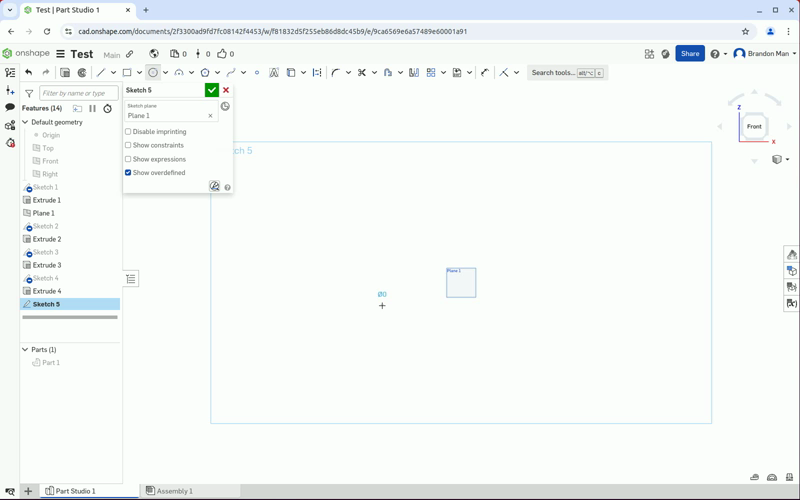
mouse_move(400, 305)
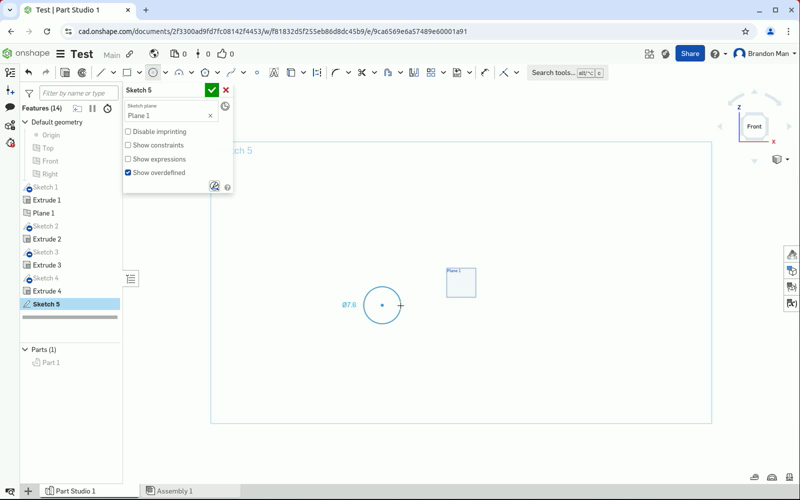
click(400, 305)
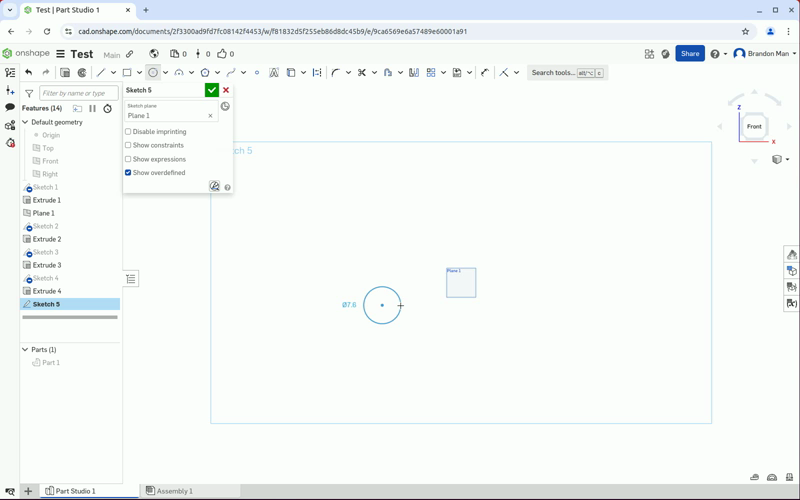
key(esc)
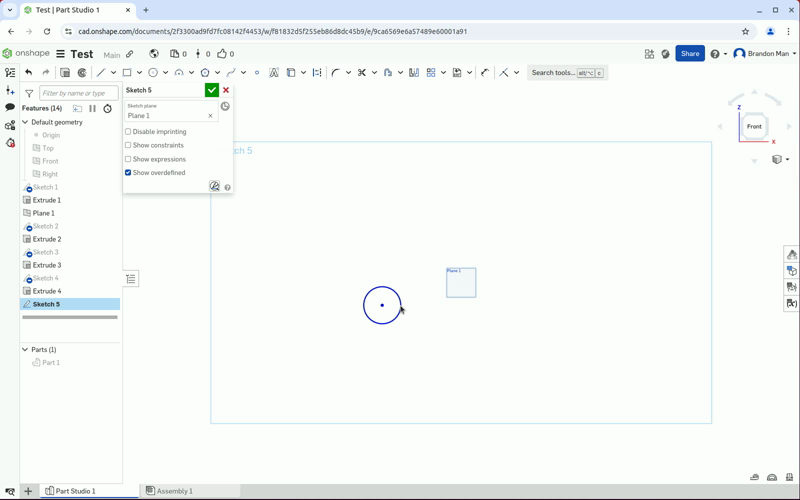
mouse_move(371, 309)
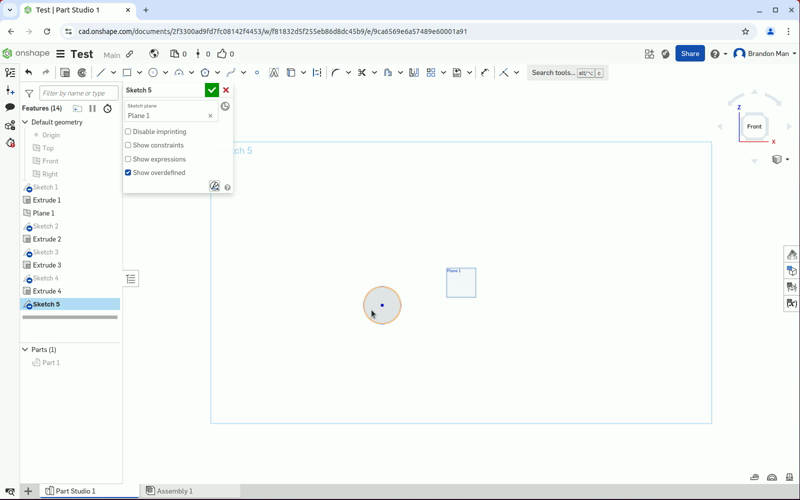
scroll(6)
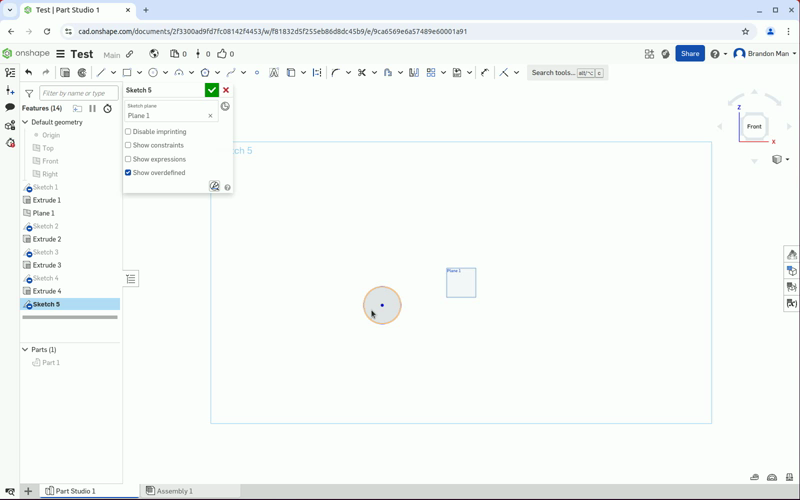
scroll(6)
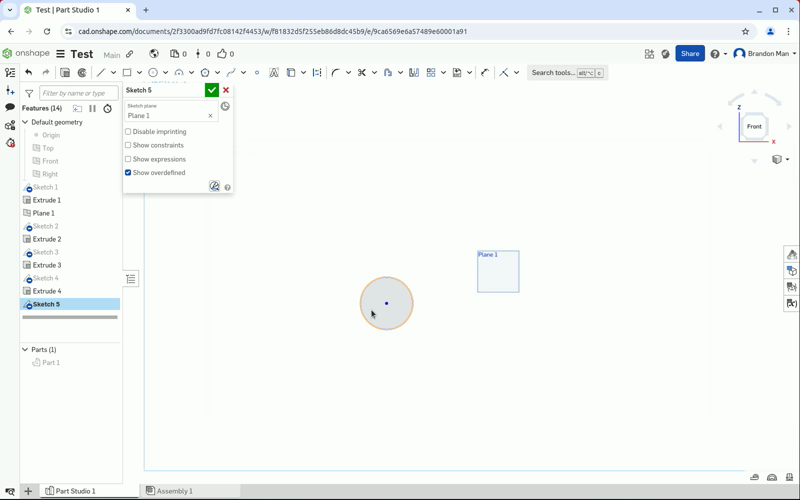
scroll(6)
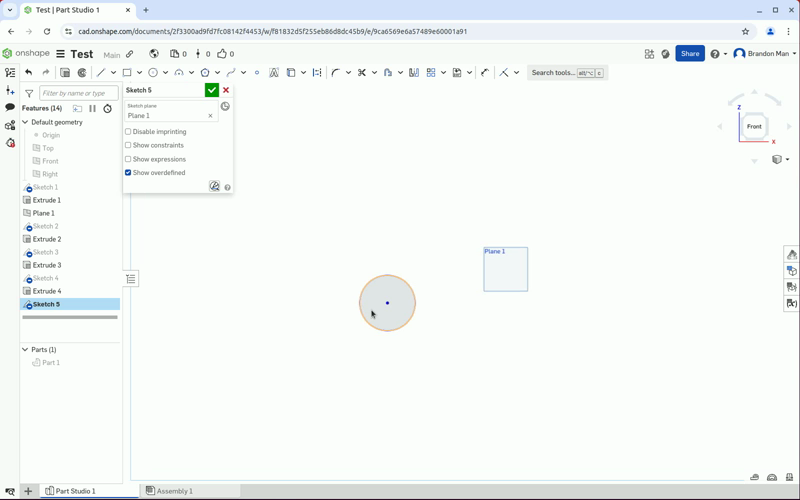
scroll(6)
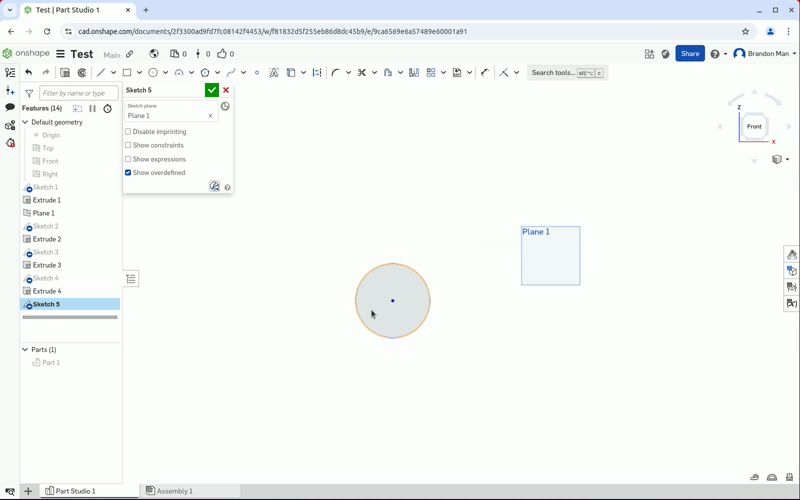
scroll(6)
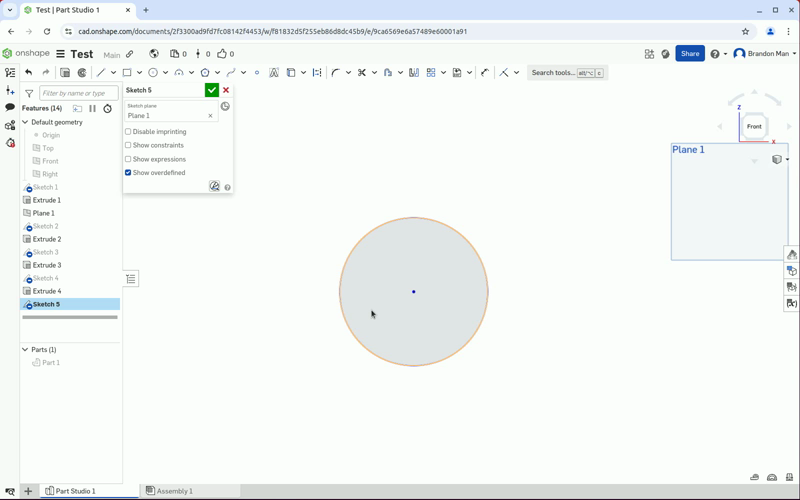
scroll(6)
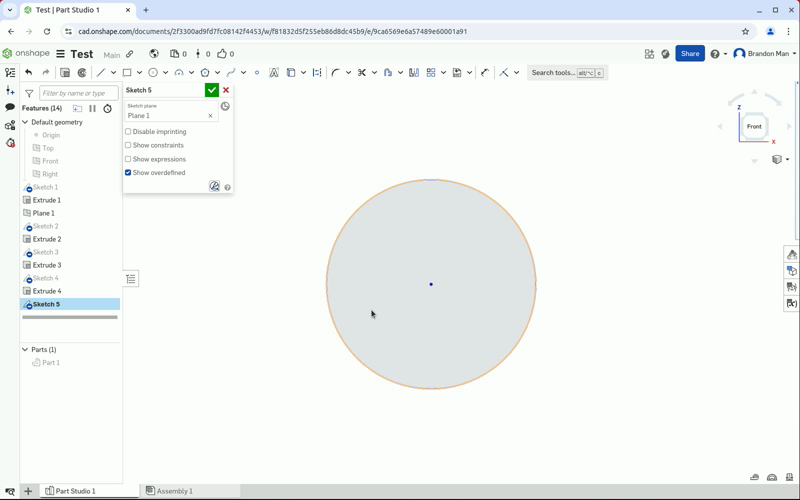
scroll(6)
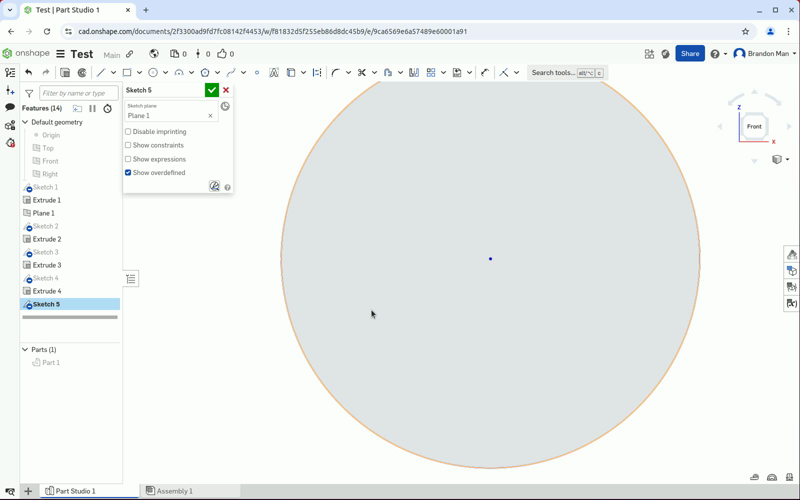
click(371, 309)
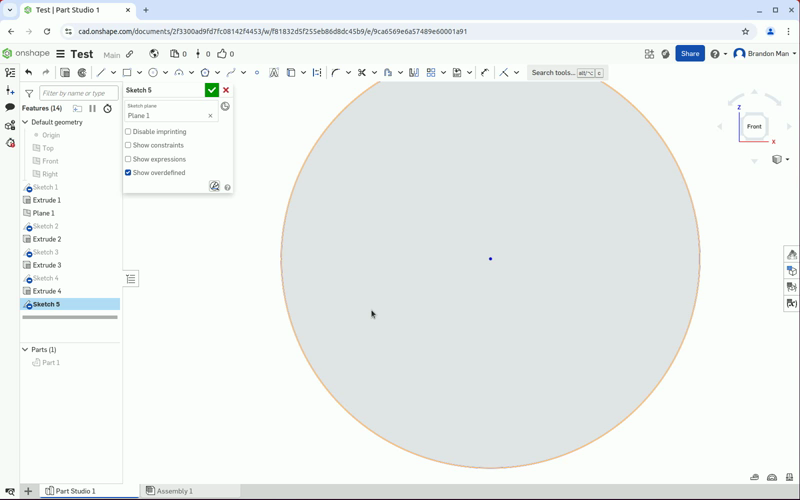
scroll(-6)
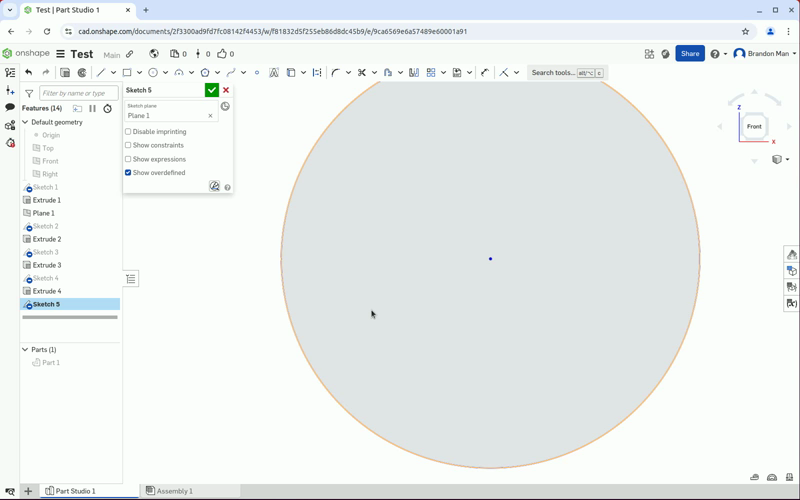
scroll(-6)
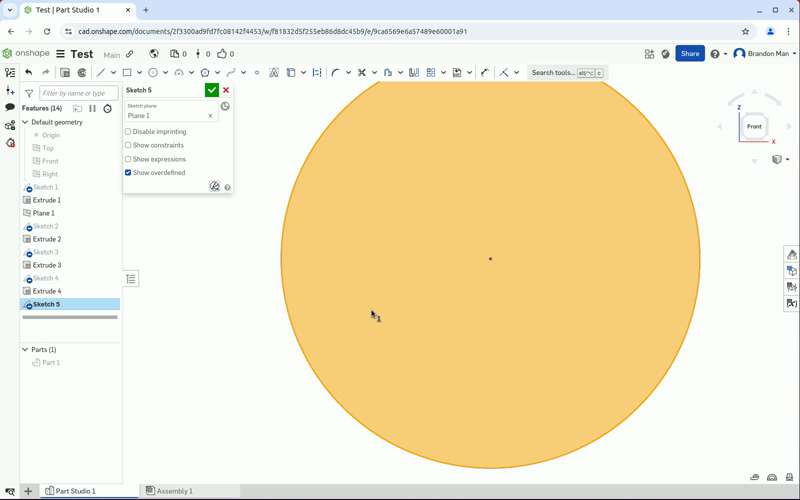
scroll(-6)
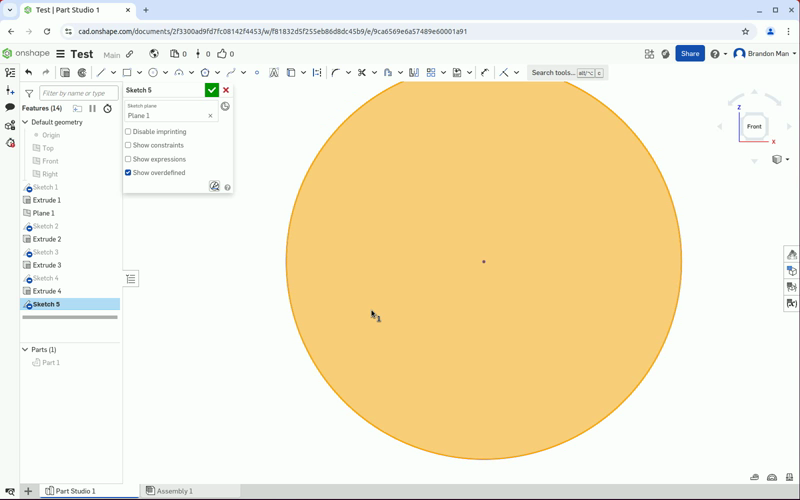
scroll(-6)
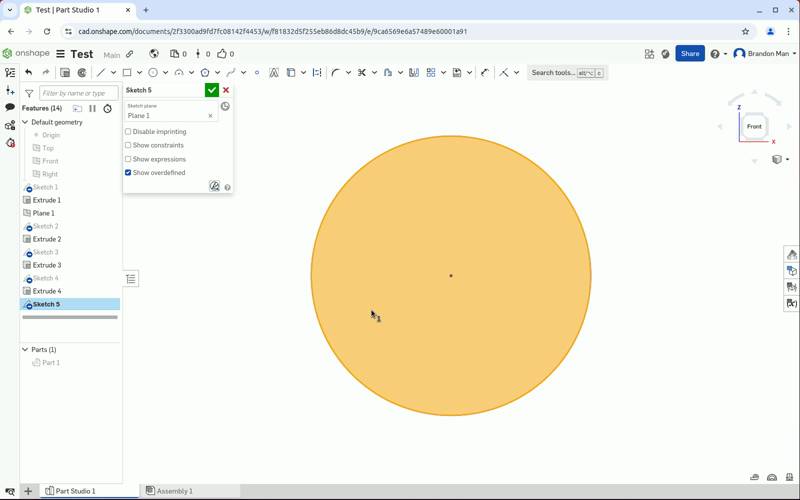
scroll(-6)
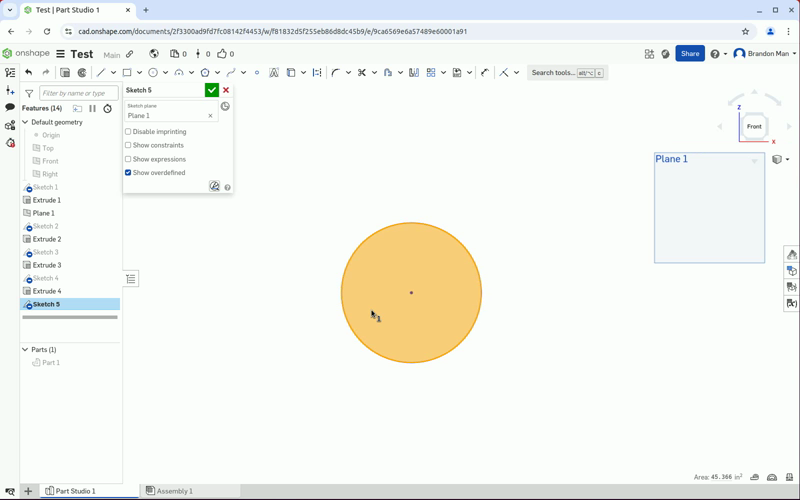
scroll(-6)
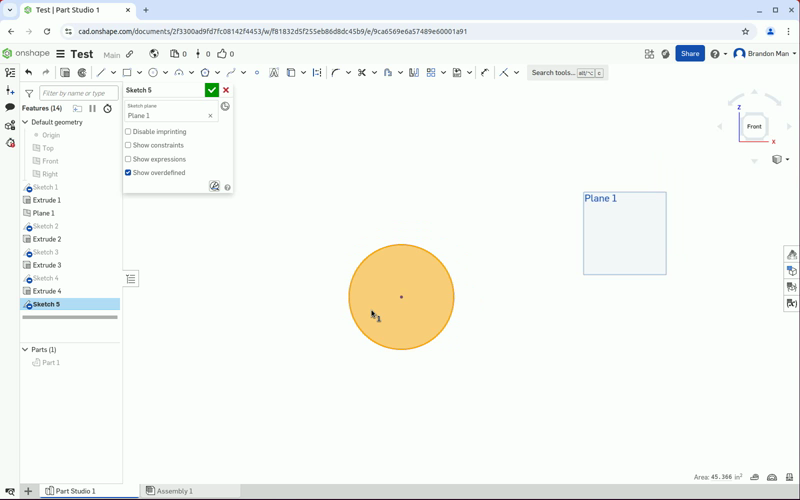
scroll(-6)
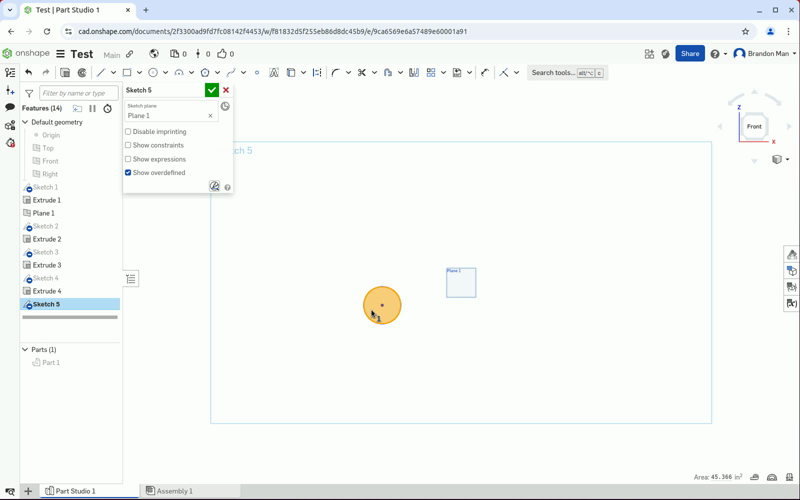
mouse_move(73, 352)
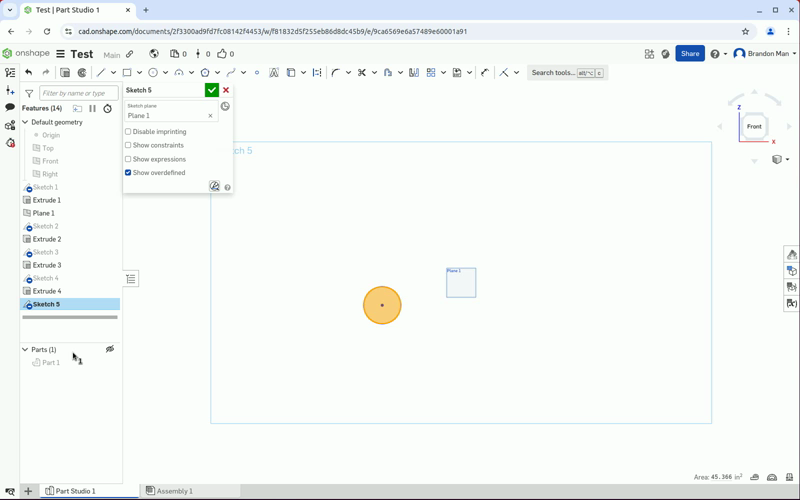
key(shift+y)
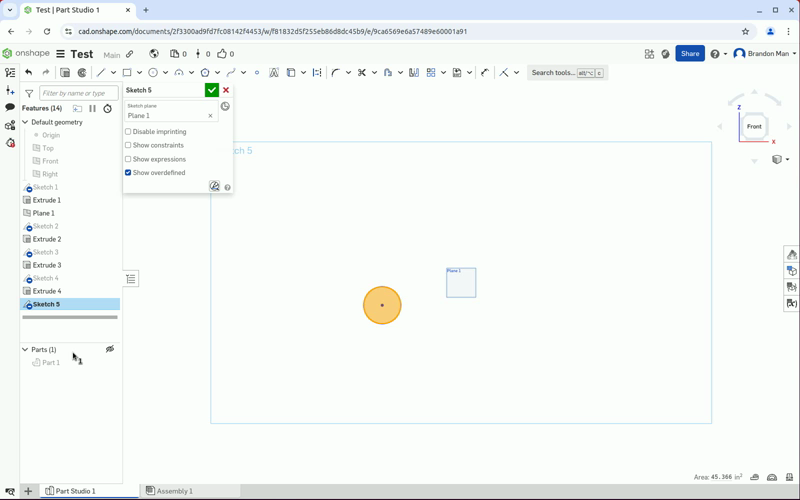
key(shift+e)
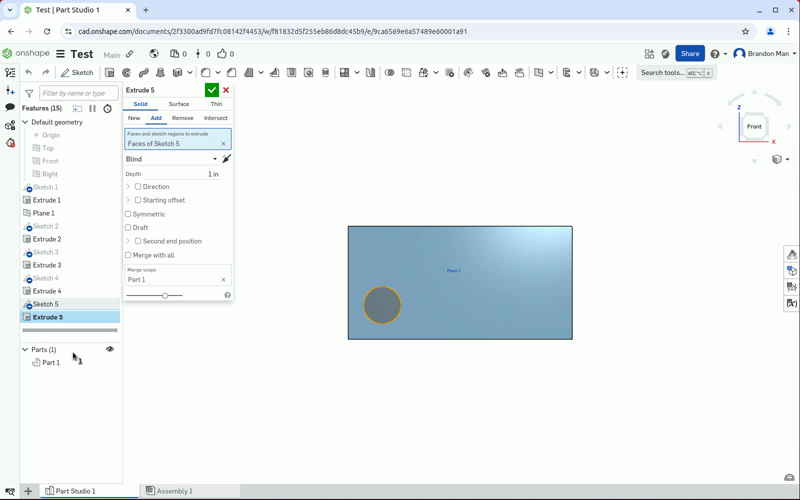
mouse_move(143, 106)
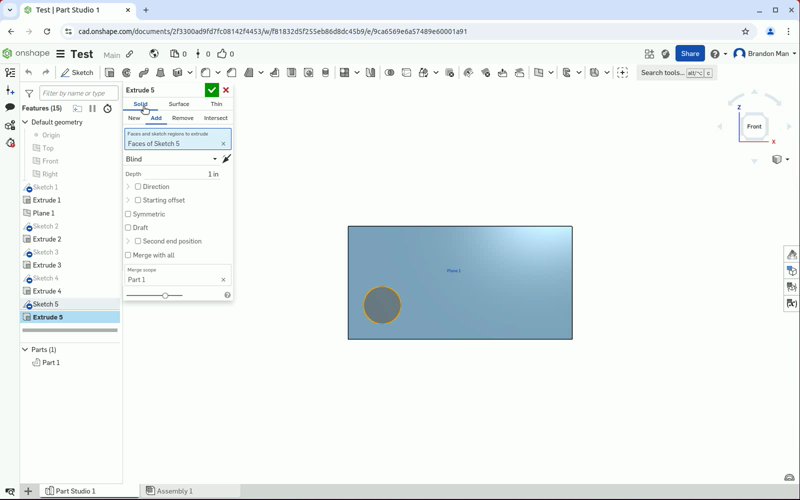
click(143, 106)
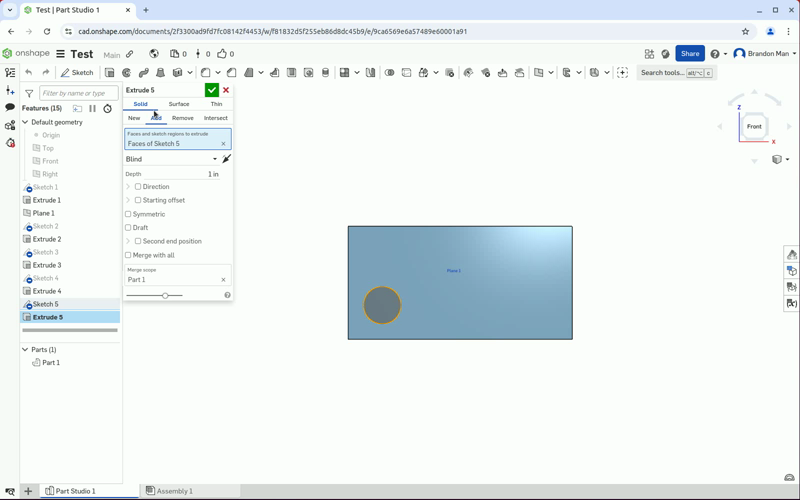
mouse_move(186, 120)
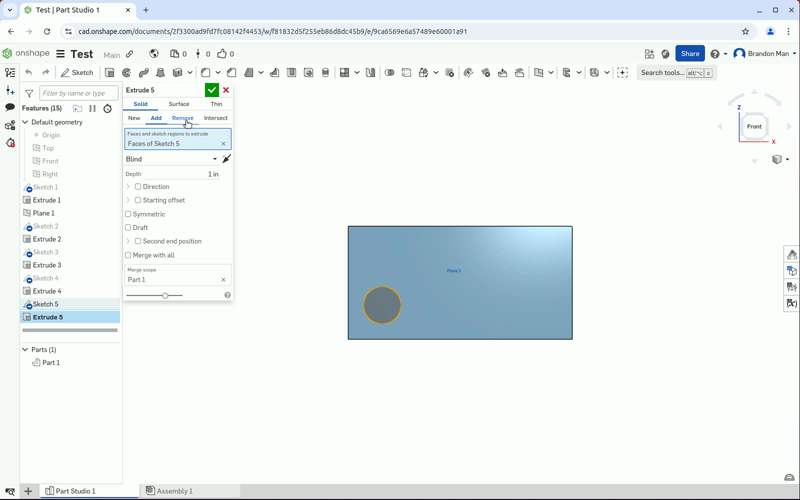
click(186, 120)
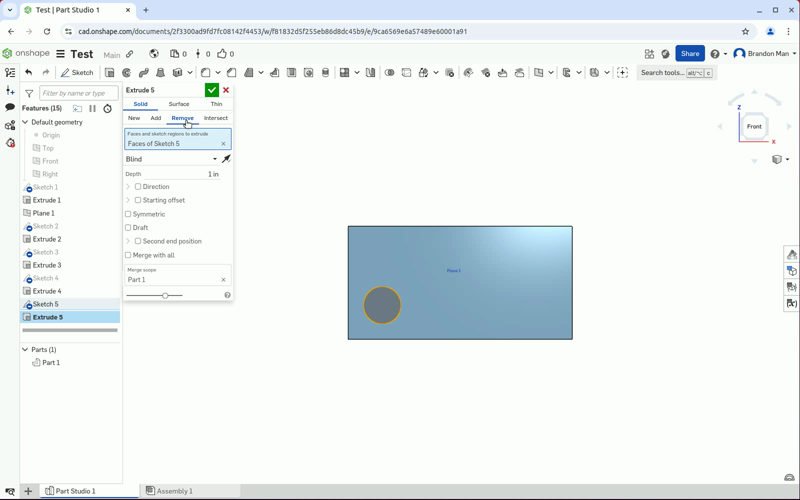
key(tab, 4)
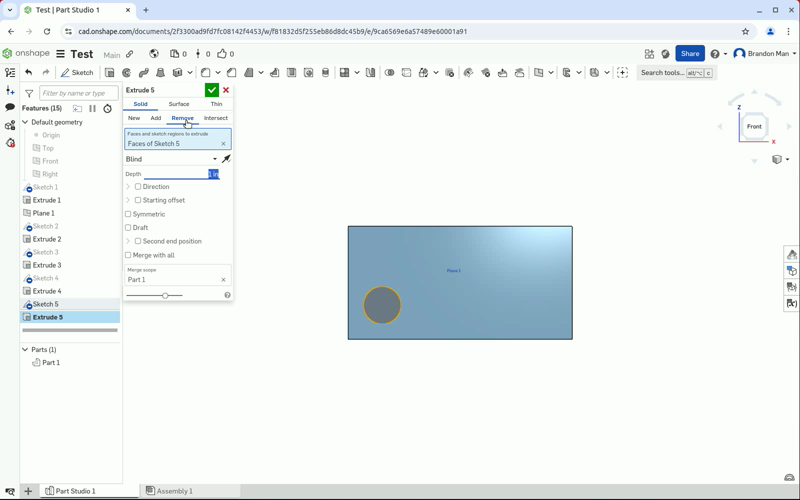
text(2.407)
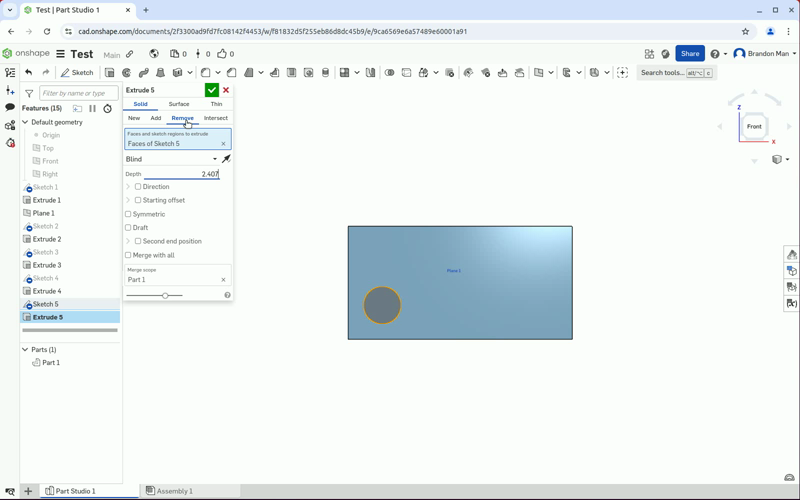
key(tab, 6)
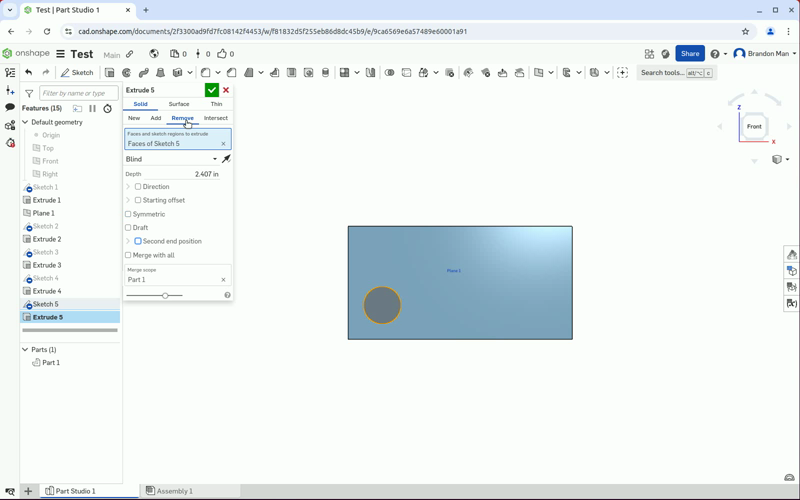
key(space)
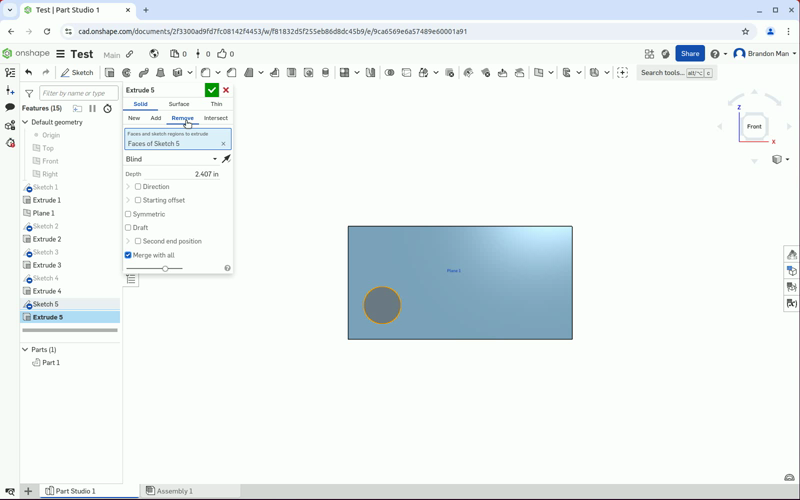
key(enter)
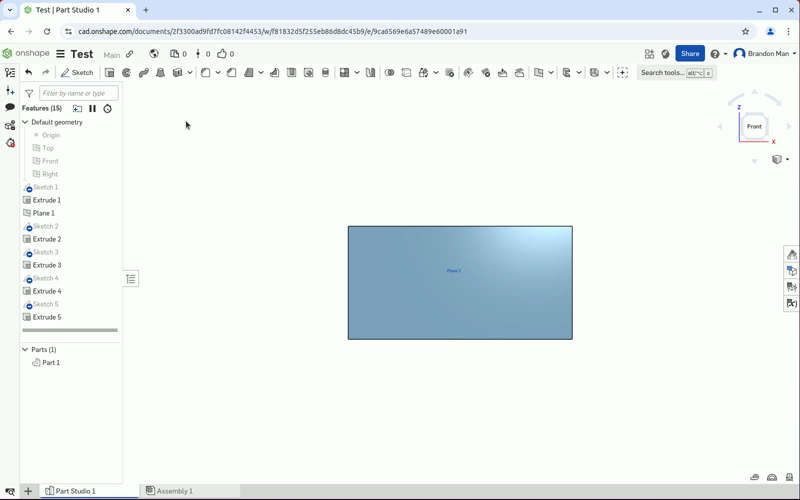
key(shift+h)
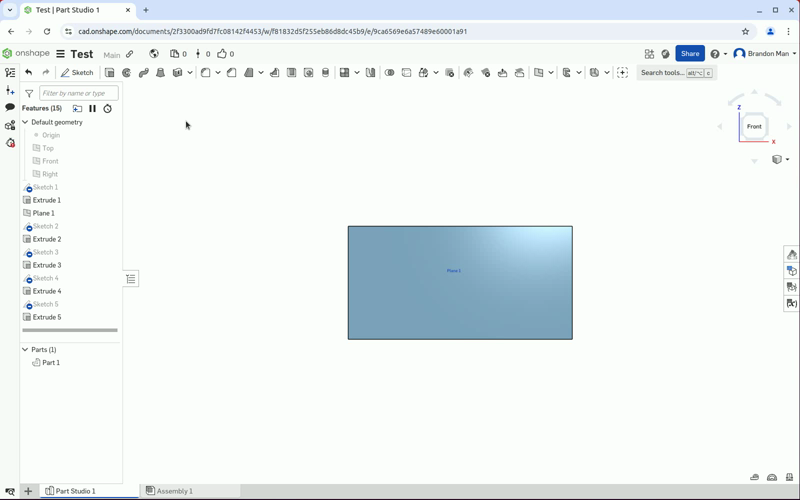
key(shift+h)
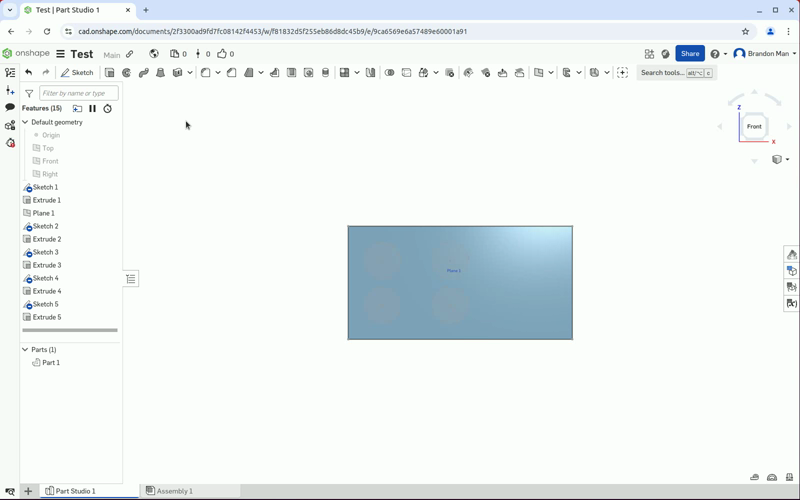
key(shift+7)
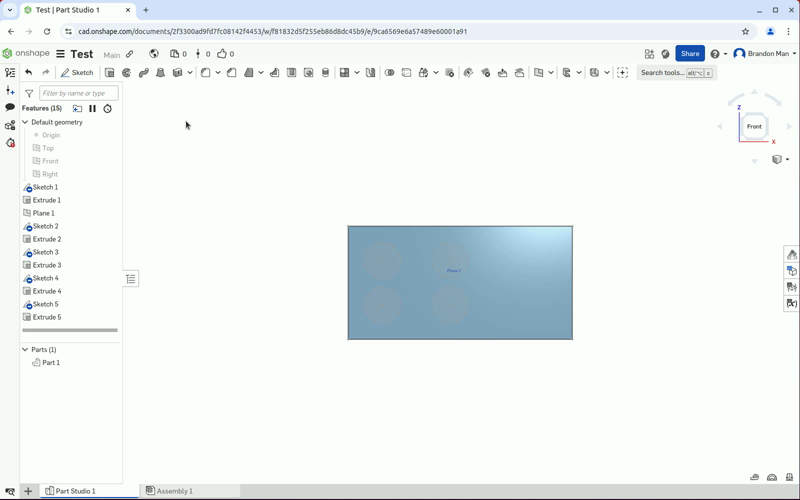
key(left, 2)
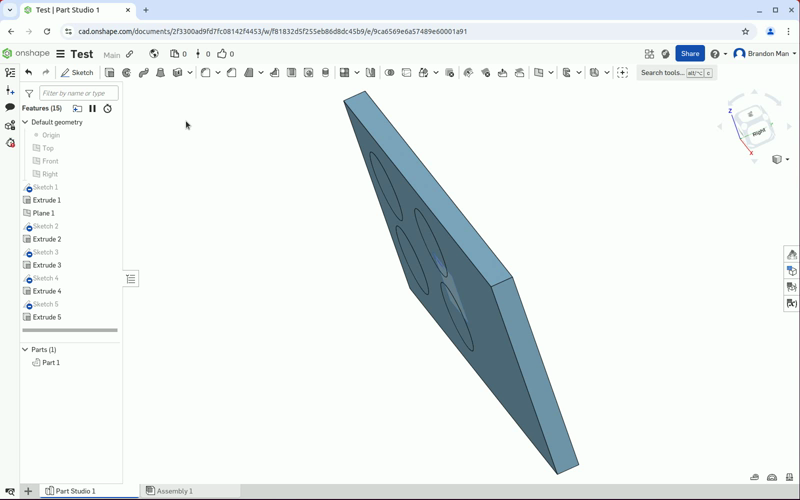
key(down, 2)
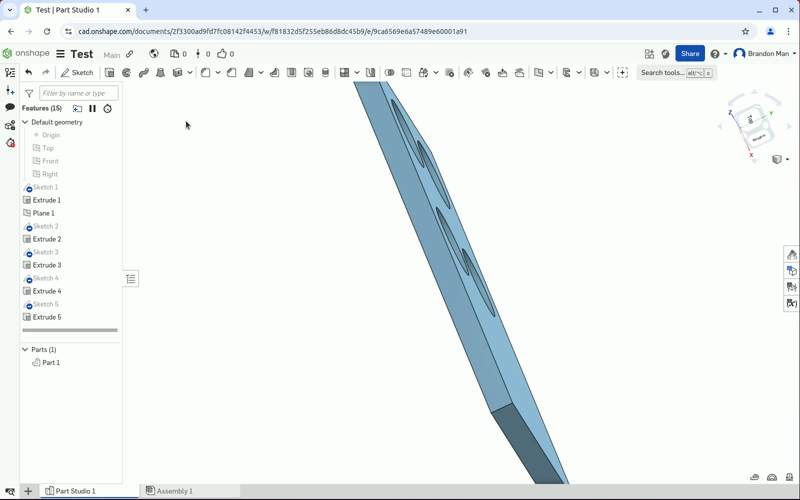
key(up, 2)
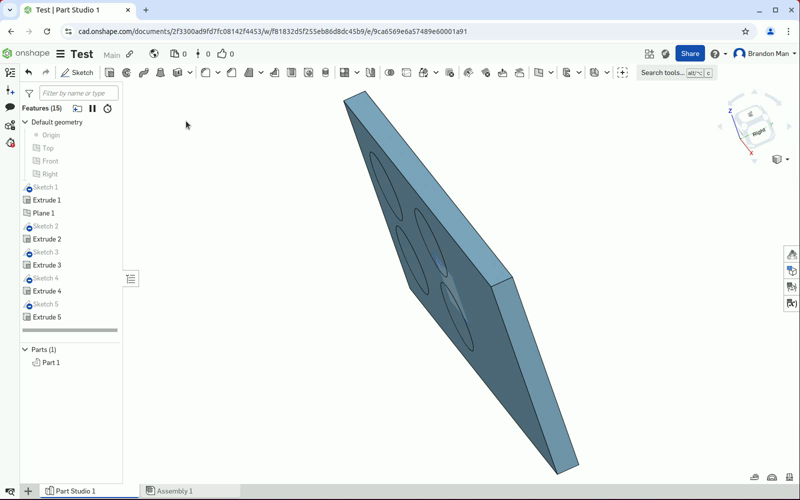
key(right, 2)
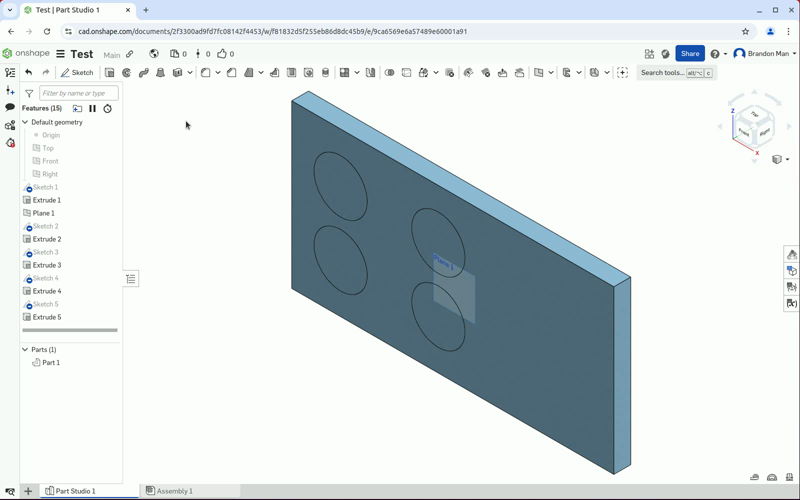
mouse_move(73, 189)
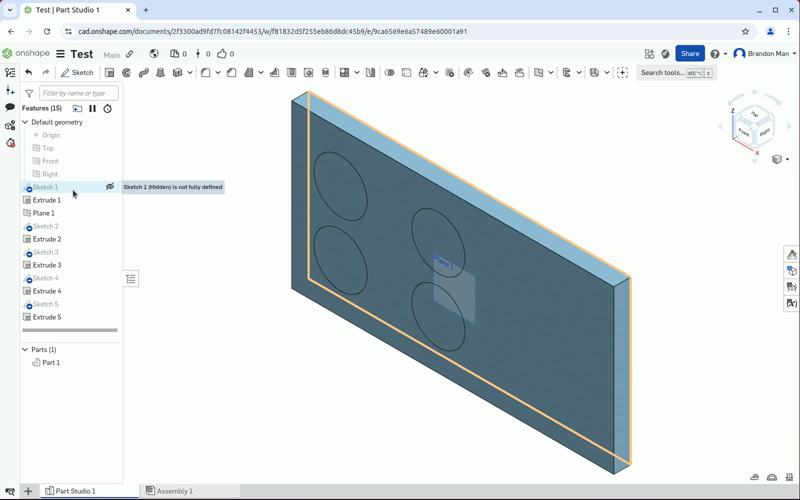
click(73, 189)